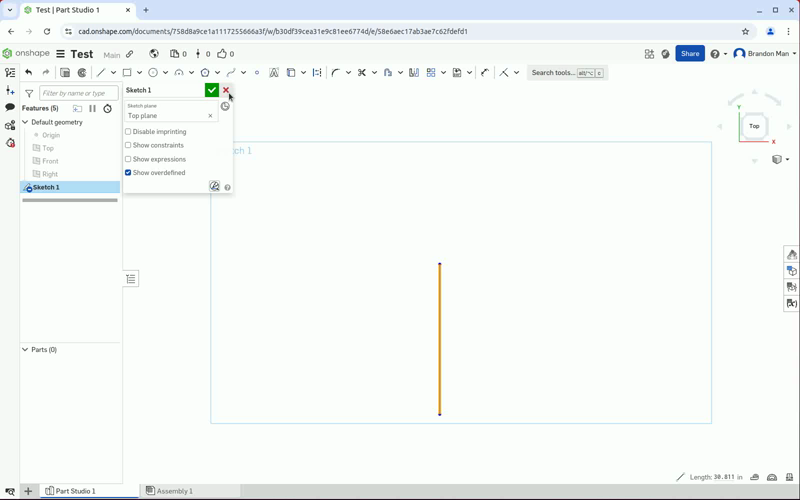
key(shift+h)
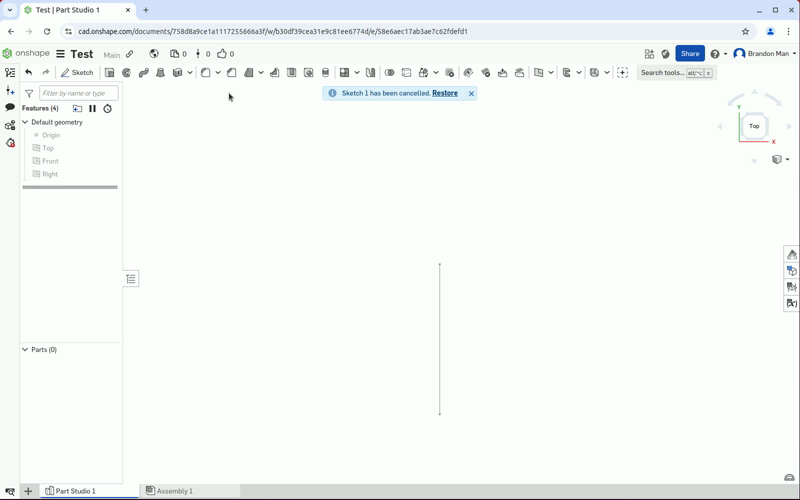
mouse_move(73, 352)
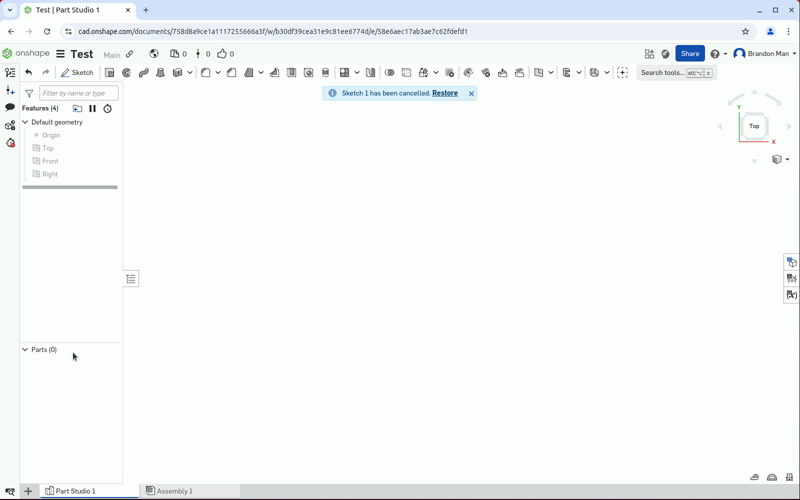
key(y)
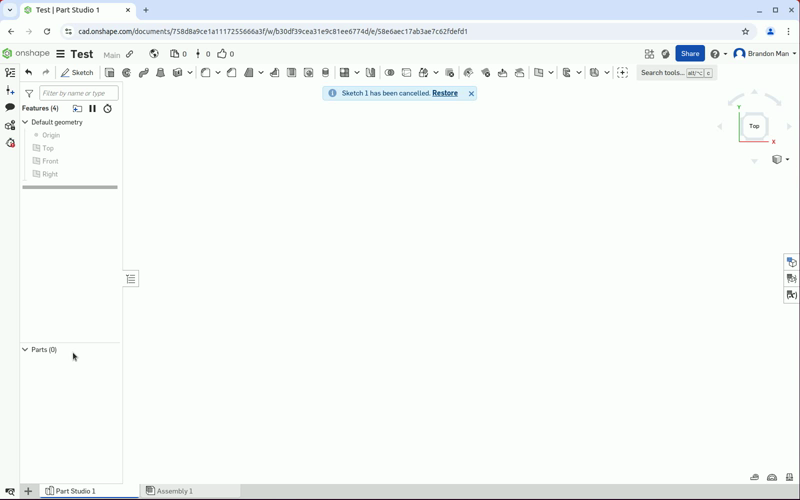
key(shift+p)
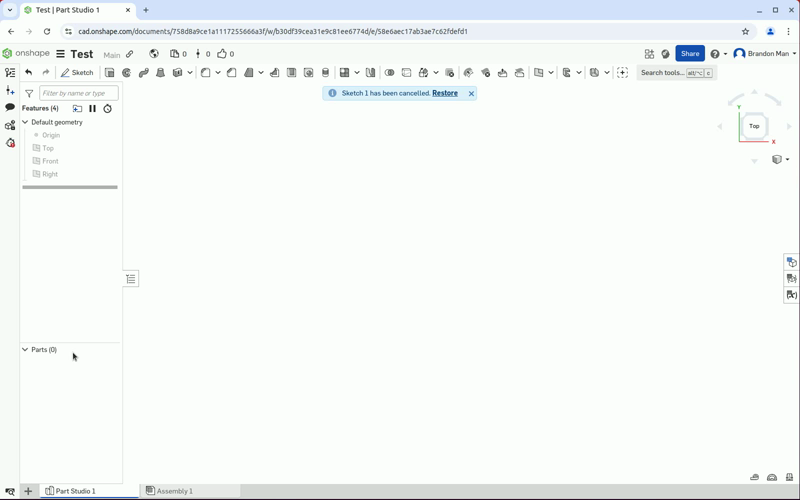
key(space)
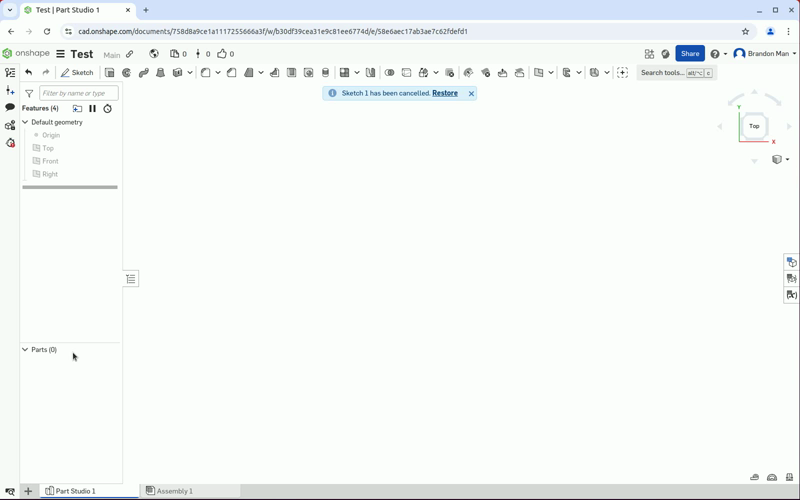
key_down(shift)
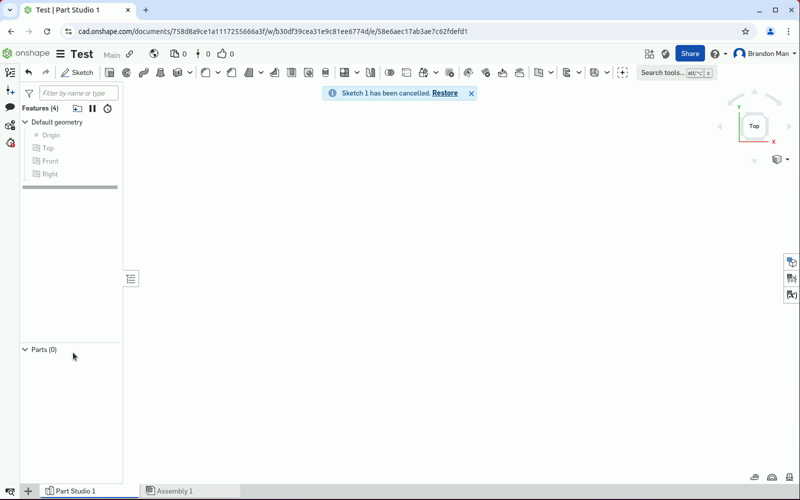
key(up)
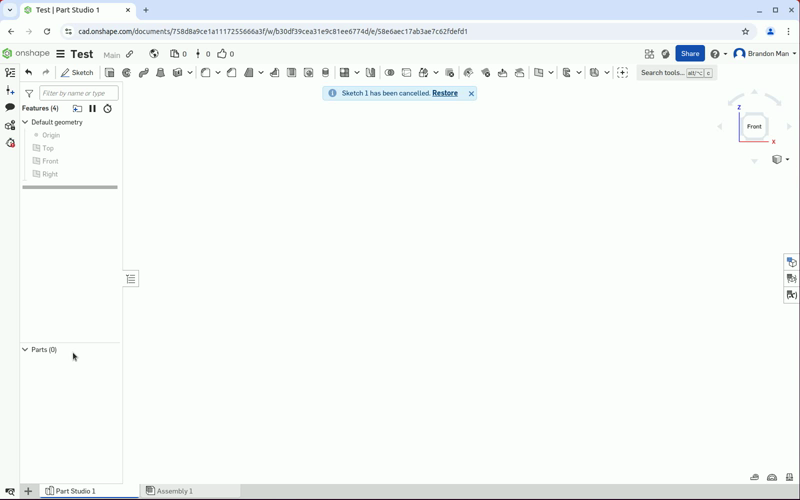
key_up(shift)
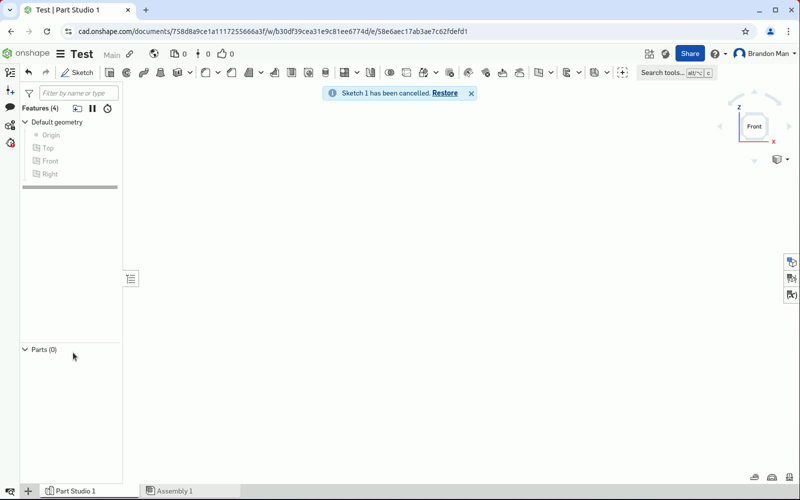
mouse_move(73, 352)
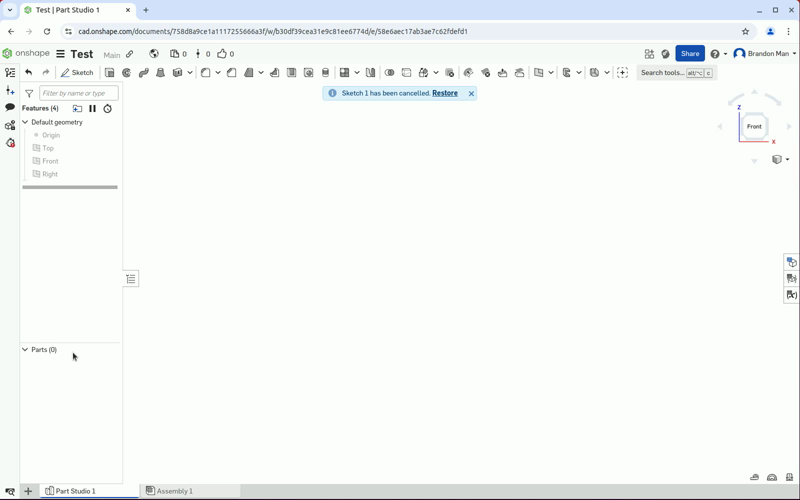
key(shift+y)
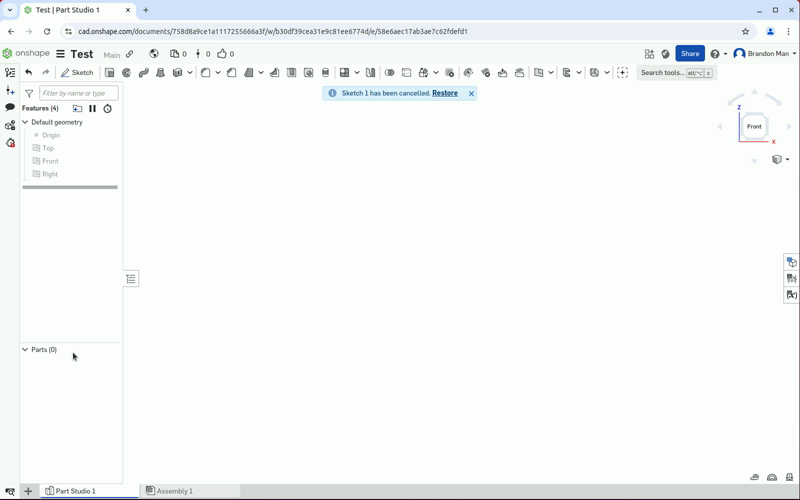
key(shift+s)
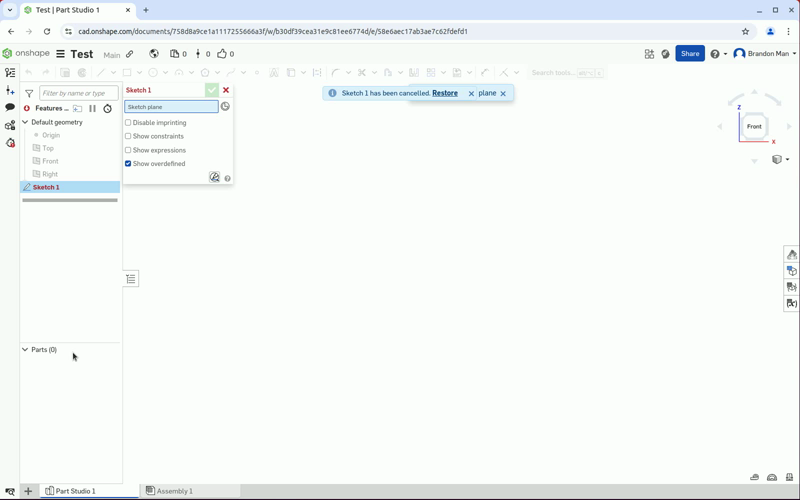
mouse_move(73, 163)
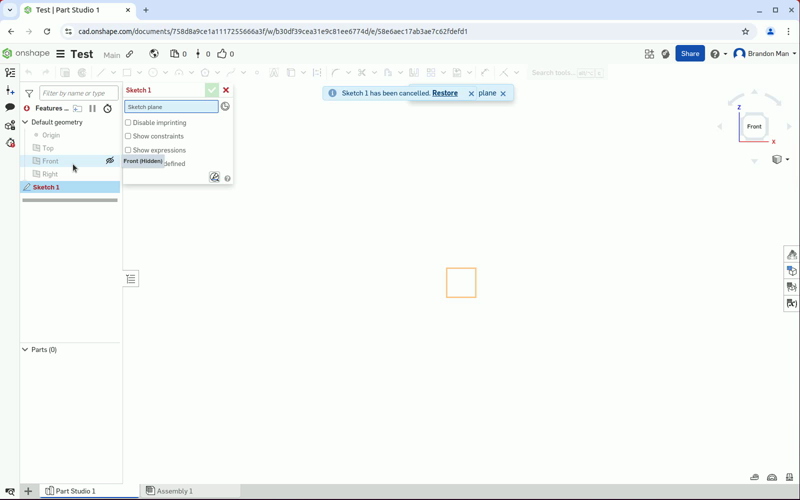
click(73, 163)
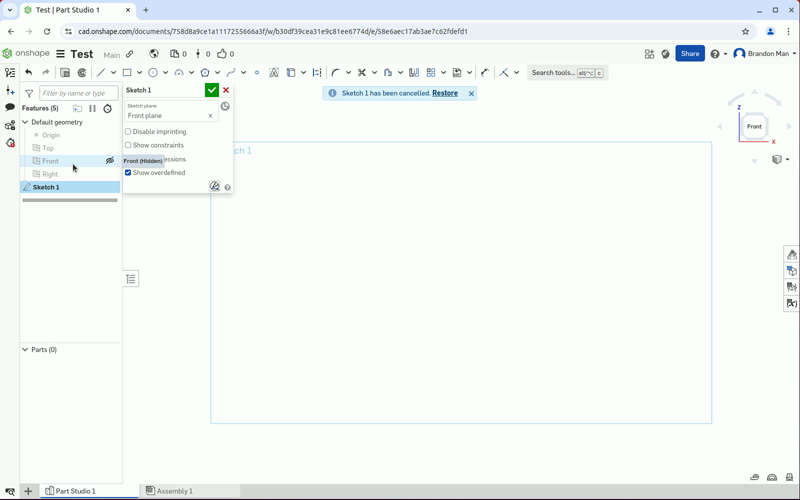
mouse_move(73, 352)
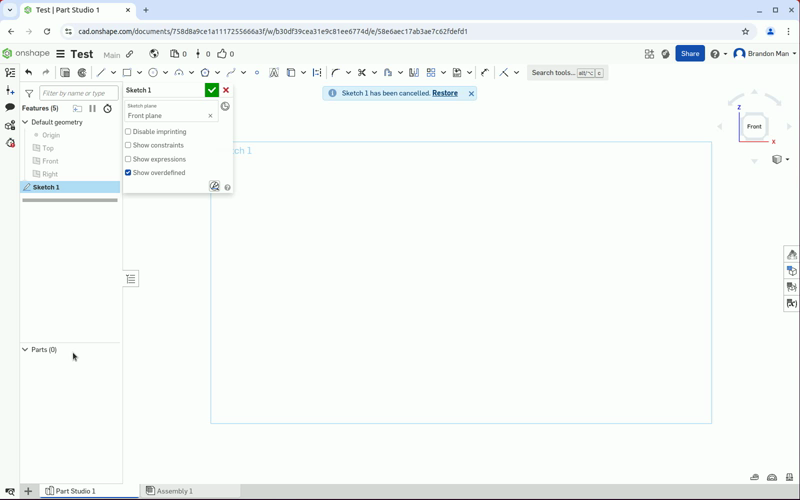
key(y)
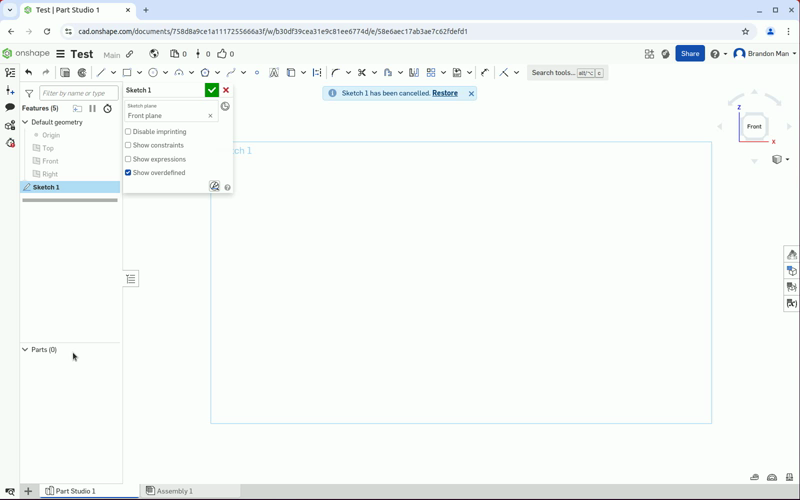
key(l)
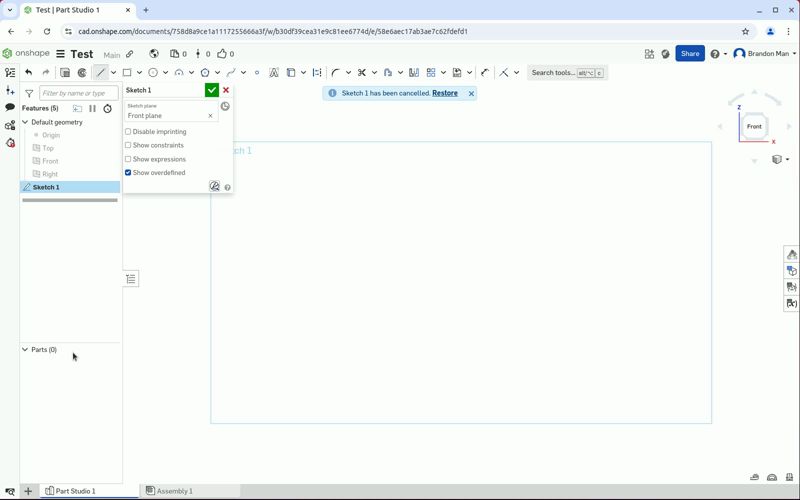
key_down(shift)
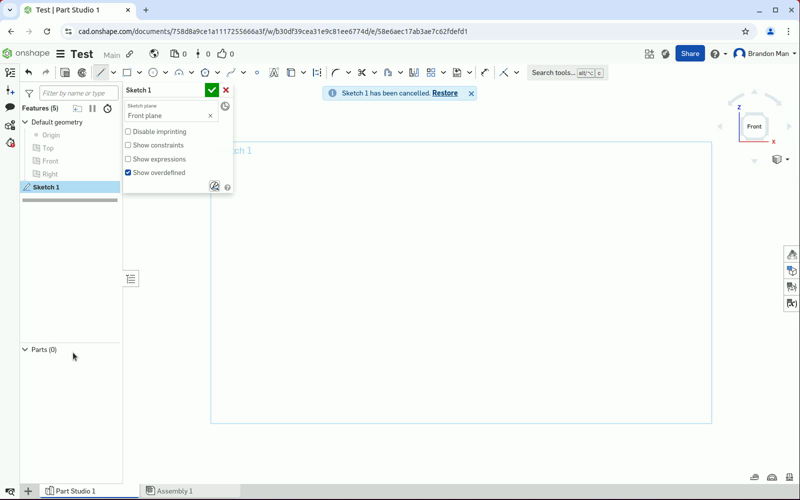
mouse_move(379, 381)
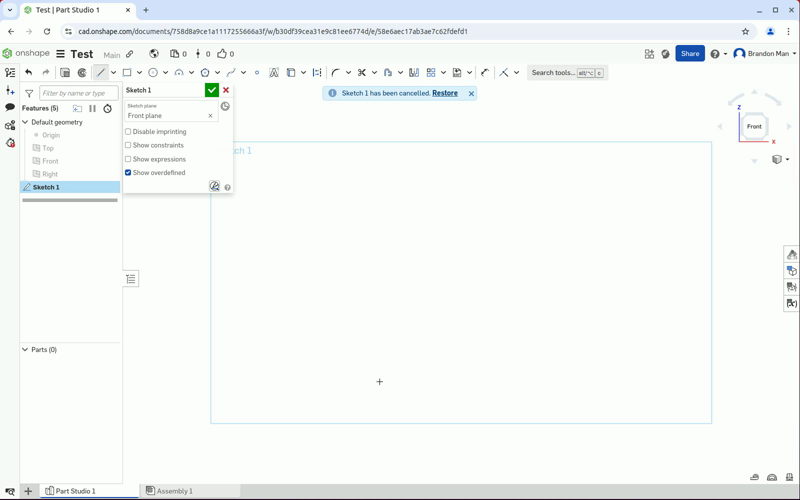
click(379, 381)
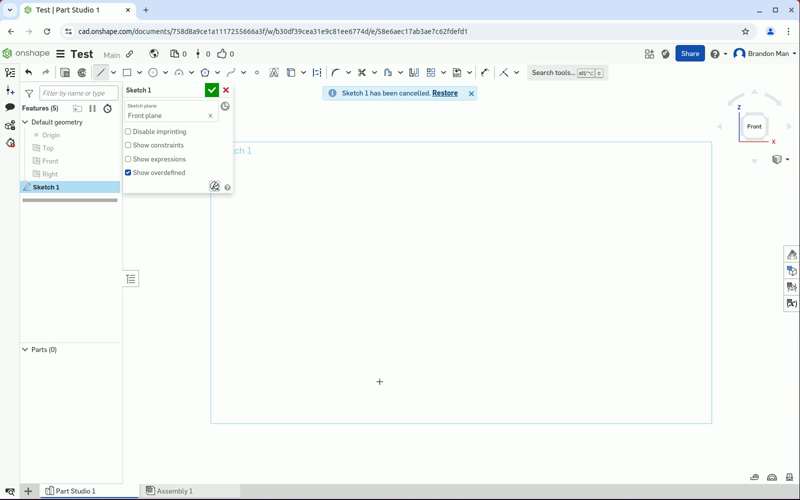
key_up(shift)
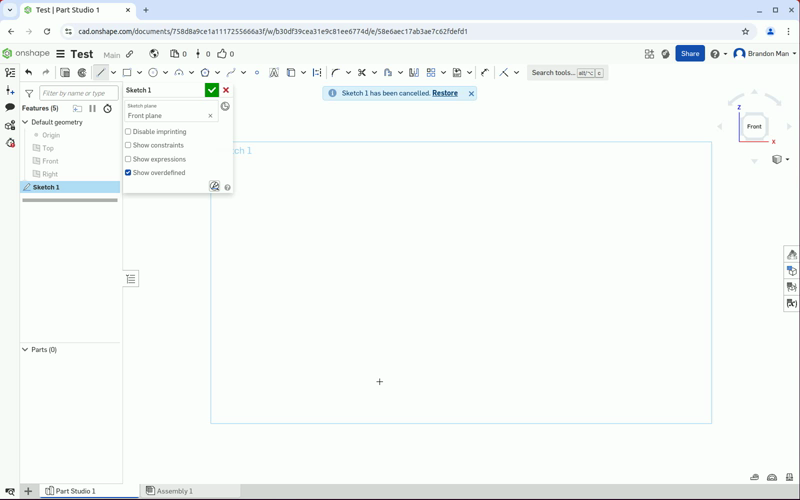
key_down(shift)
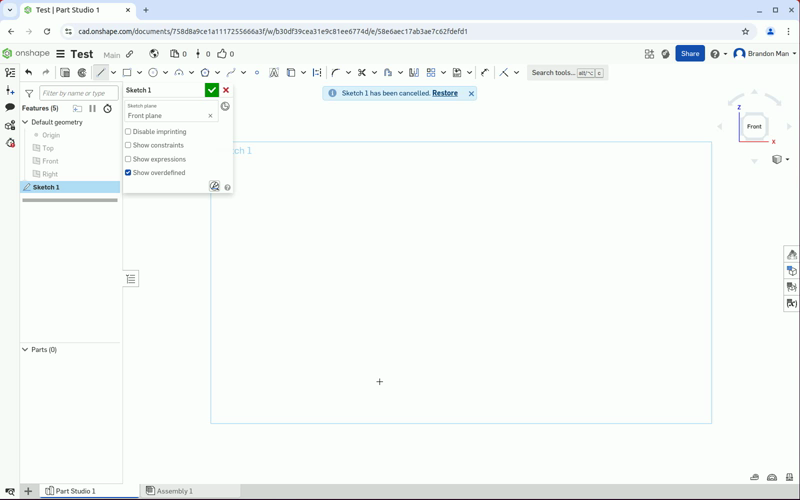
mouse_move(540, 381)
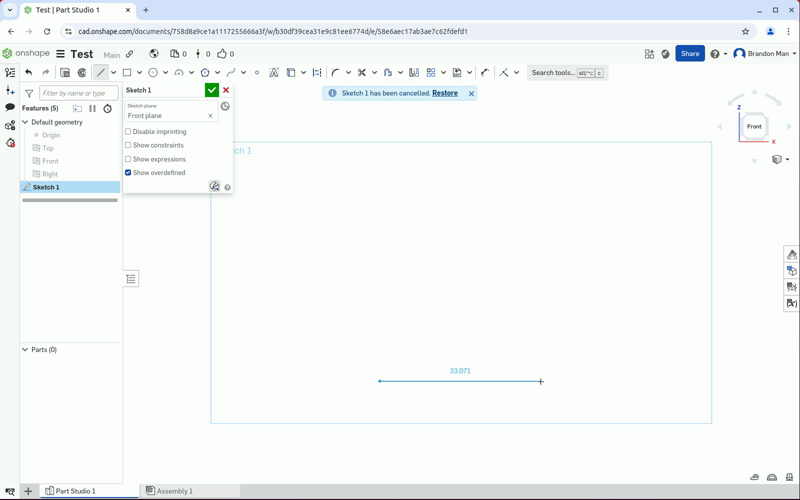
click(540, 381)
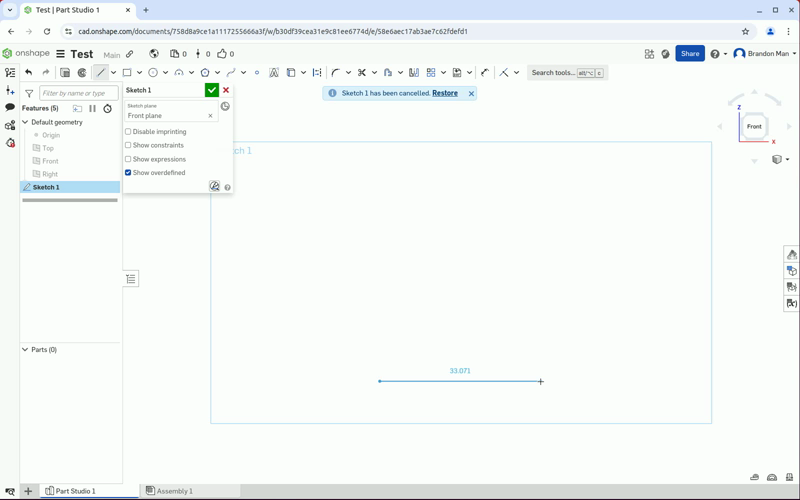
key_up(shift)
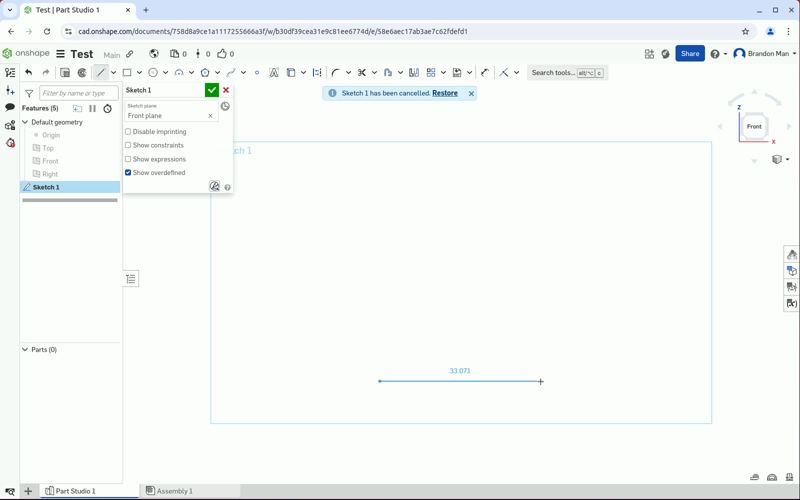
key_down(shift)
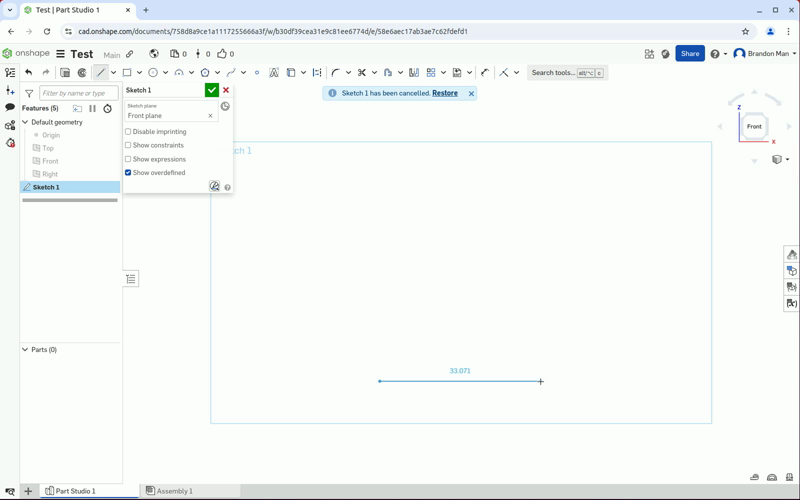
mouse_move(540, 185)
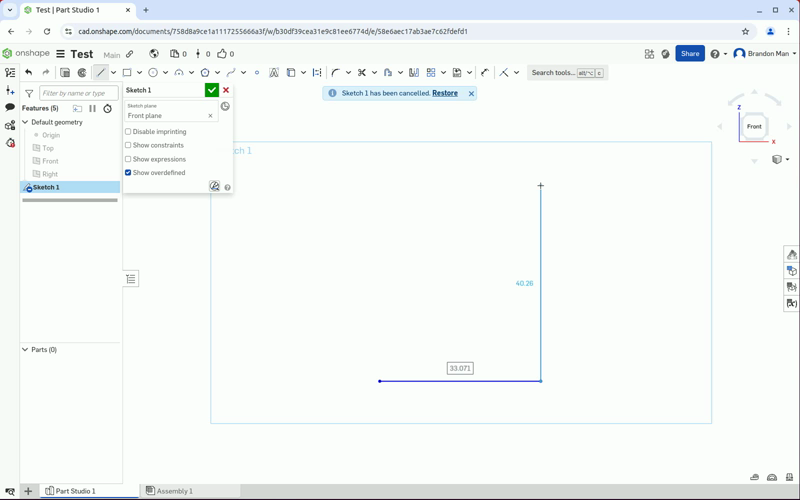
click(540, 185)
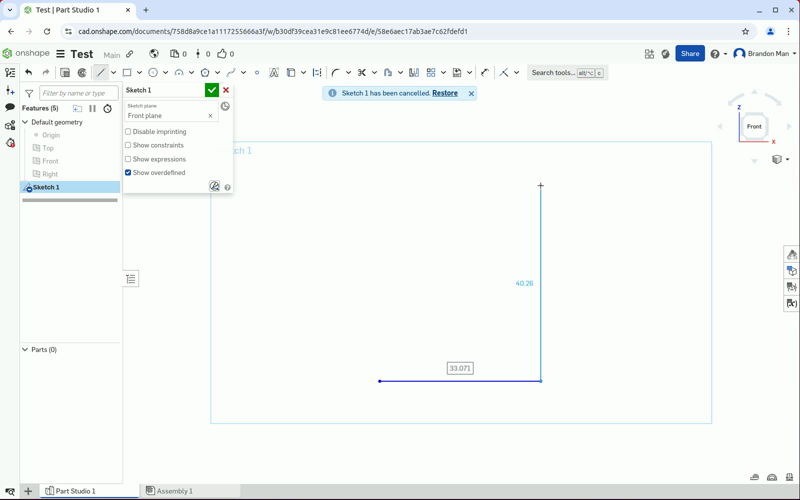
key_up(shift)
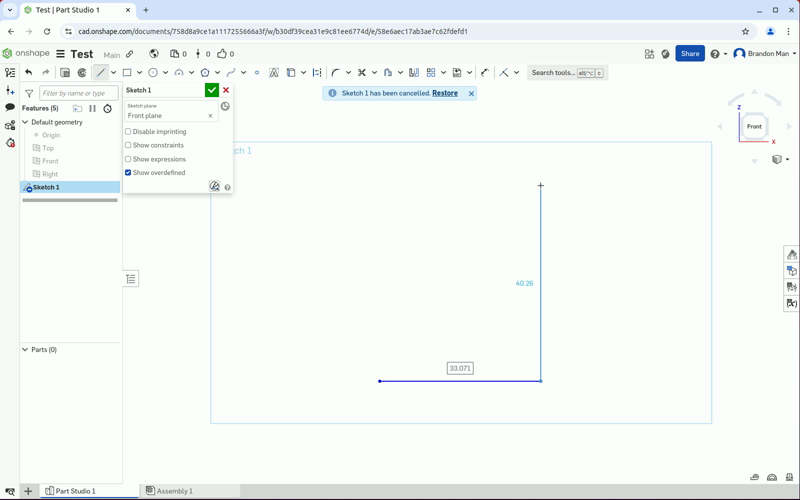
key_down(shift)
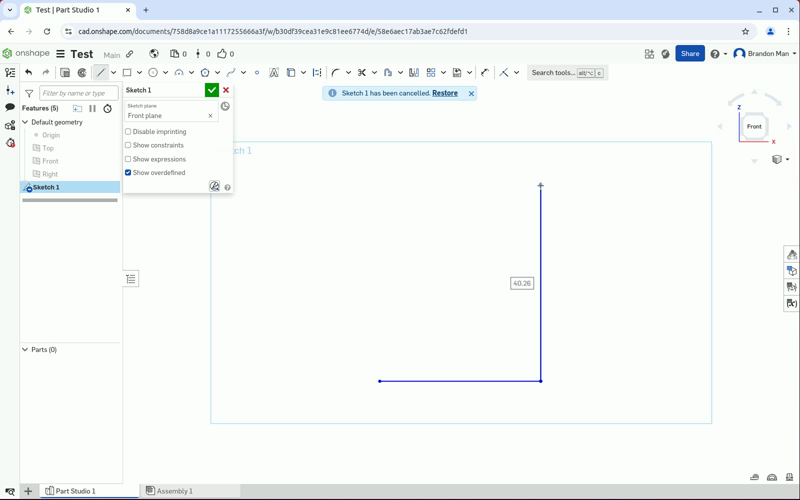
mouse_move(379, 185)
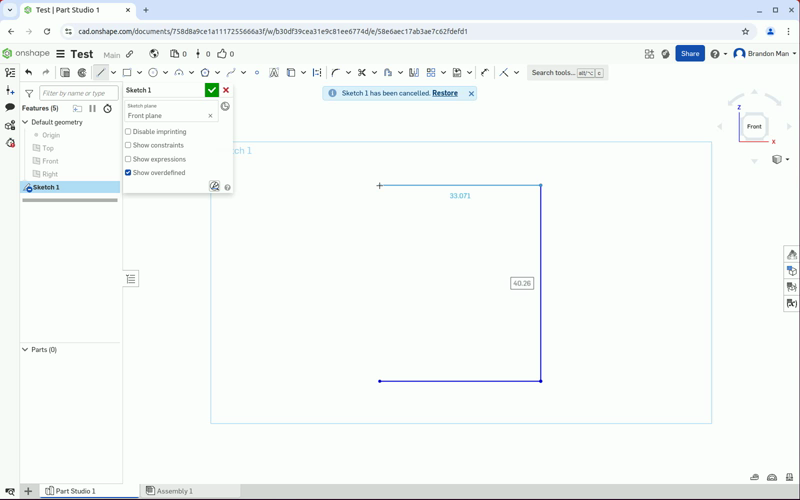
click(379, 185)
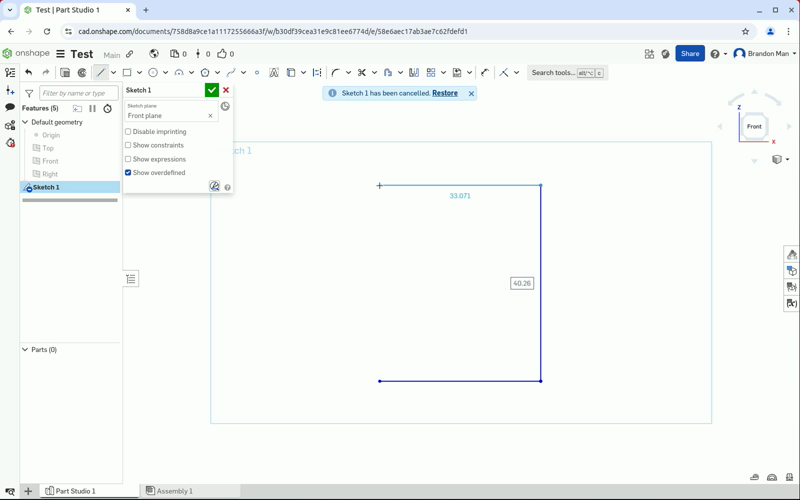
key_up(shift)
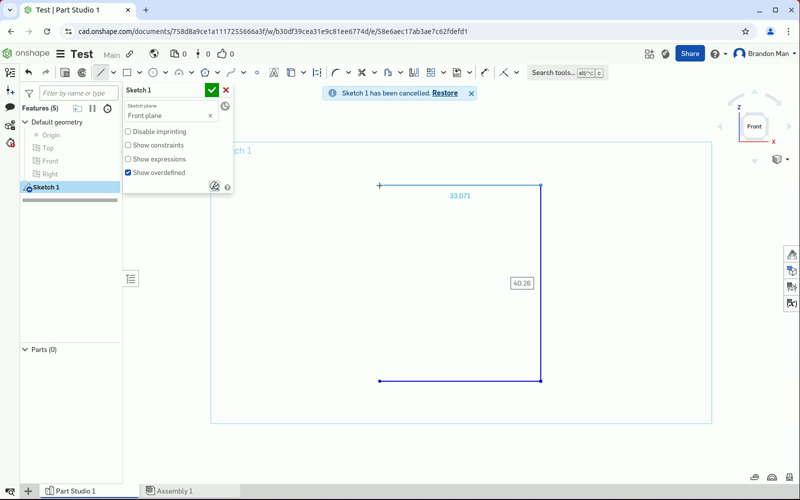
key_down(shift)
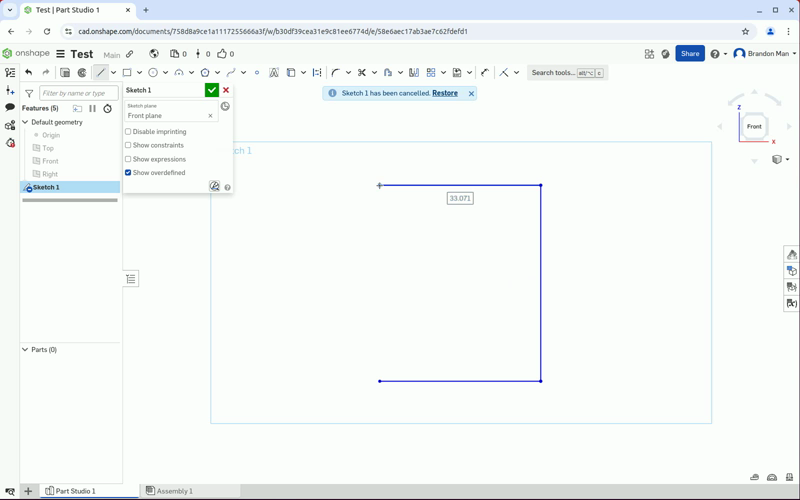
mouse_move(379, 381)
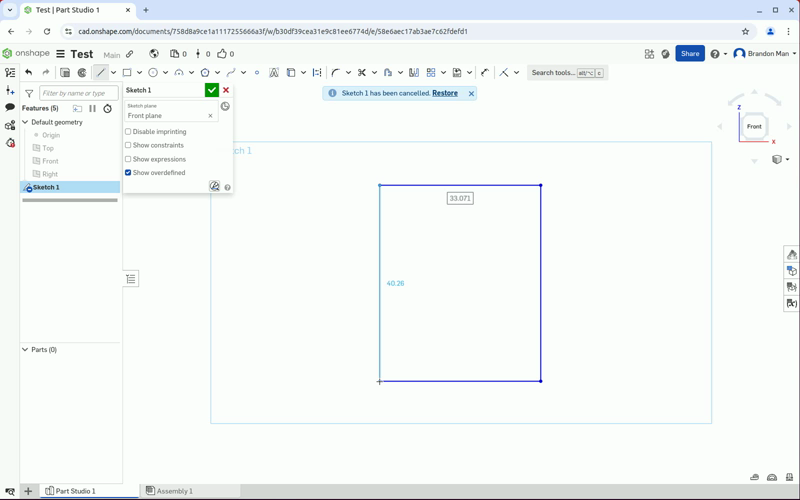
key_up(shift)
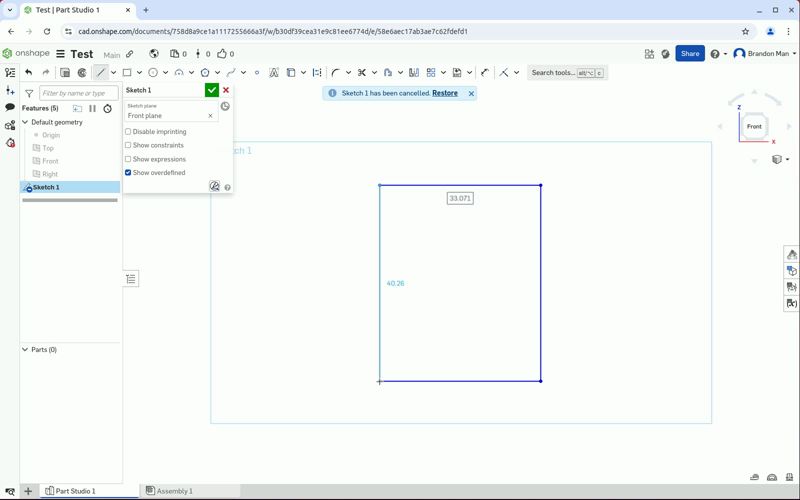
click(379, 381)
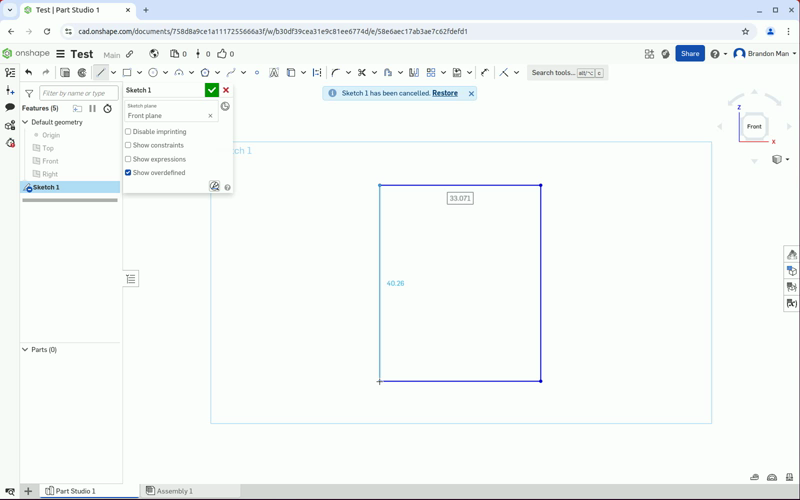
key(esc)
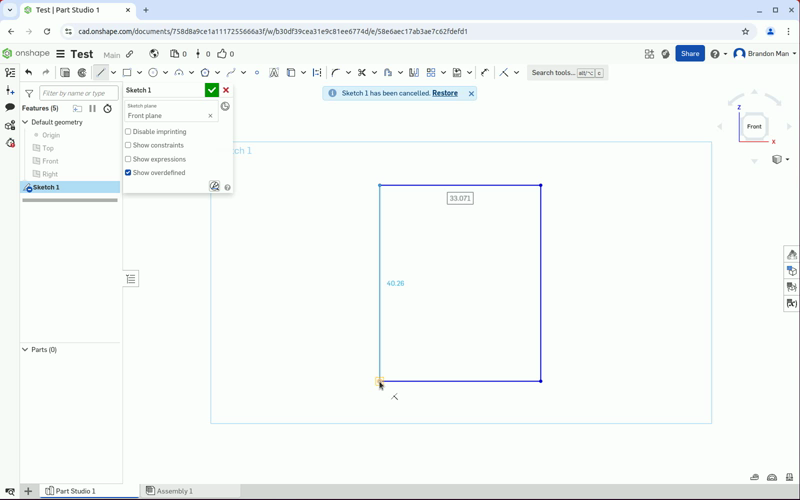
key(c)
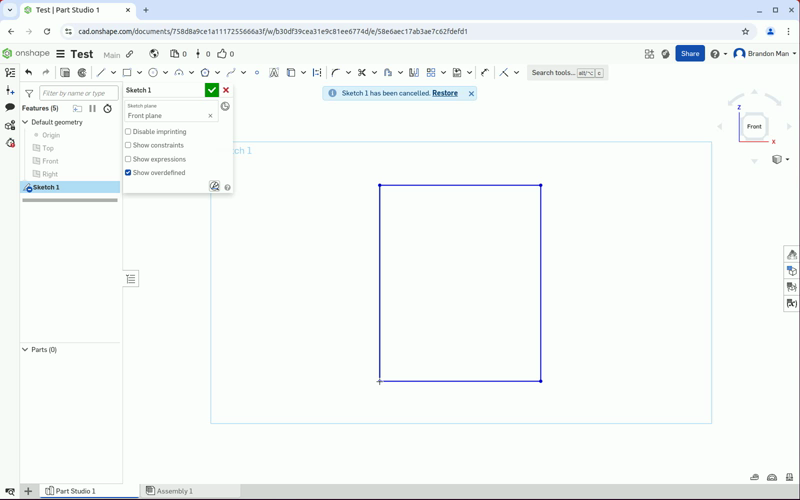
key_down(shift)
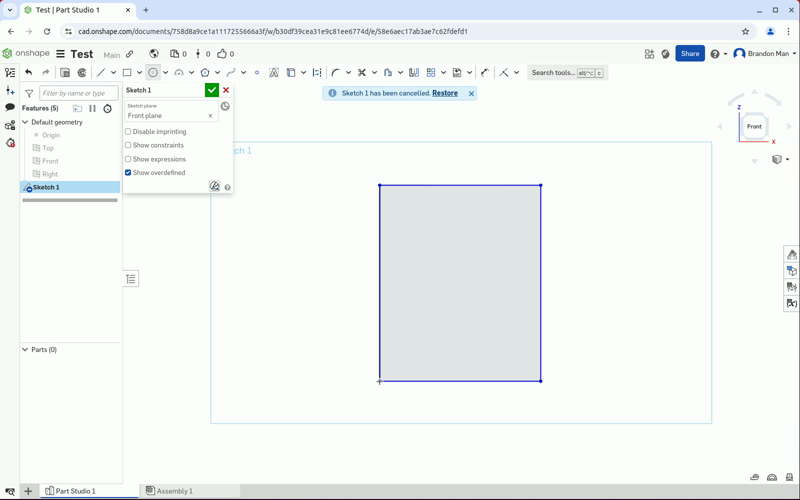
mouse_move(427, 315)
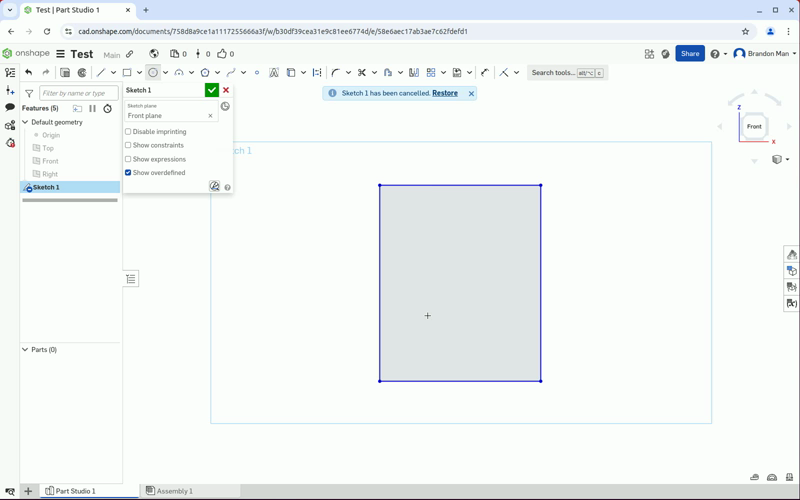
click(427, 315)
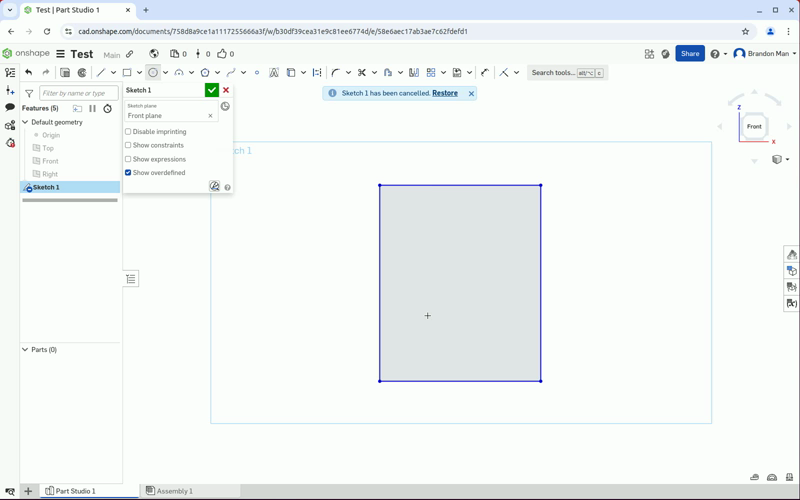
key_up(shift)
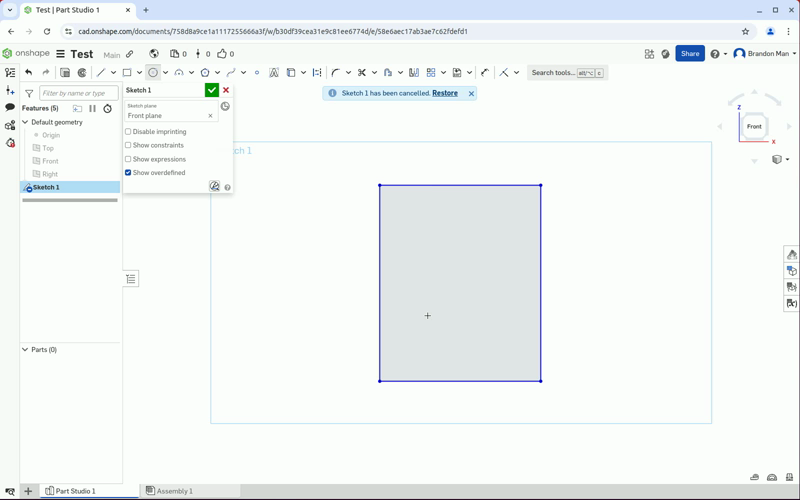
mouse_move(433, 315)
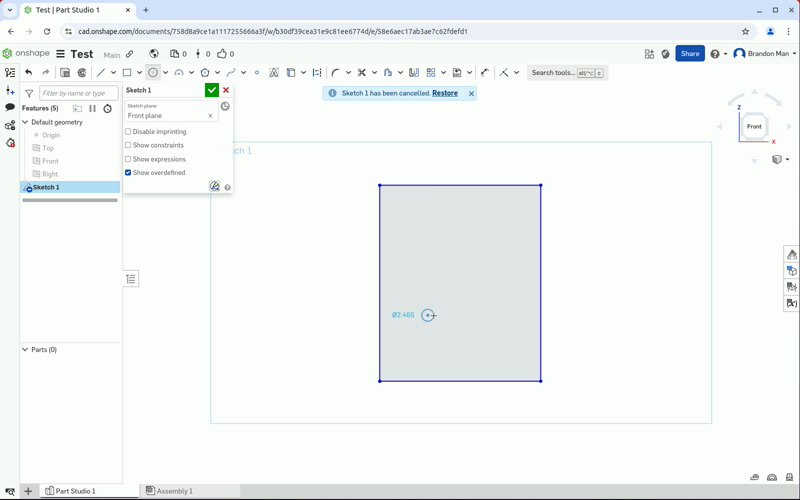
click(433, 315)
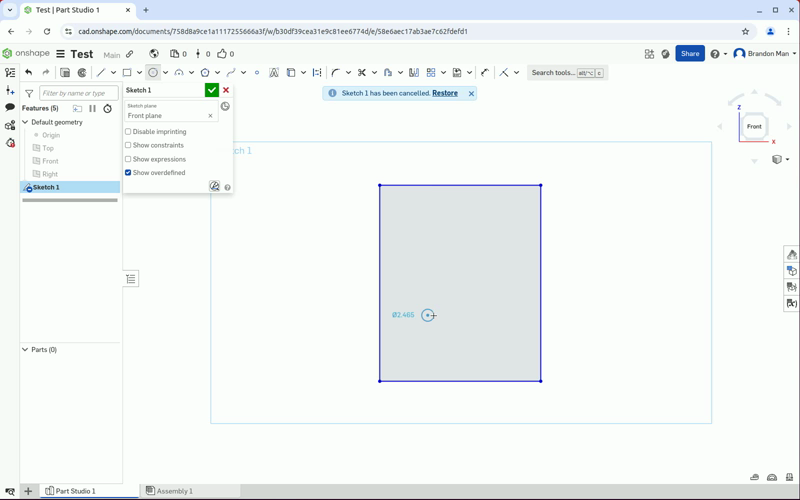
key(esc)
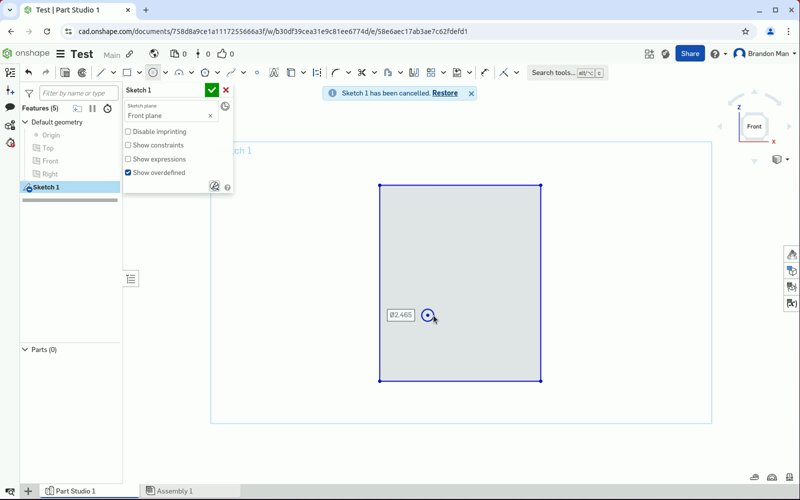
key(c)
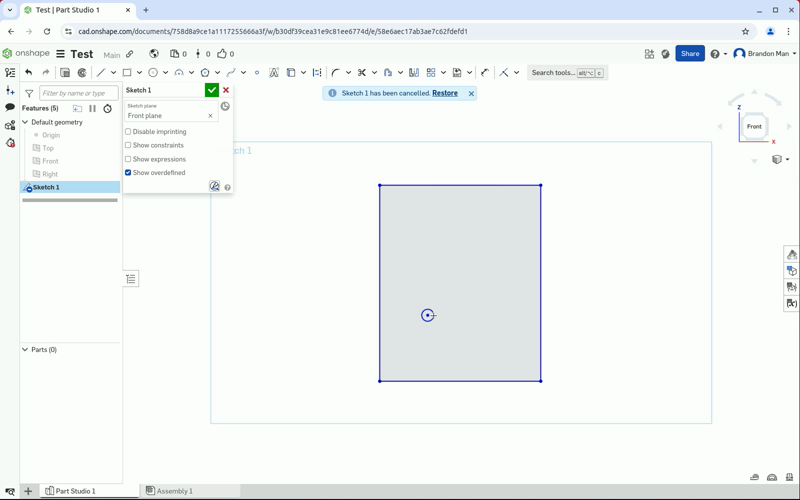
key_down(shift)
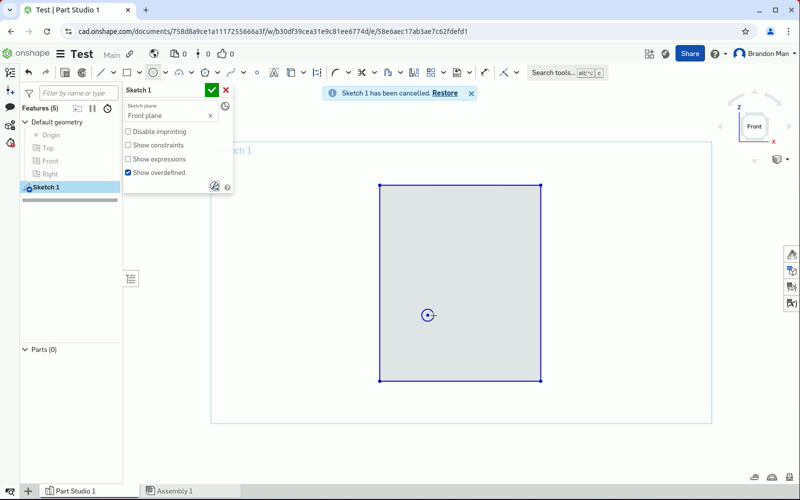
mouse_move(427, 251)
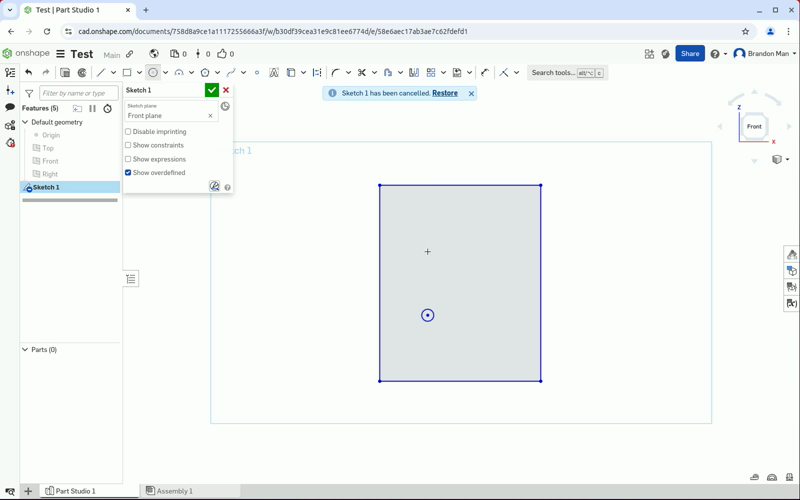
click(427, 251)
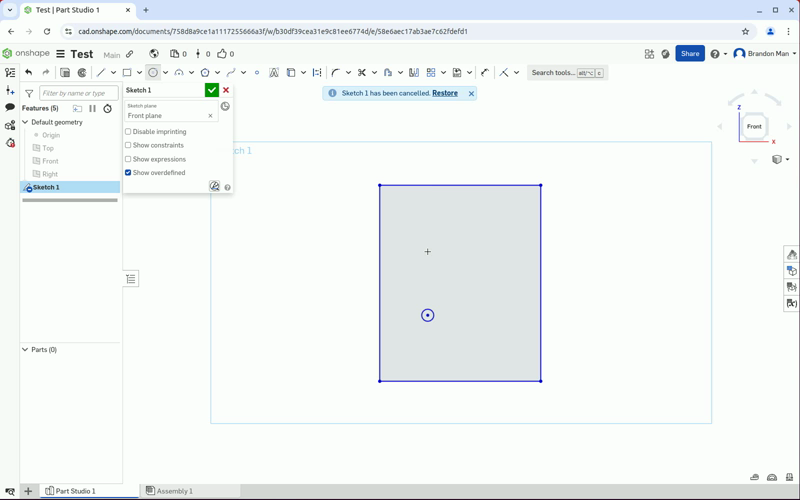
key_up(shift)
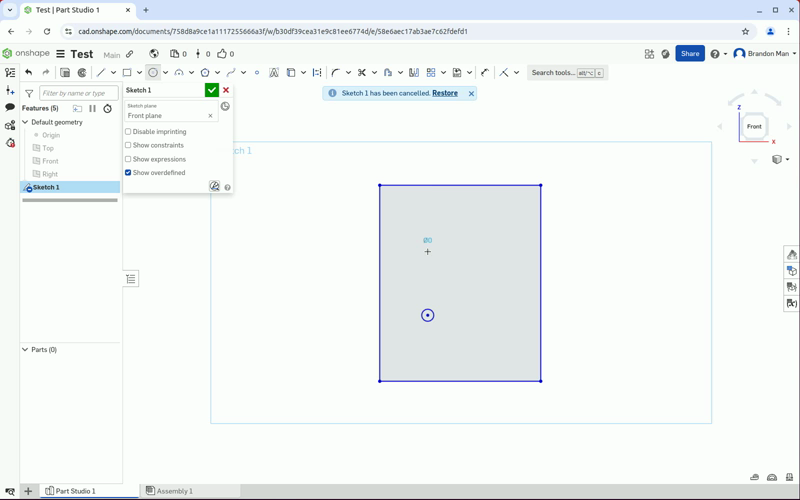
mouse_move(433, 251)
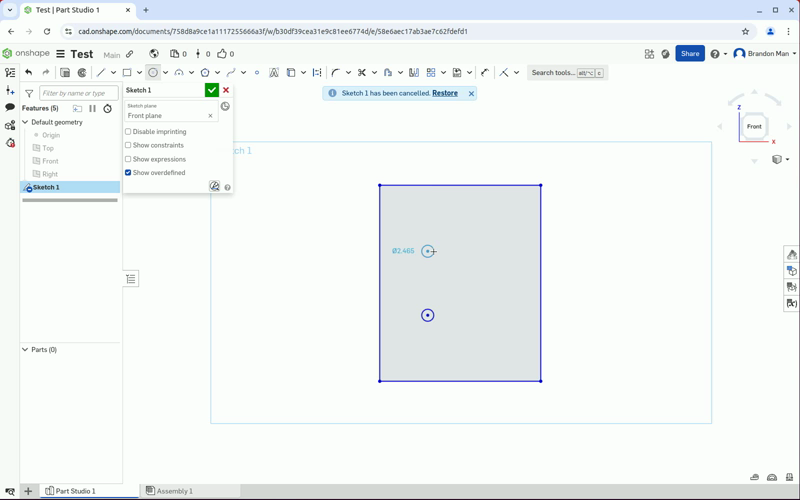
click(433, 251)
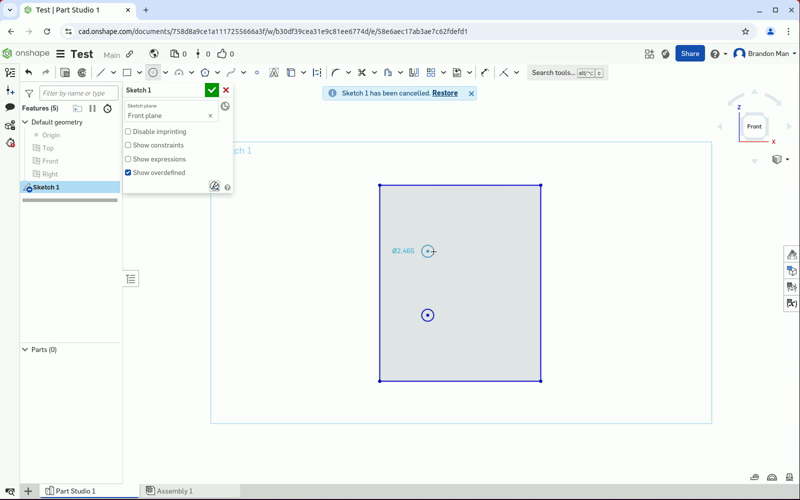
key(esc)
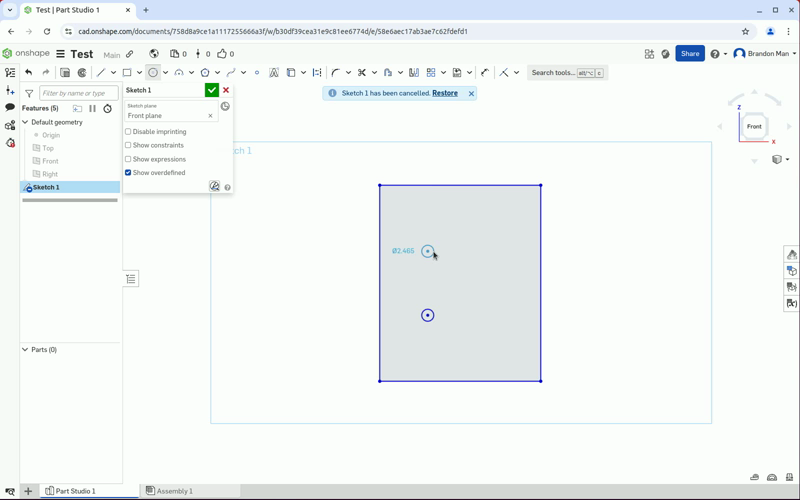
key(c)
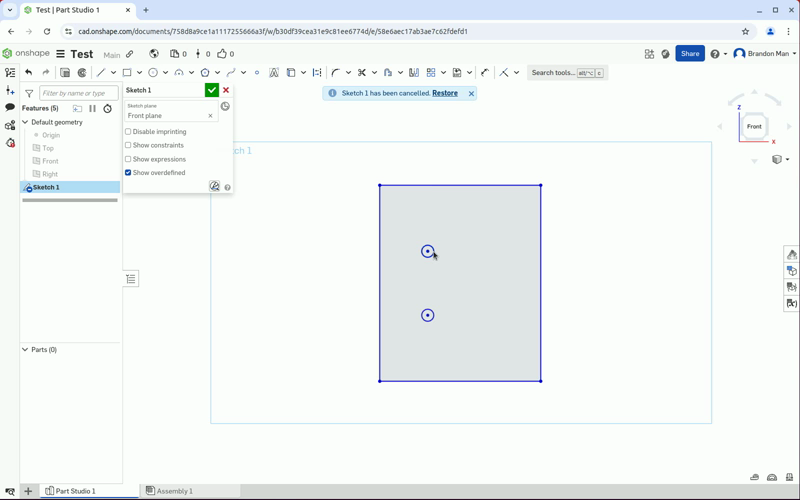
key_down(shift)
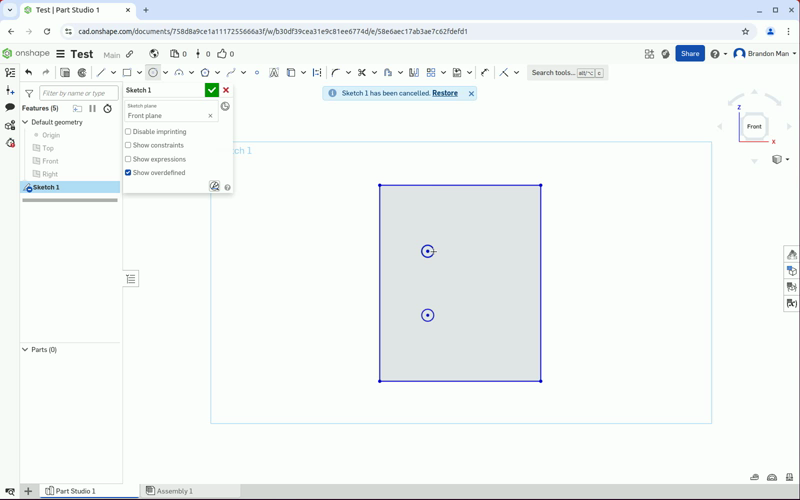
mouse_move(493, 315)
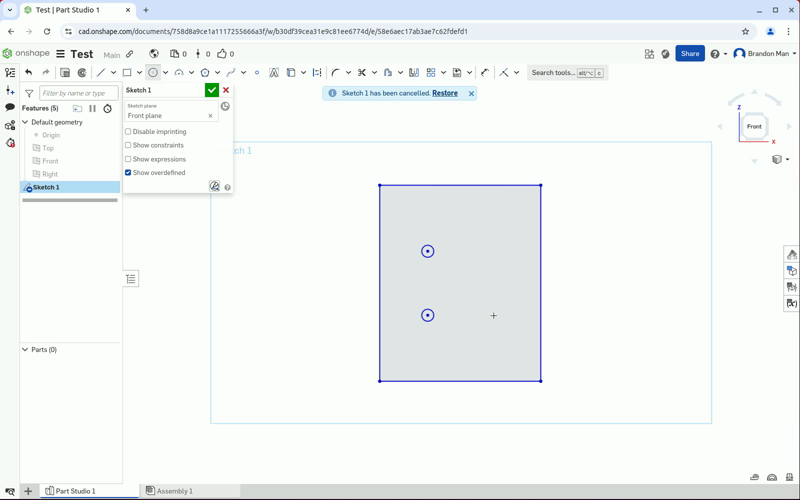
click(493, 315)
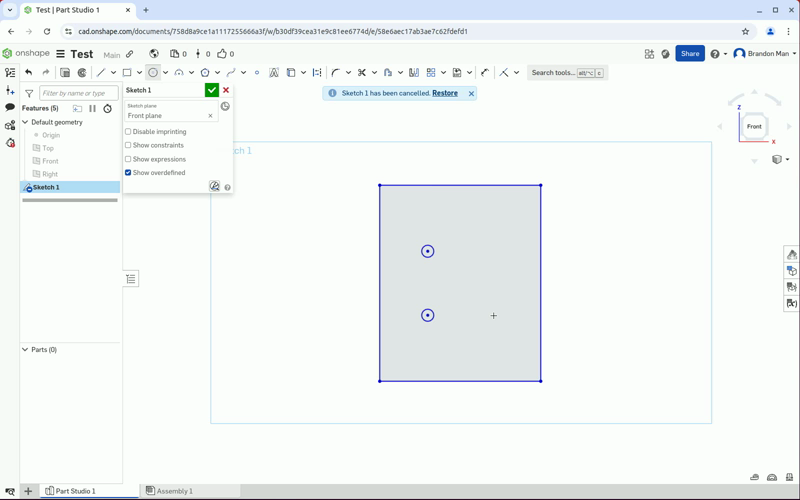
key_up(shift)
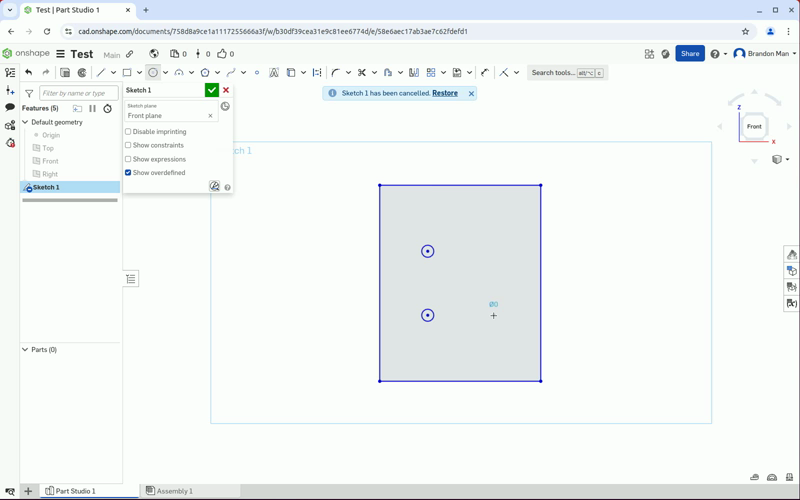
mouse_move(499, 315)
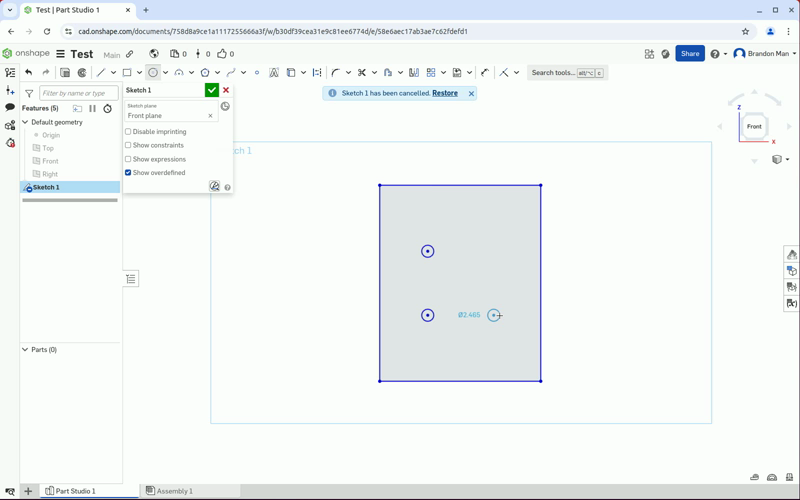
click(499, 315)
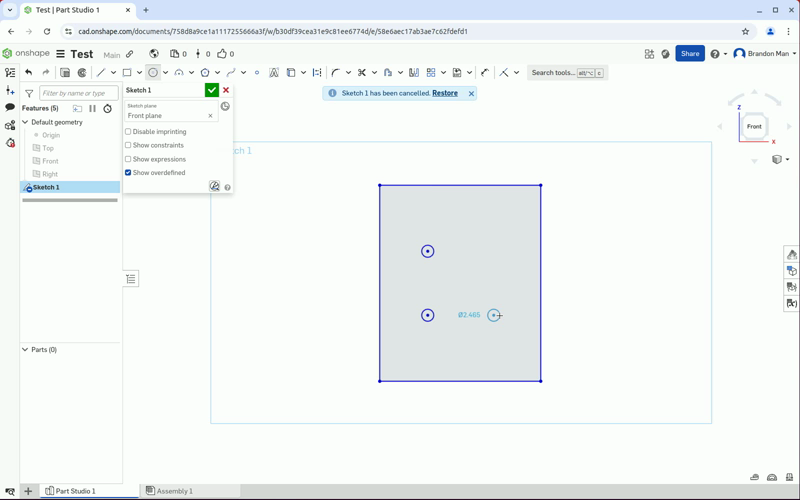
key(esc)
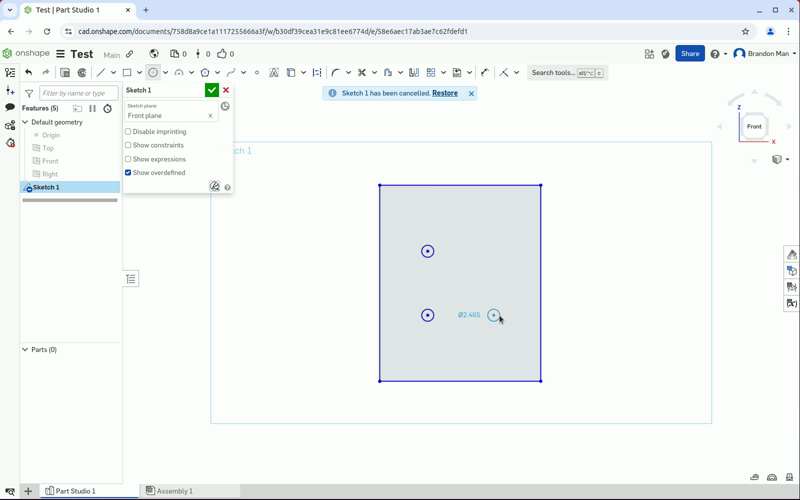
key(c)
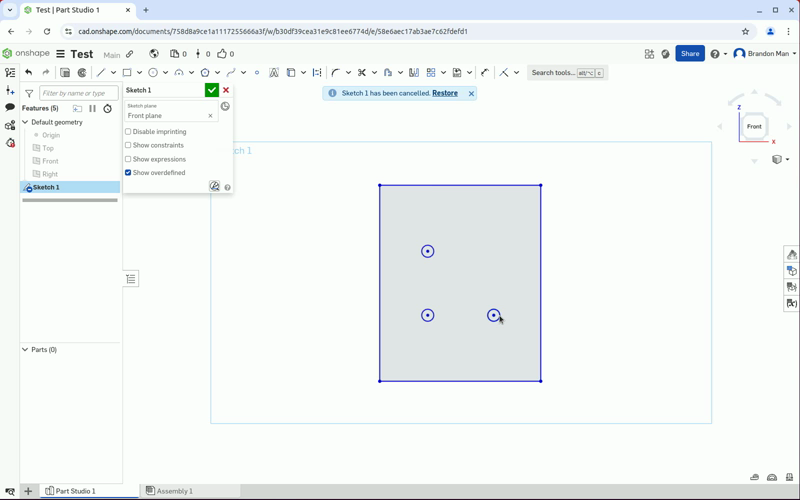
key_down(shift)
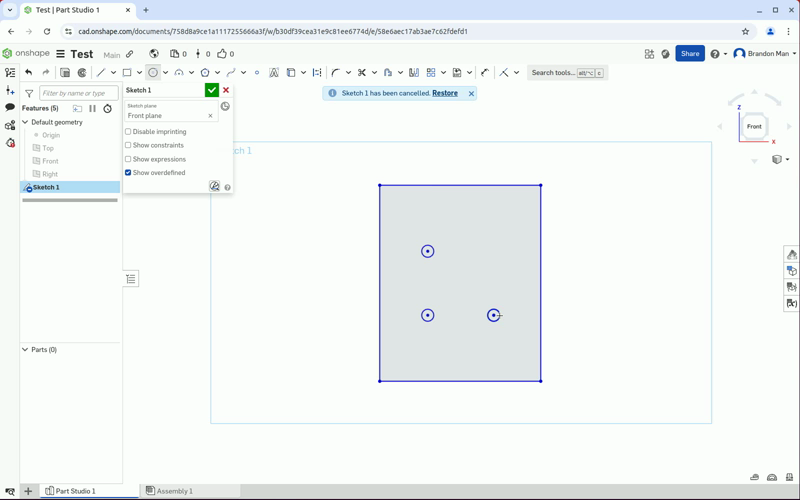
mouse_move(493, 251)
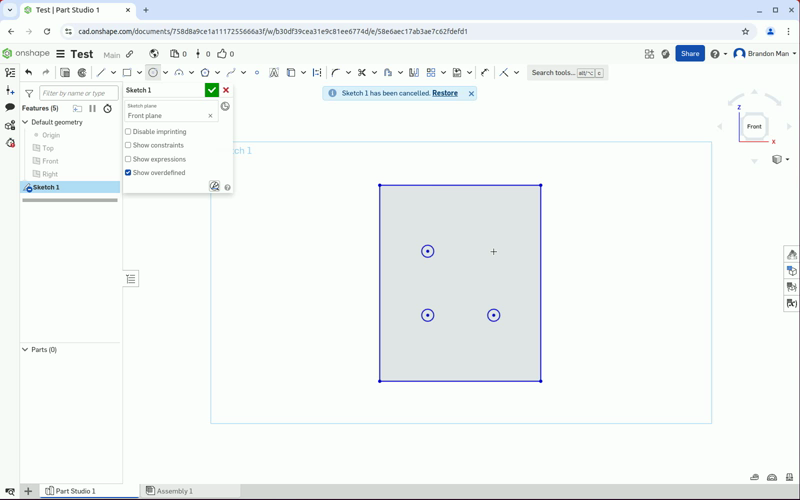
click(493, 251)
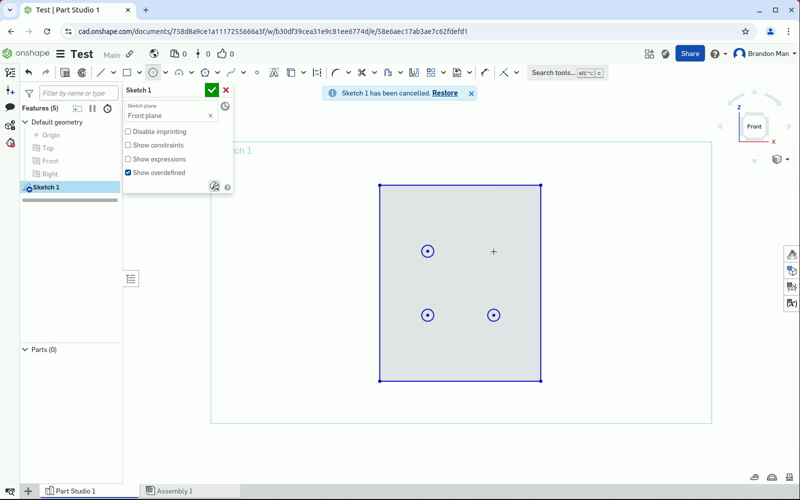
key_up(shift)
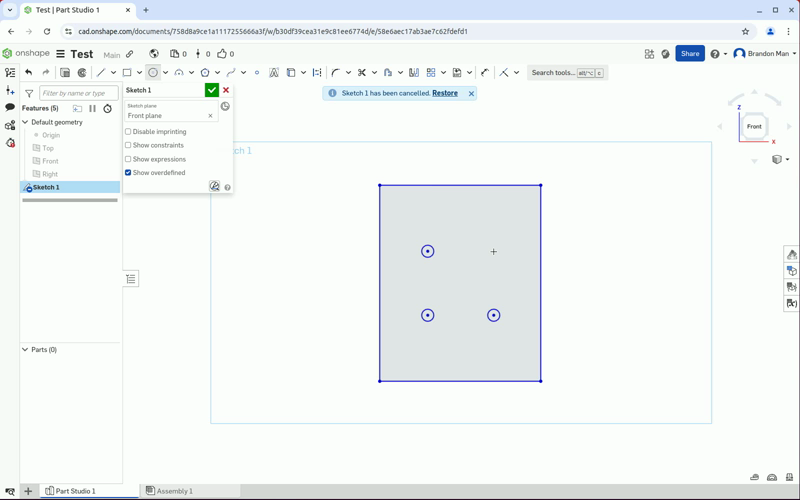
mouse_move(499, 251)
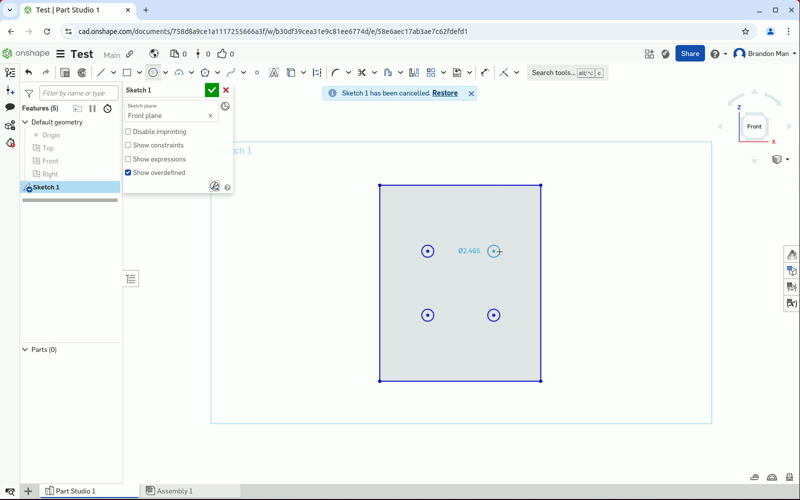
click(499, 251)
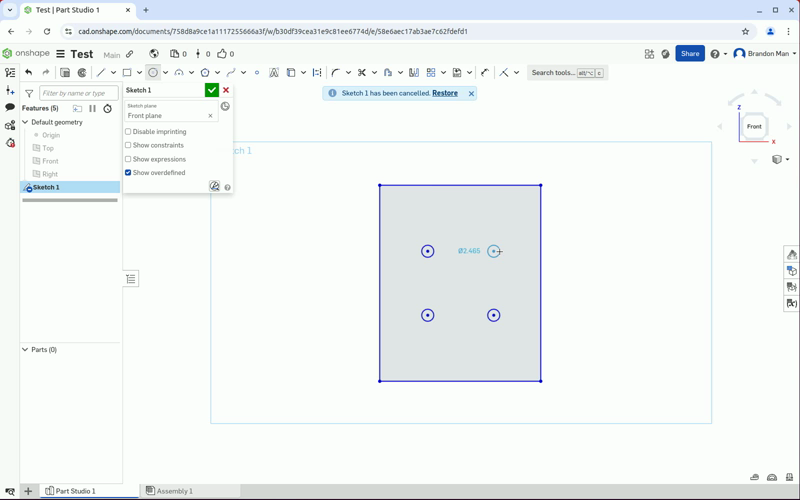
key(esc)
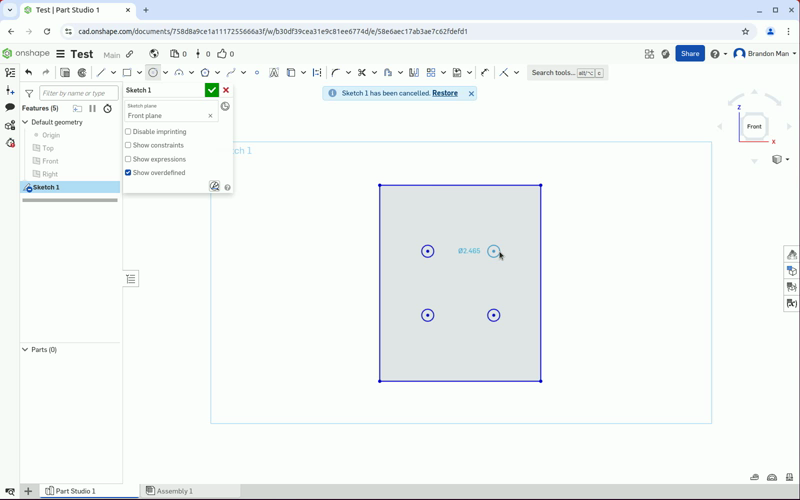
mouse_move(449, 334)
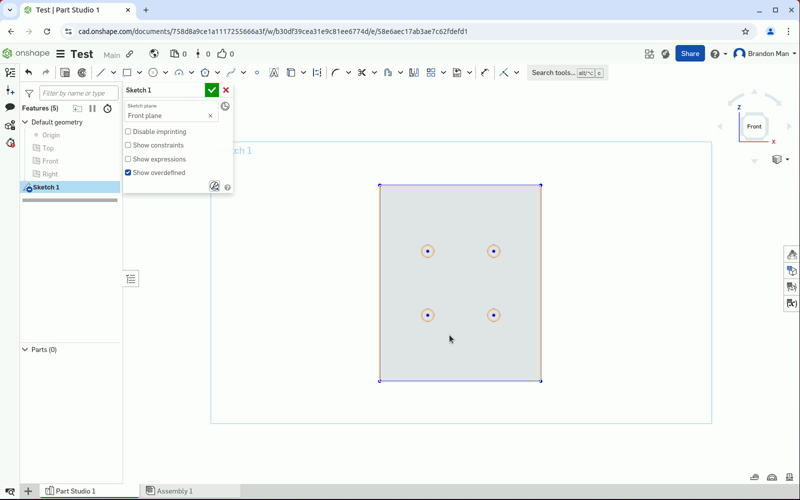
click(449, 334)
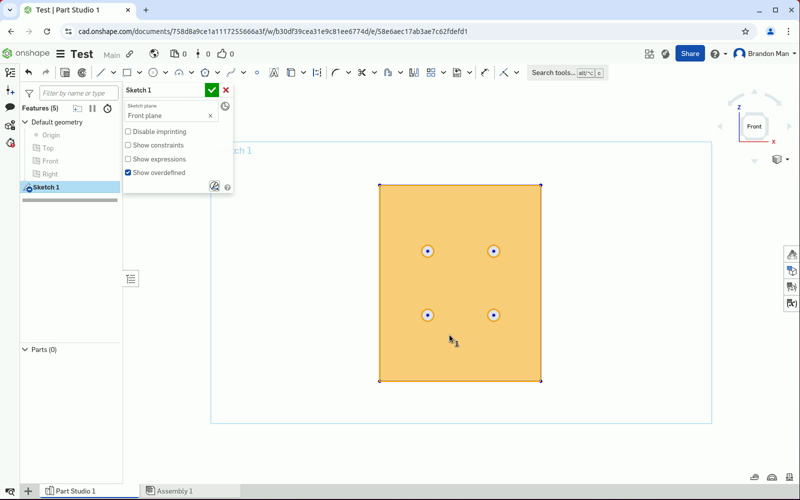
mouse_move(73, 352)
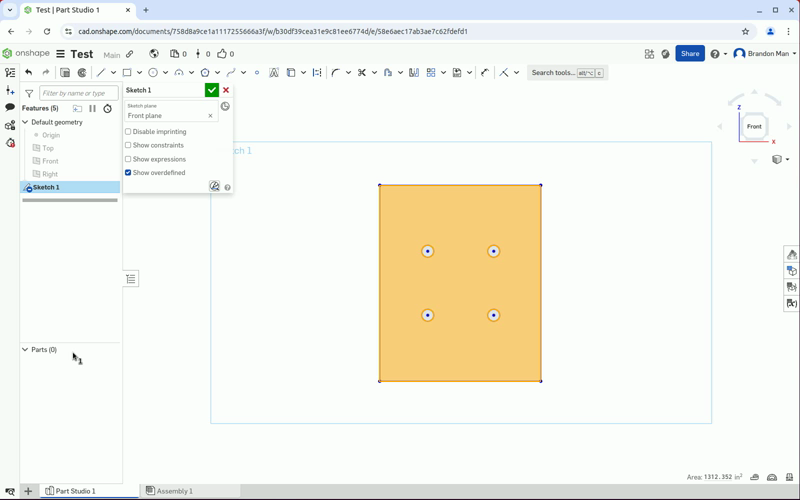
key(shift+y)
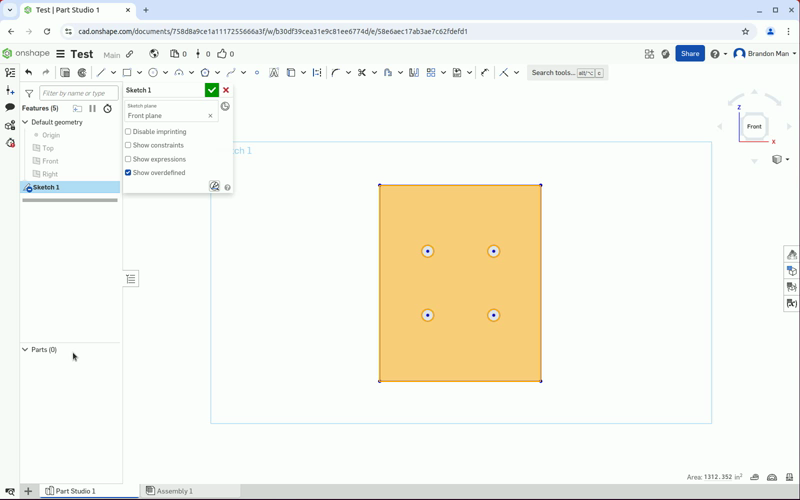
key(shift+e)
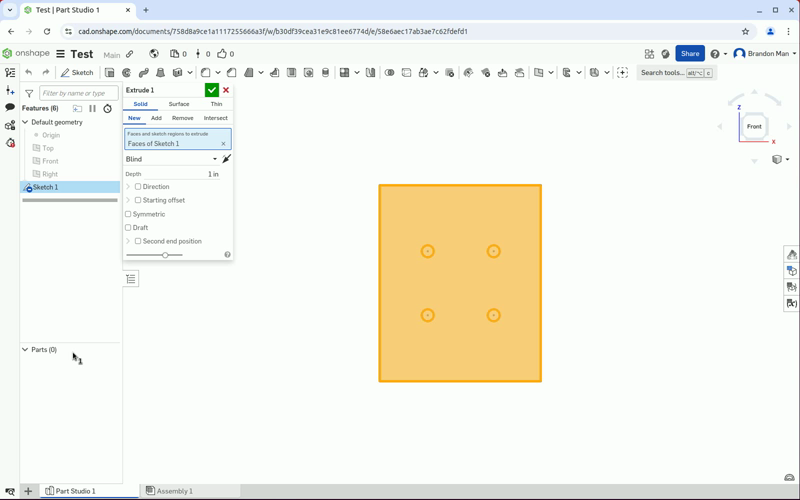
mouse_move(143, 106)
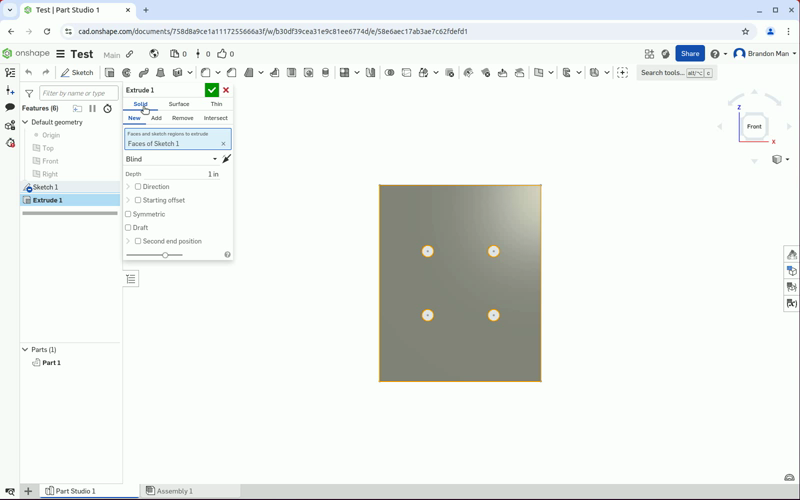
click(143, 106)
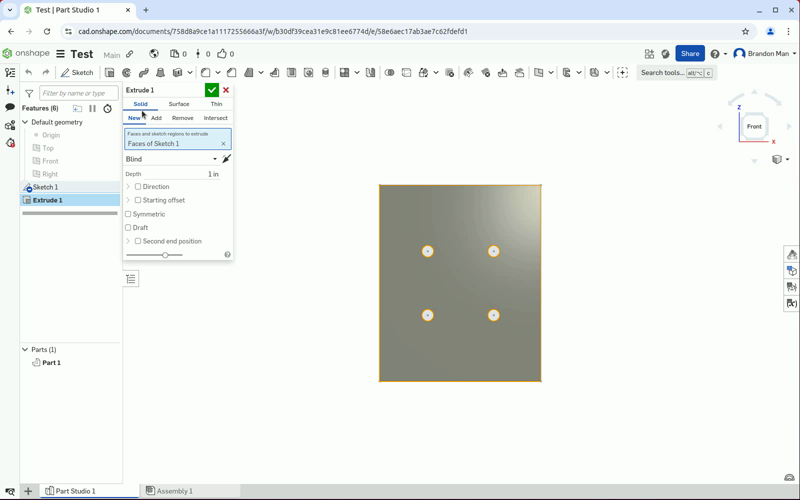
mouse_move(137, 120)
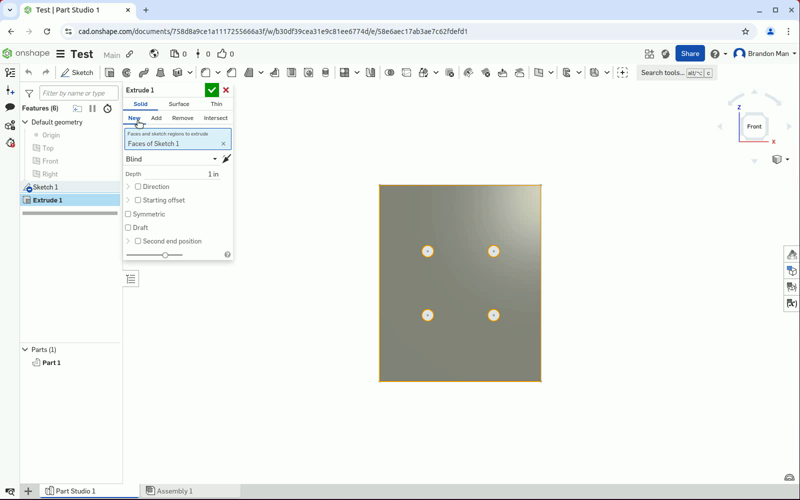
click(137, 120)
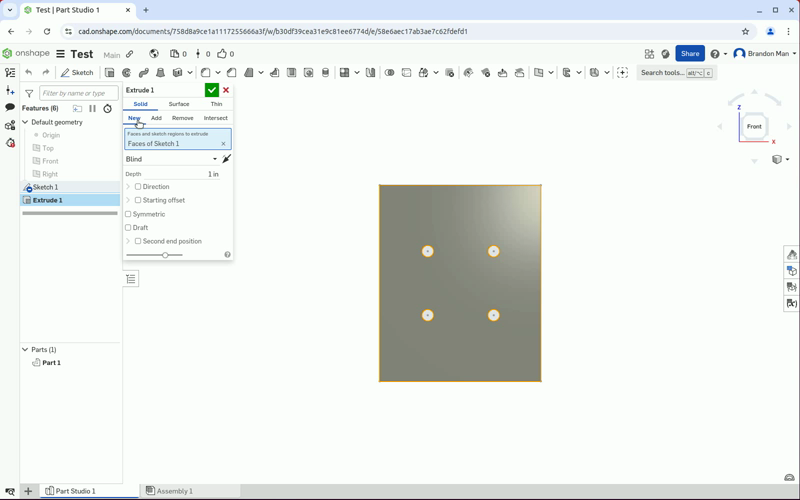
key(tab, 4)
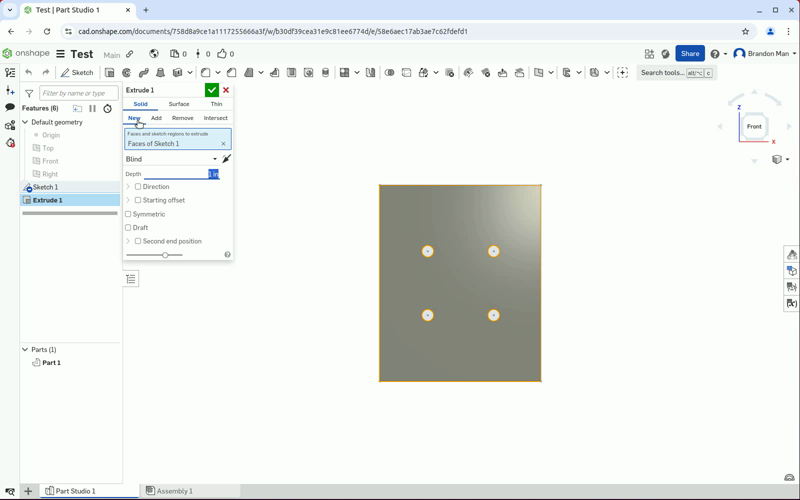
text(5.777)
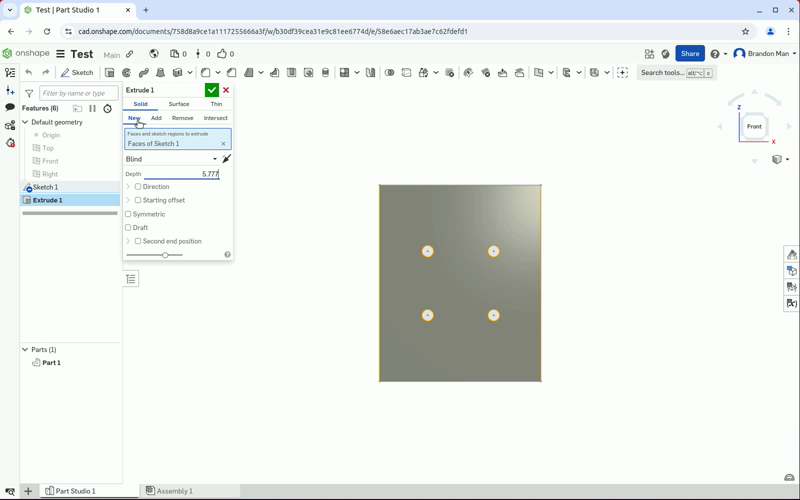
key(enter)
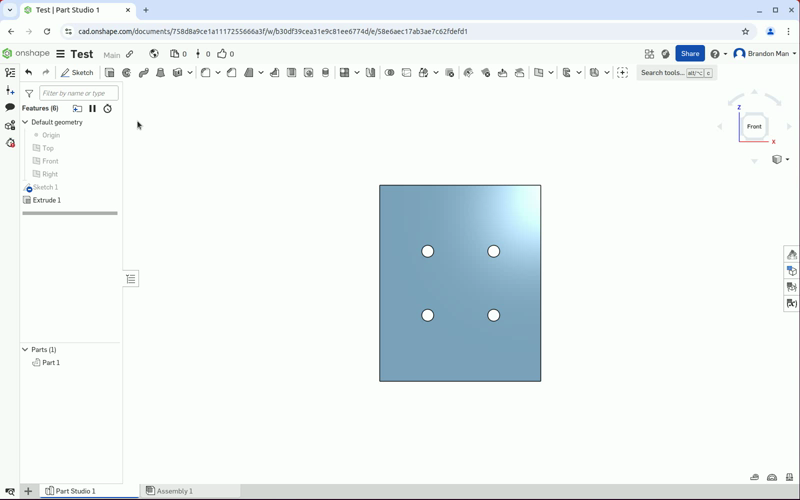
key(shift+h)
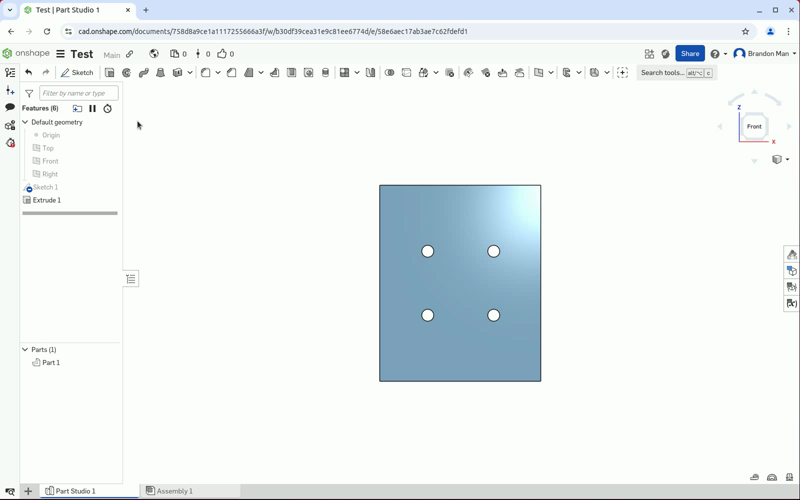
key(shift+h)
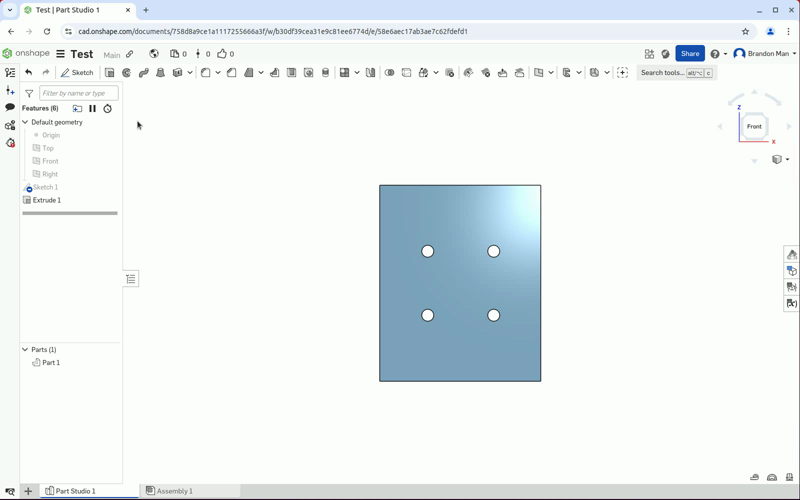
mouse_move(73, 189)
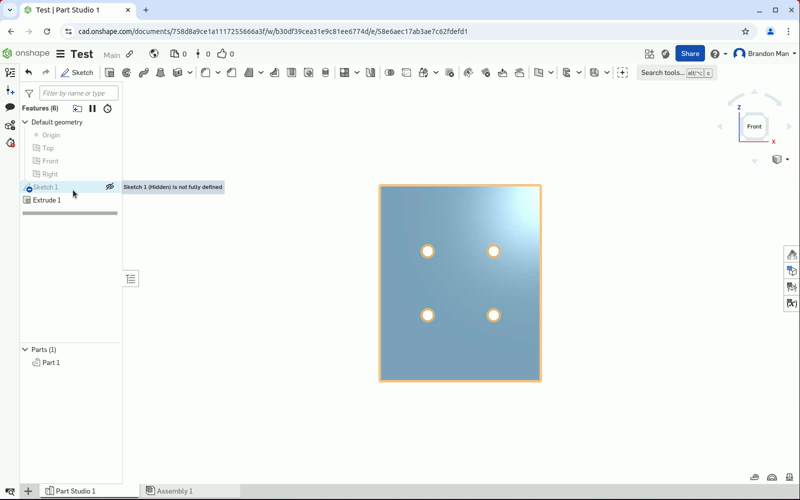
click(73, 189)
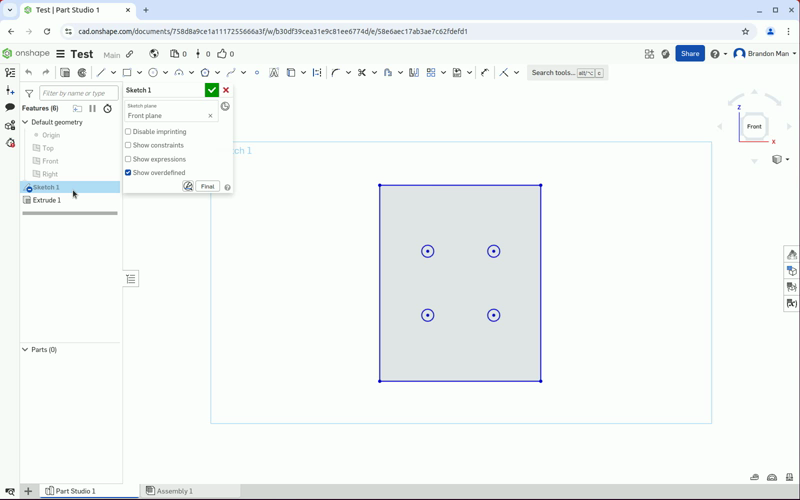
mouse_move(229, 92)
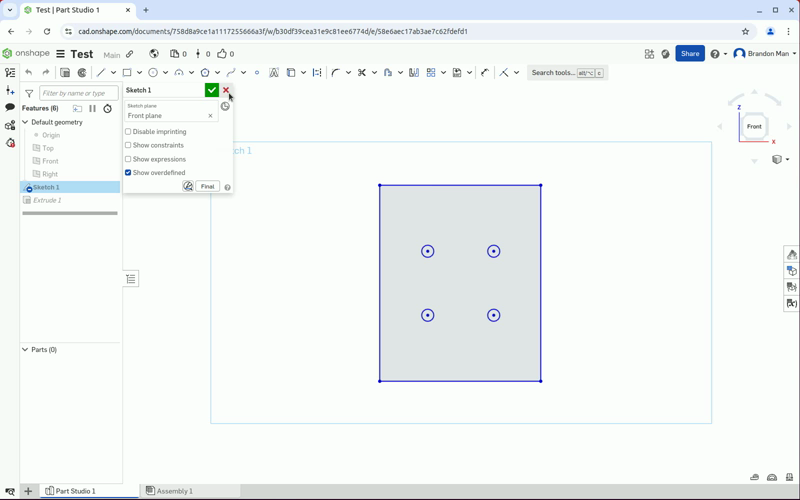
click(229, 92)
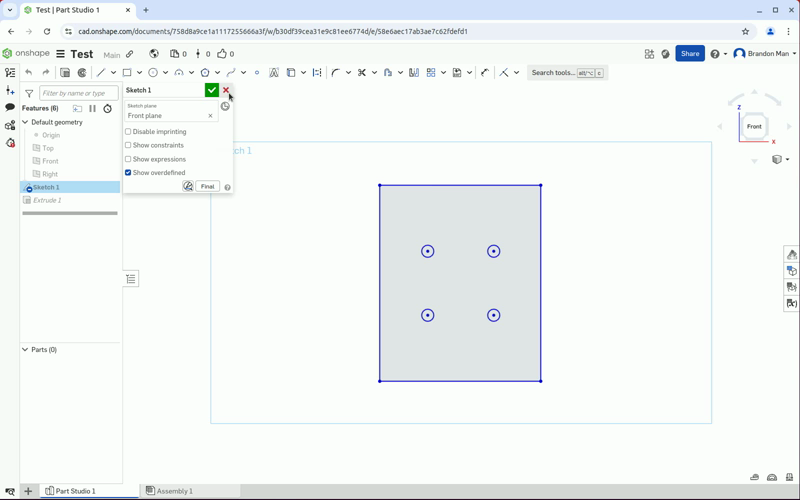
key(shift+s)
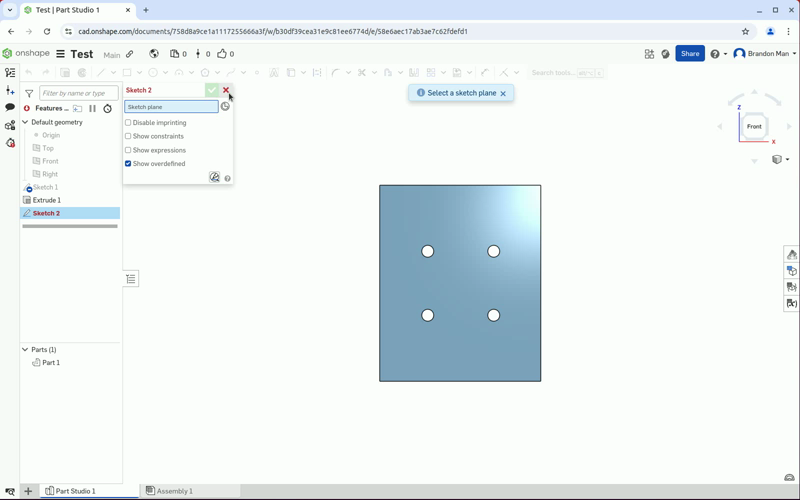
mouse_move(73, 163)
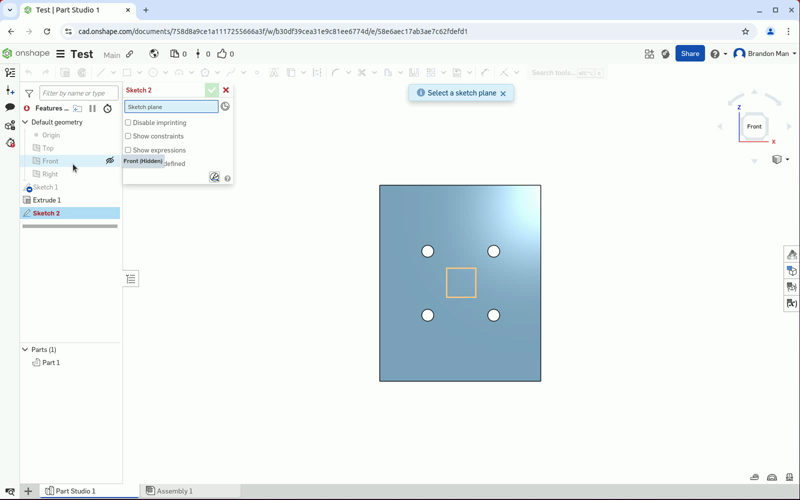
click(73, 163)
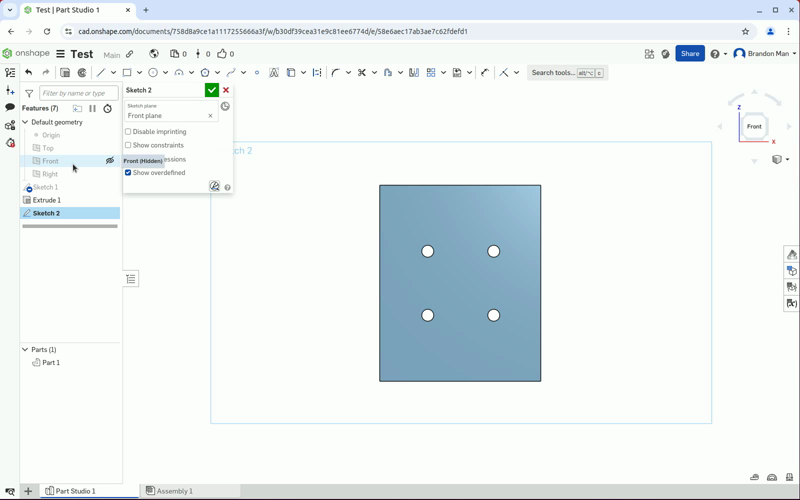
mouse_move(73, 352)
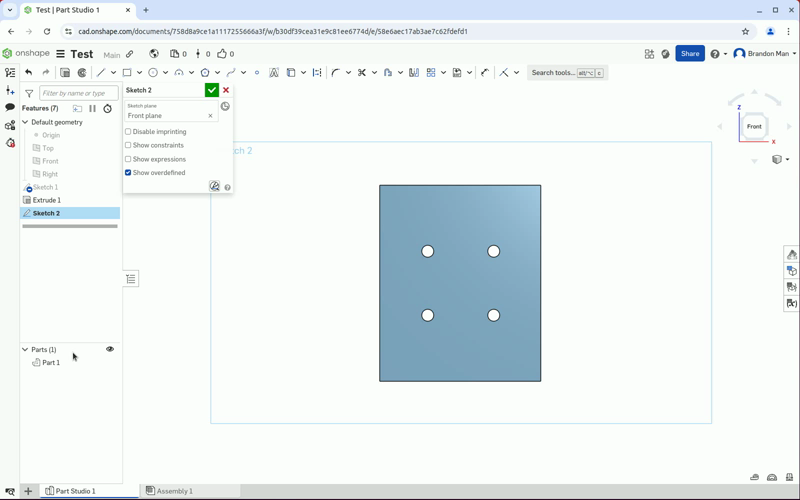
key(y)
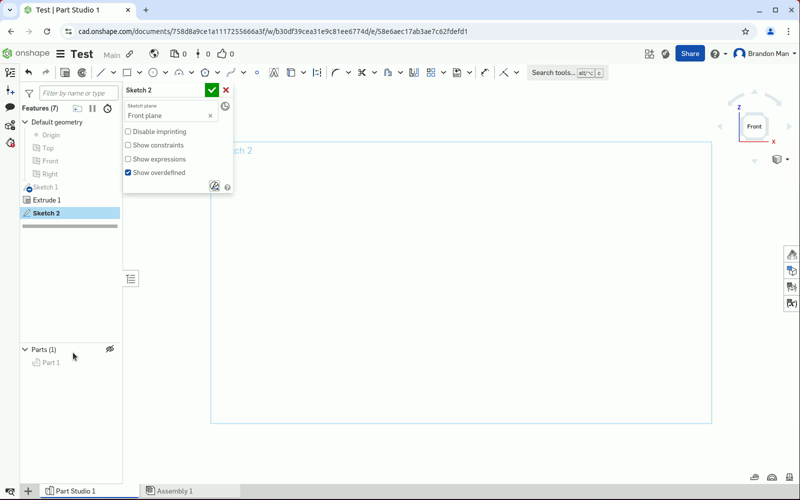
key(c)
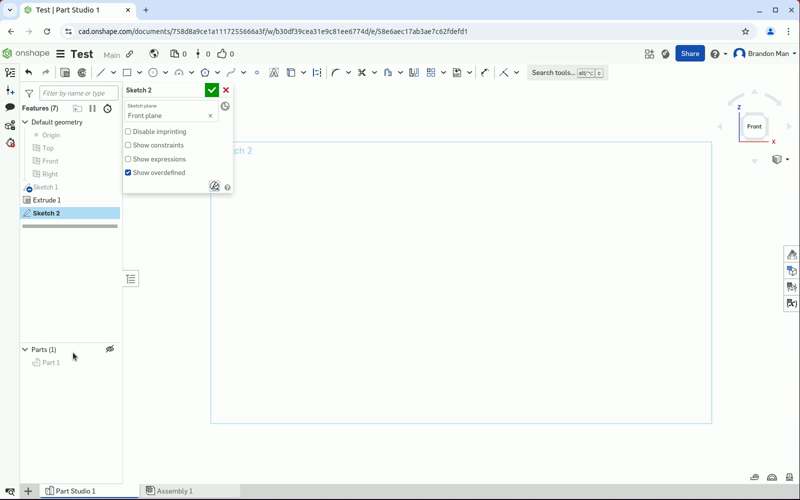
key_down(shift)
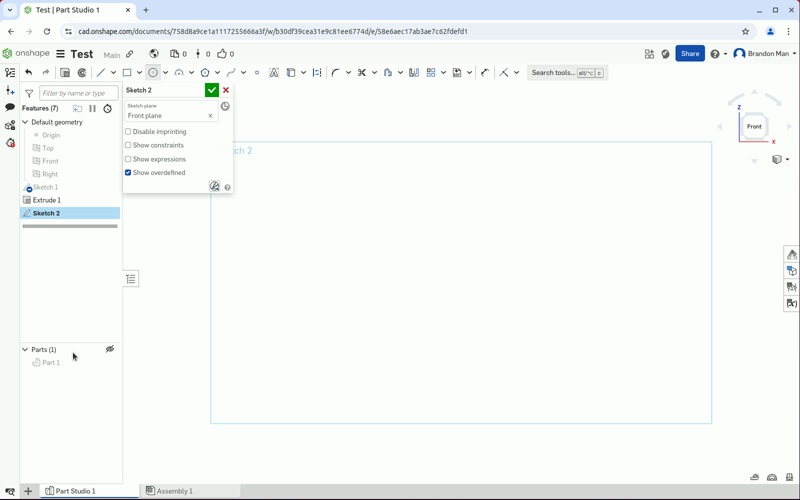
mouse_move(428, 250)
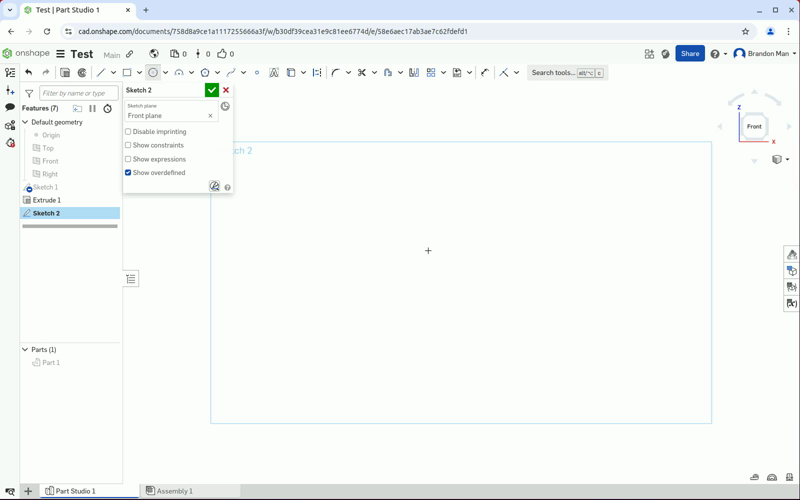
click(428, 250)
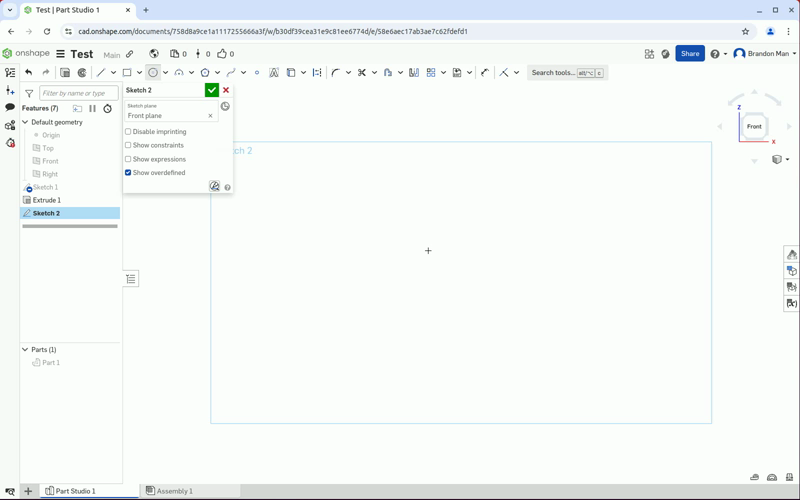
key_up(shift)
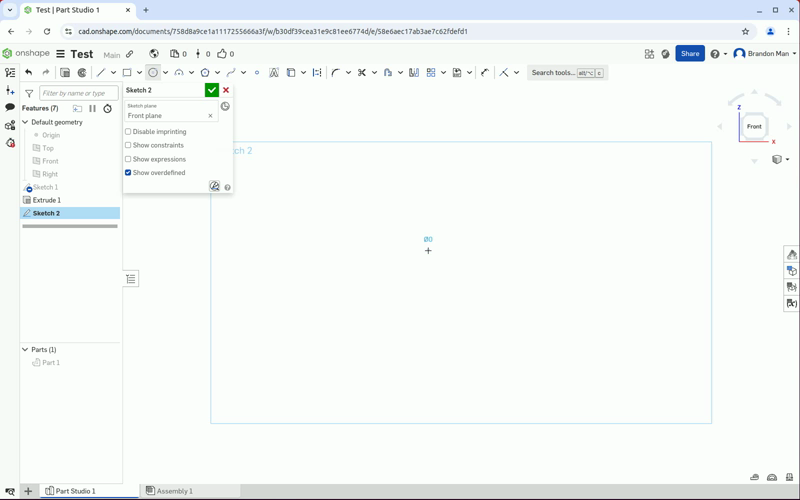
mouse_move(435, 250)
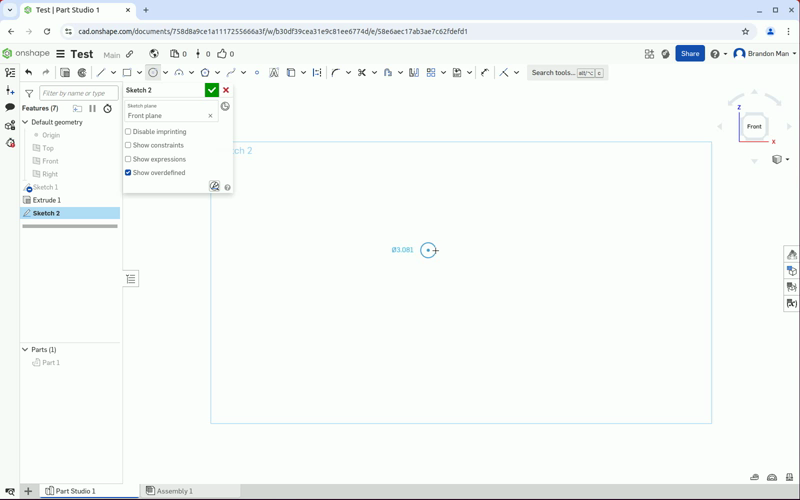
click(435, 250)
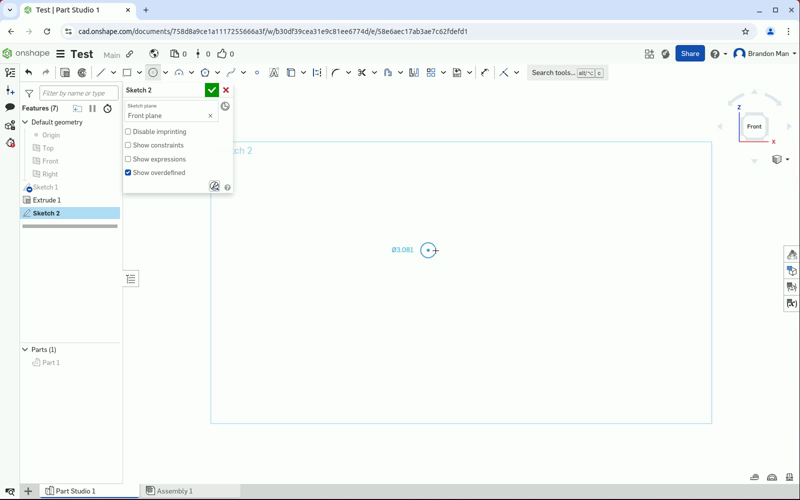
key(esc)
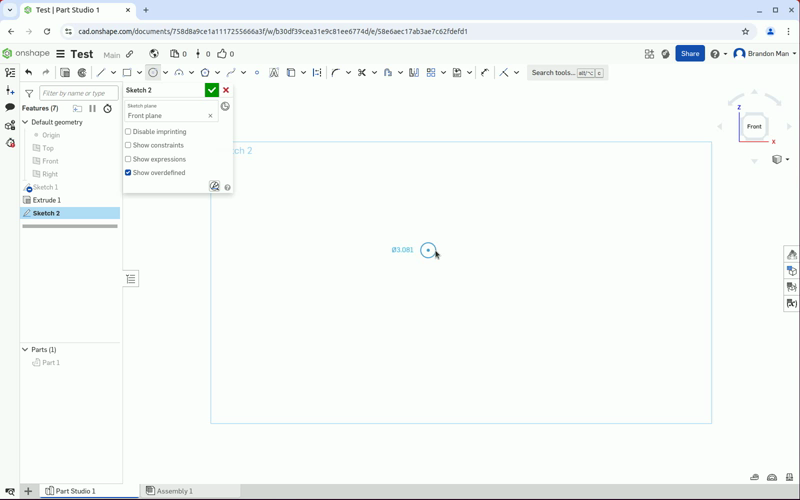
mouse_move(430, 252)
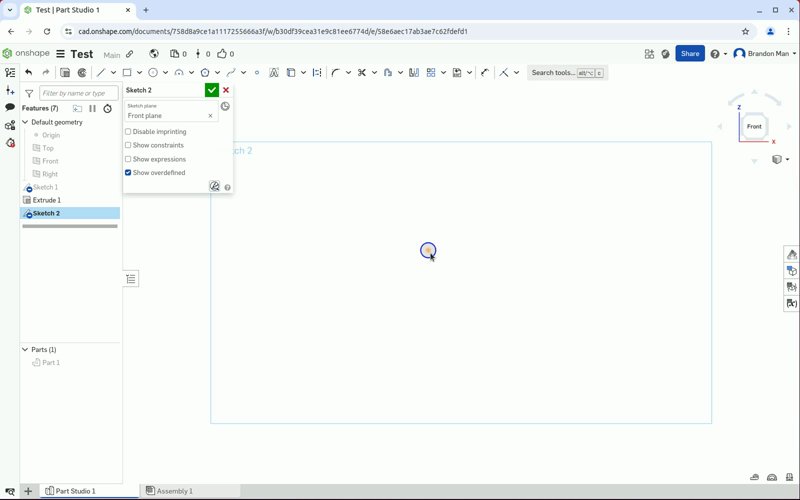
scroll(6)
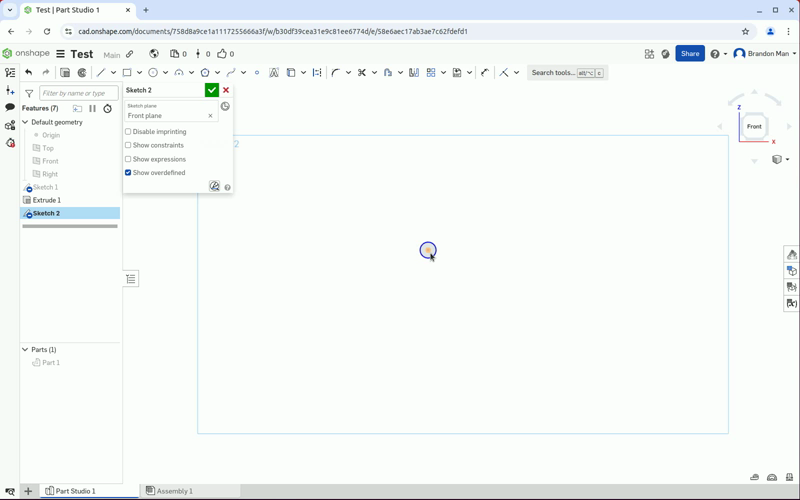
scroll(6)
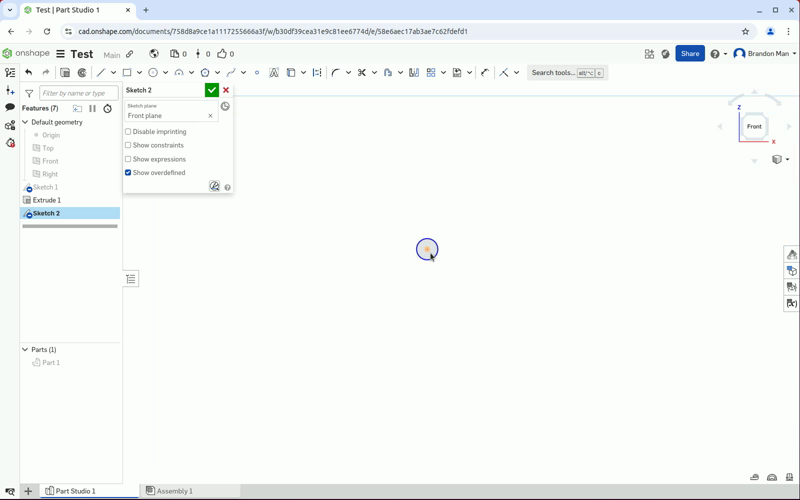
scroll(6)
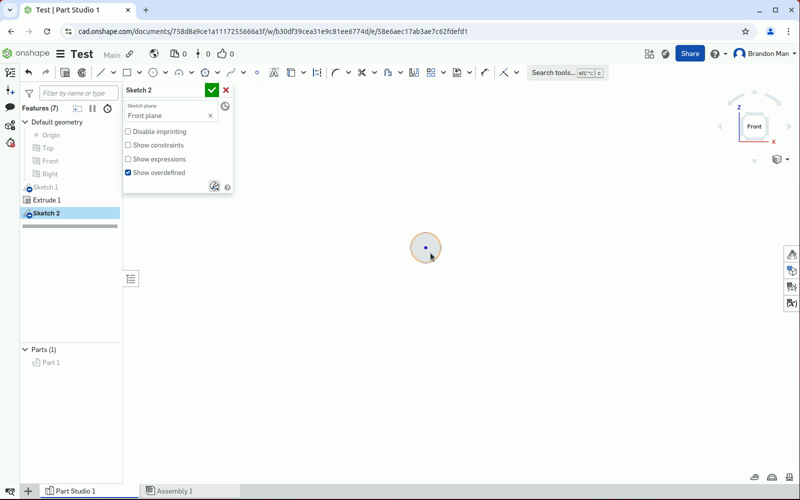
scroll(6)
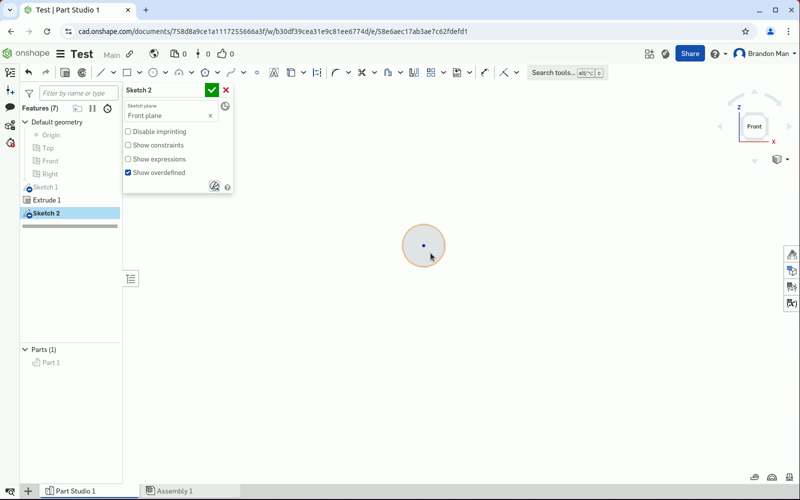
scroll(6)
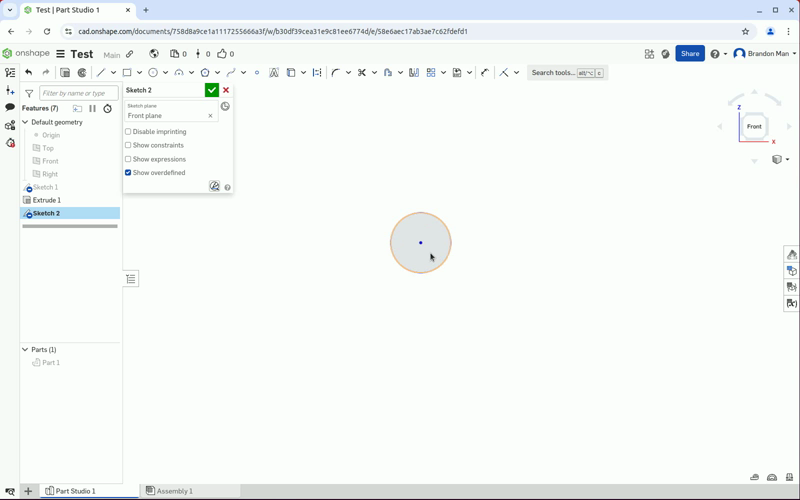
scroll(6)
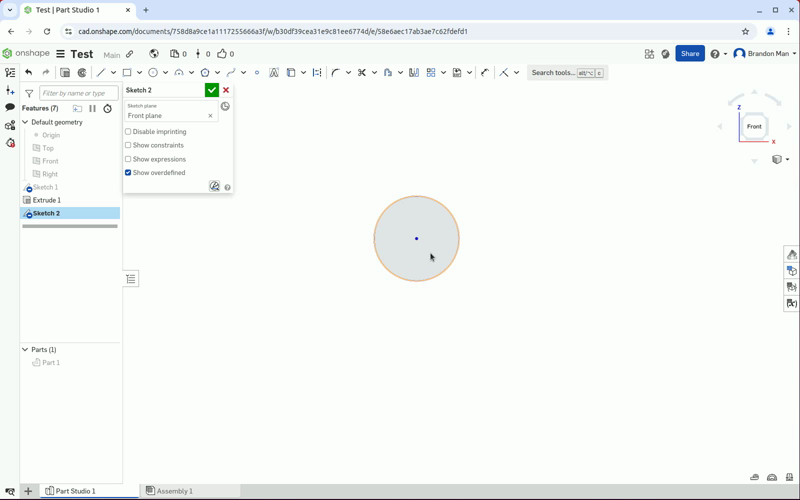
scroll(6)
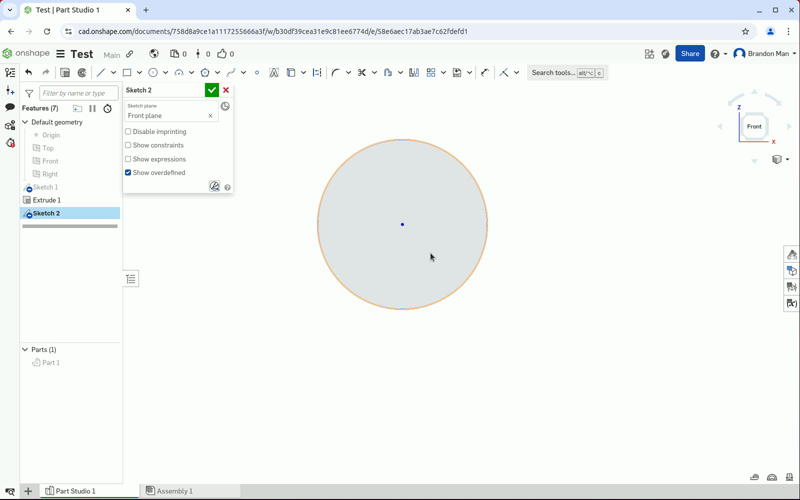
click(430, 252)
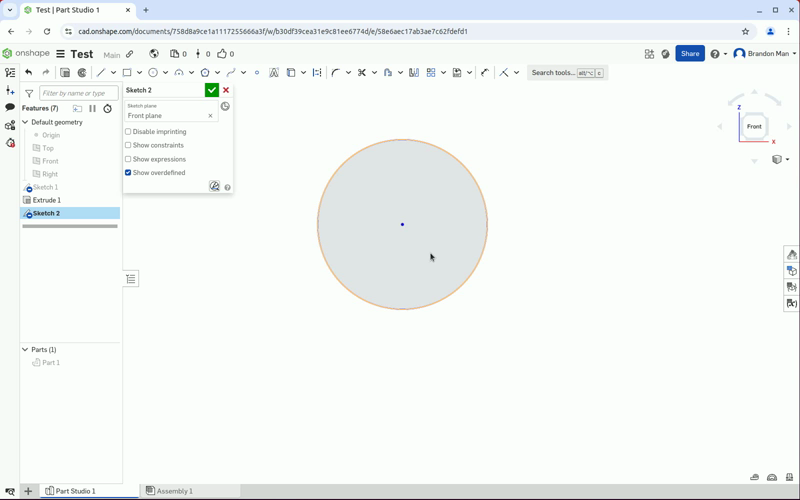
scroll(-6)
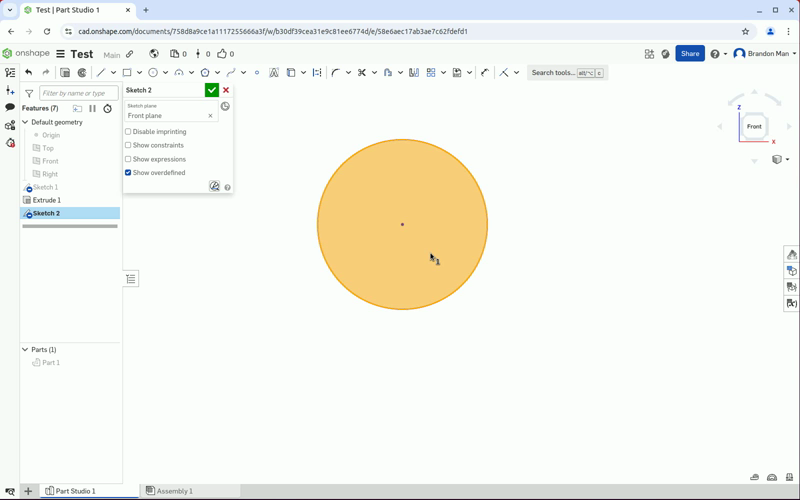
scroll(-6)
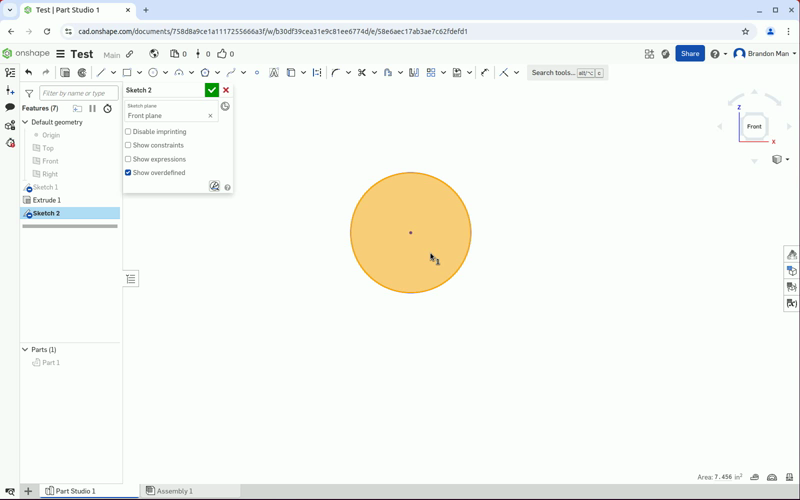
scroll(-6)
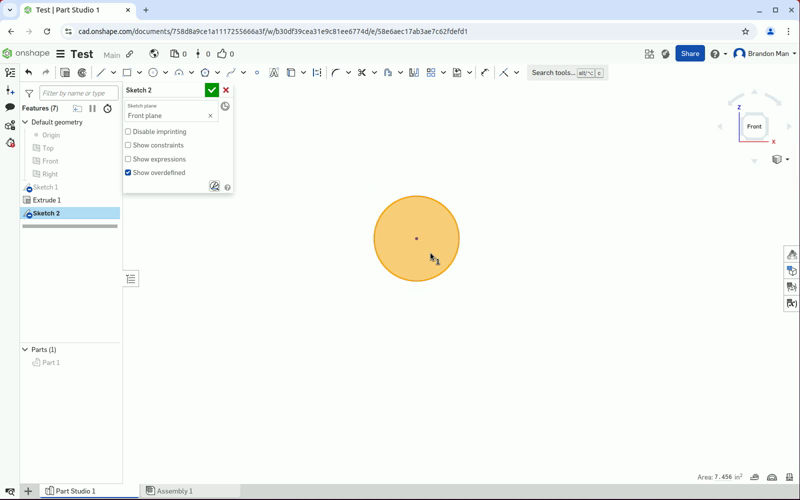
scroll(-6)
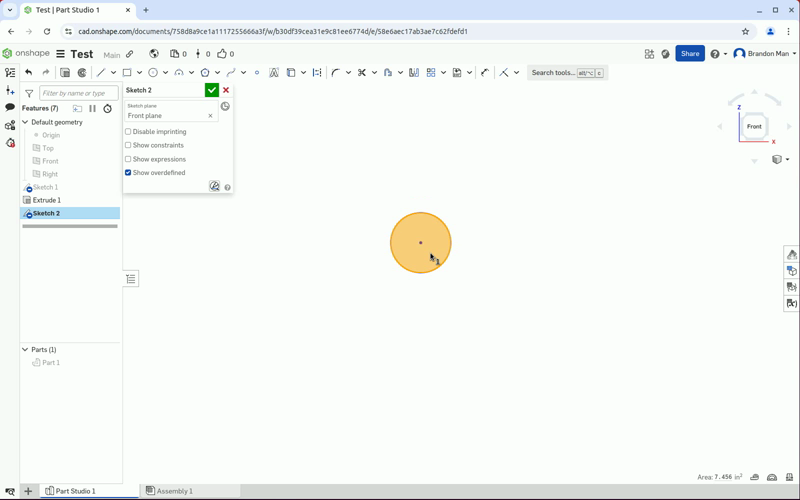
scroll(-6)
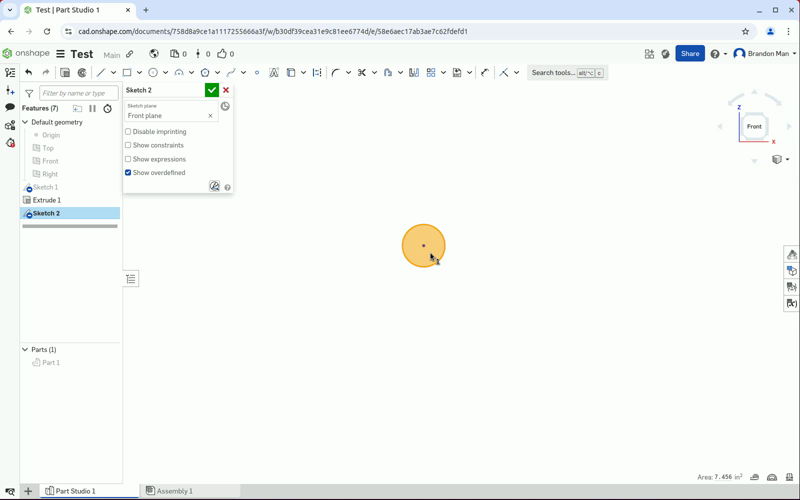
scroll(-6)
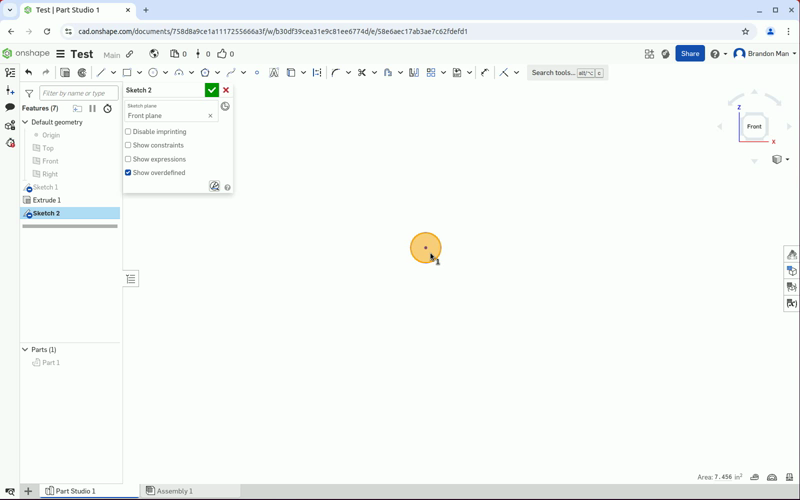
scroll(-6)
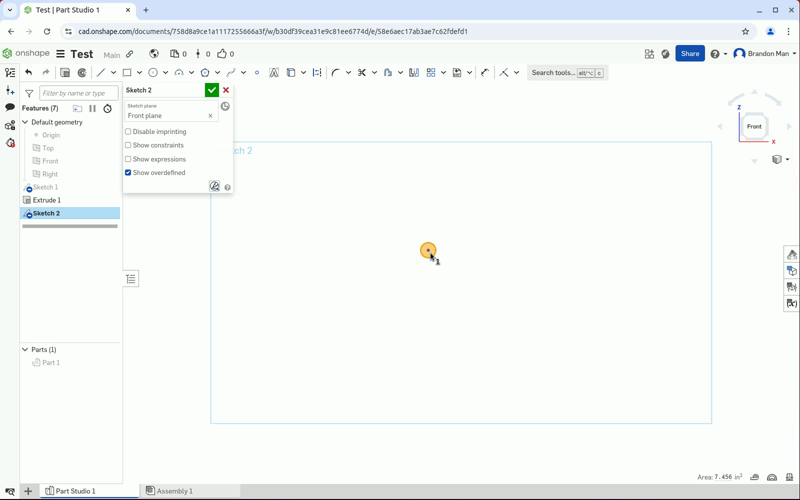
mouse_move(73, 352)
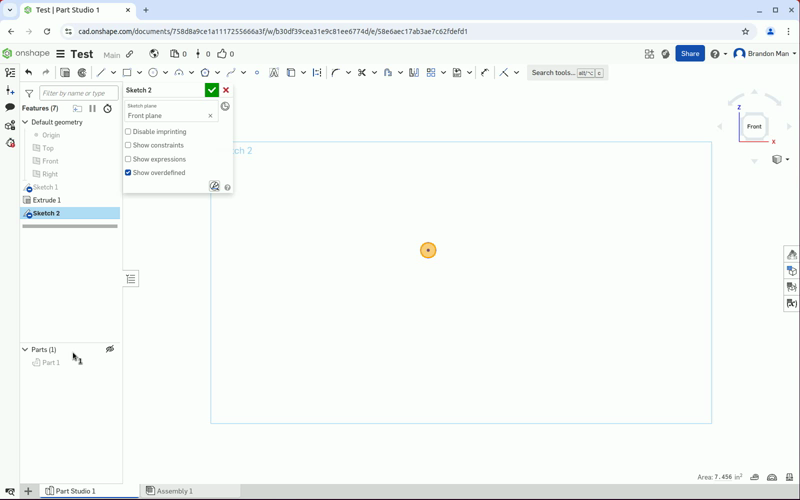
key(shift+y)
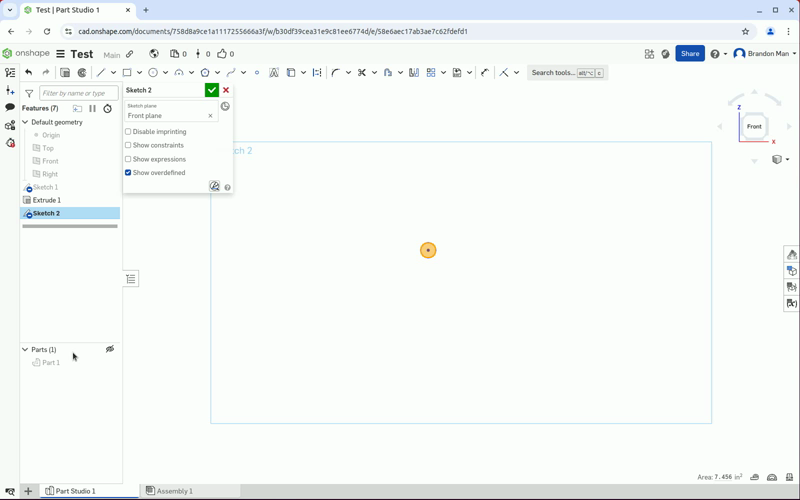
key(shift+e)
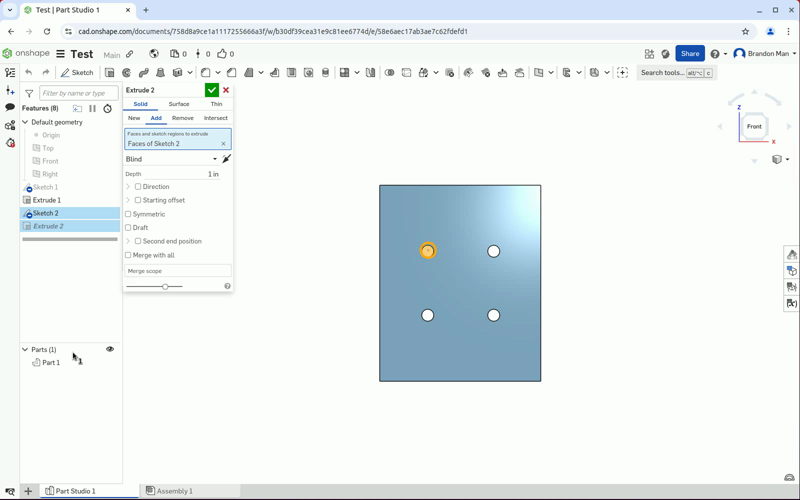
mouse_move(143, 106)
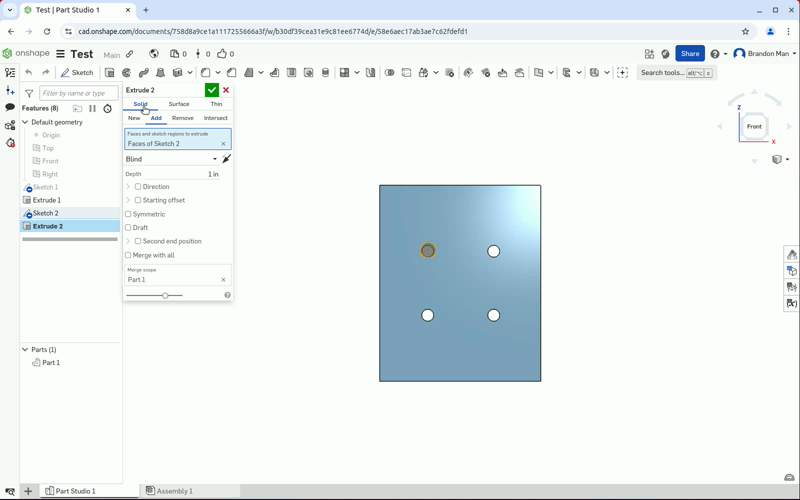
click(143, 106)
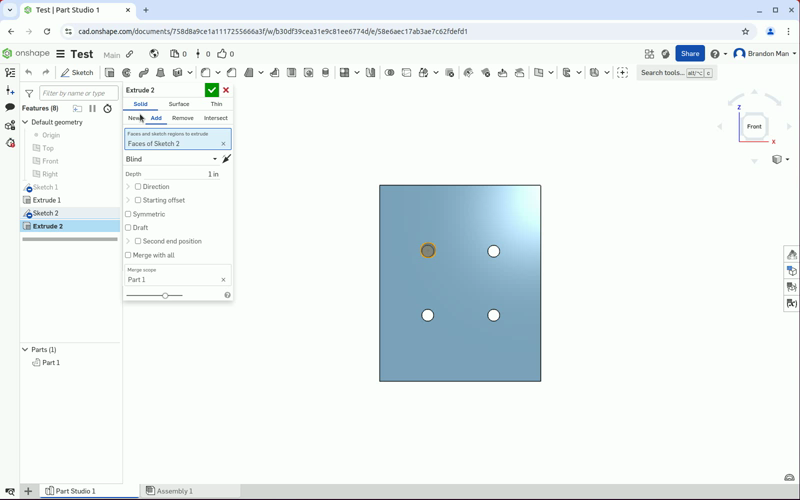
mouse_move(137, 120)
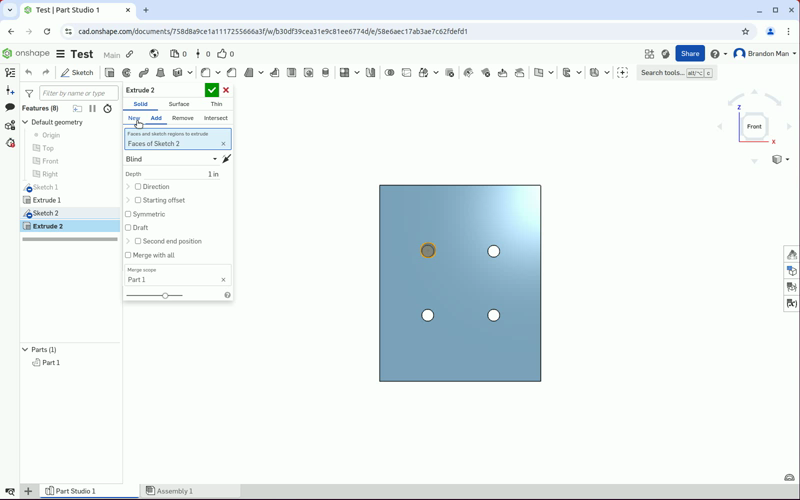
click(137, 120)
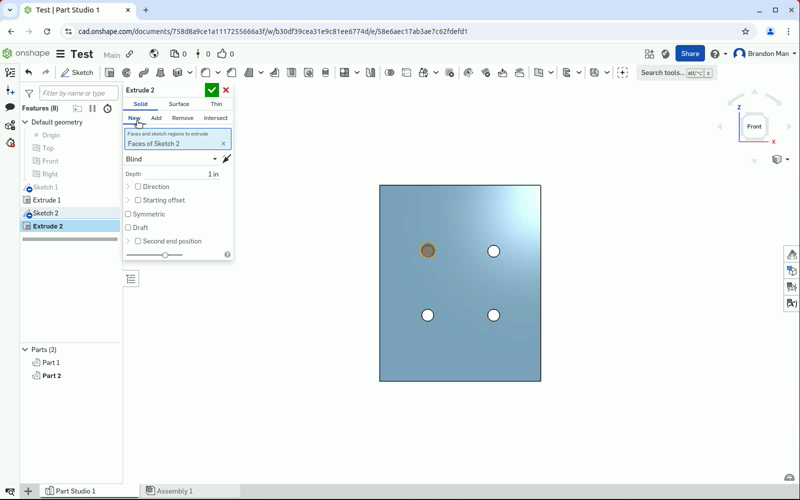
key(tab, 4)
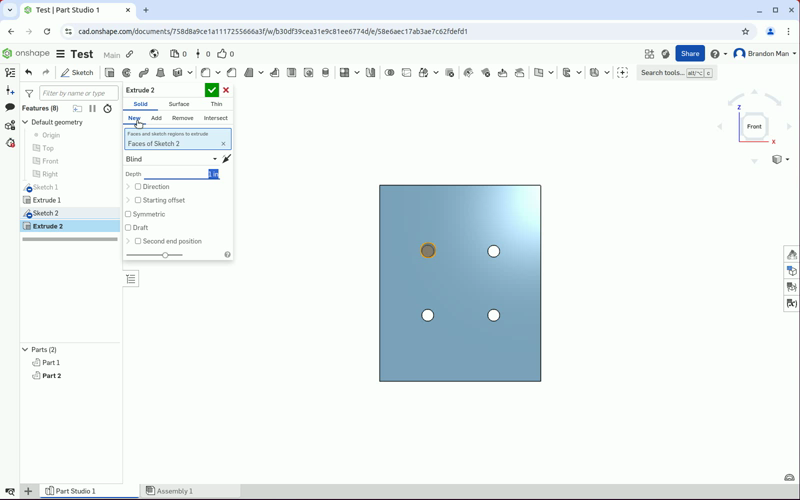
text(0.963)
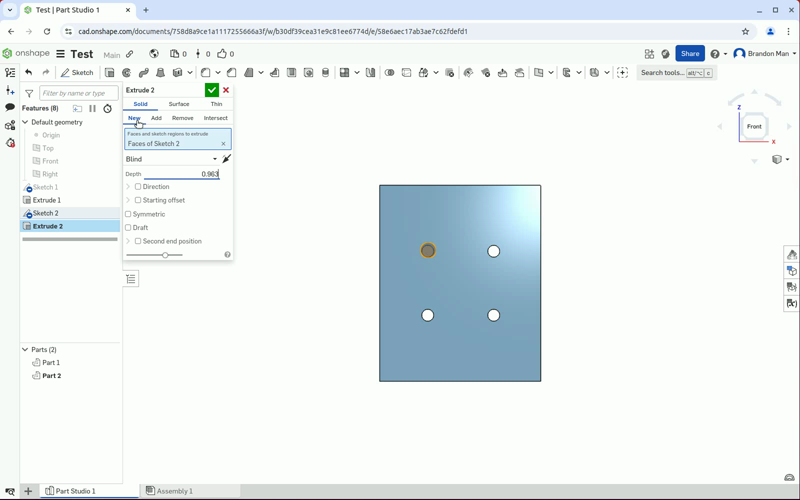
key(enter)
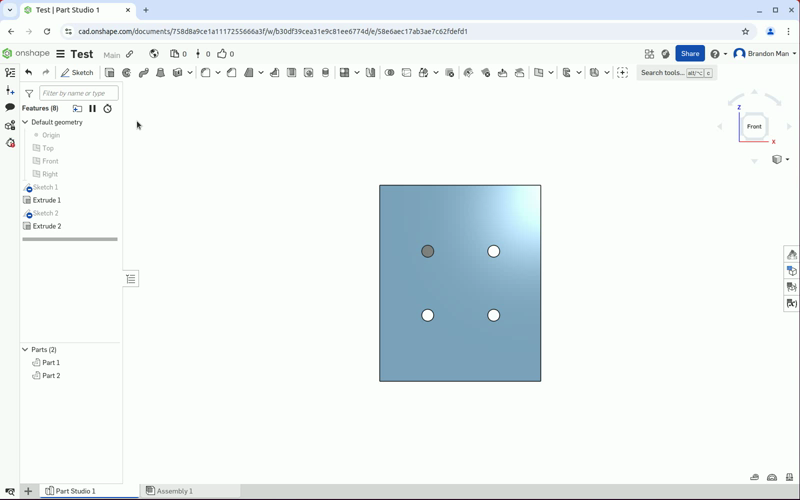
key(shift+h)
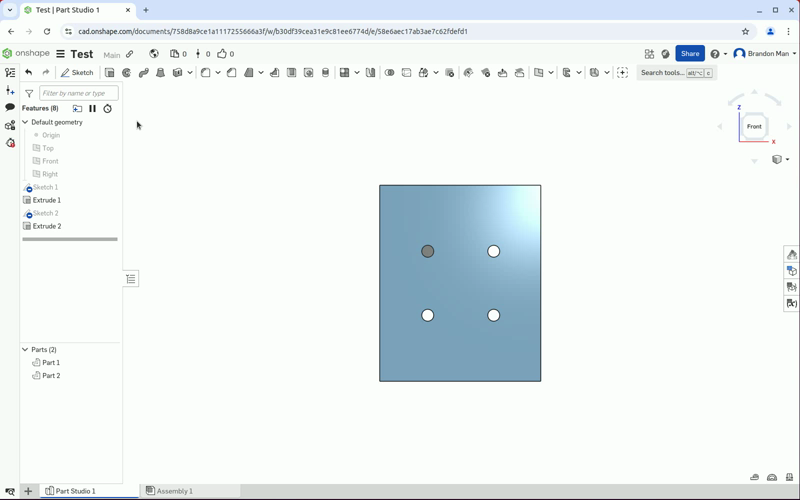
key(shift+h)
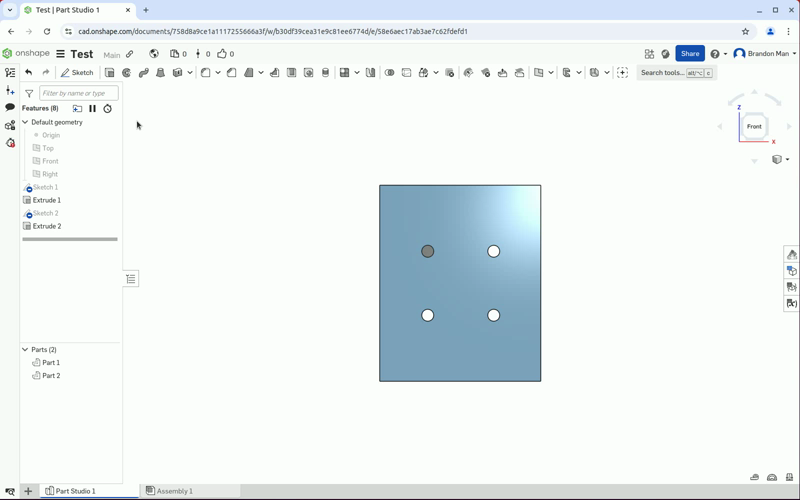
mouse_move(73, 189)
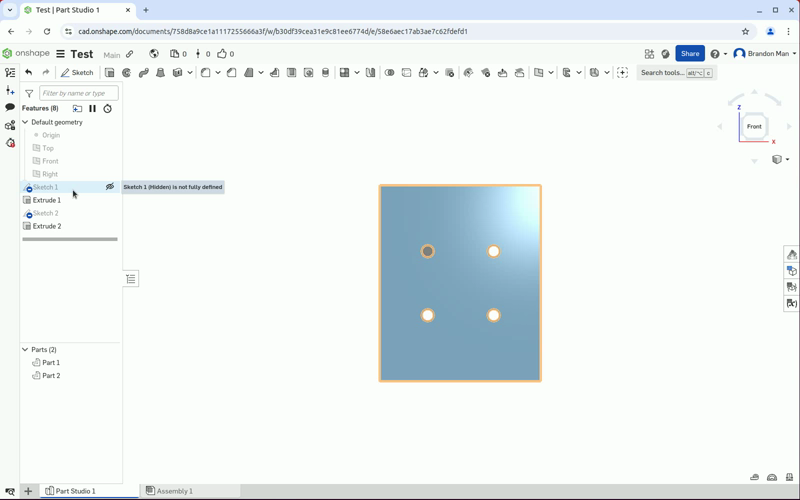
click(73, 189)
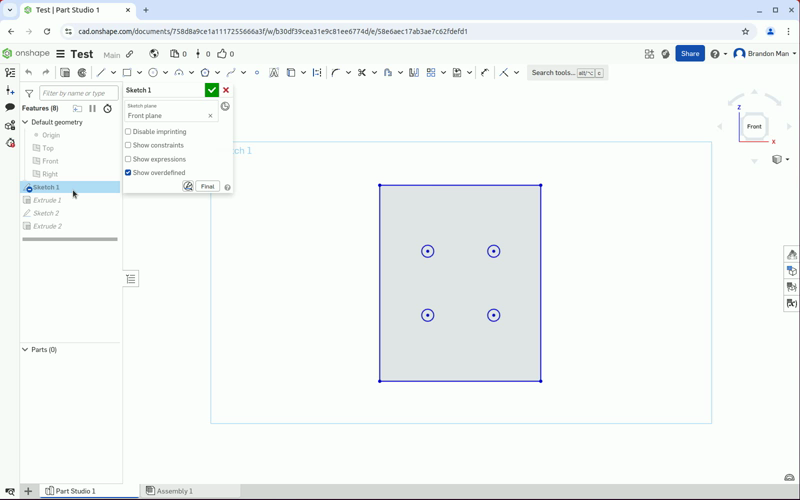
mouse_move(229, 92)
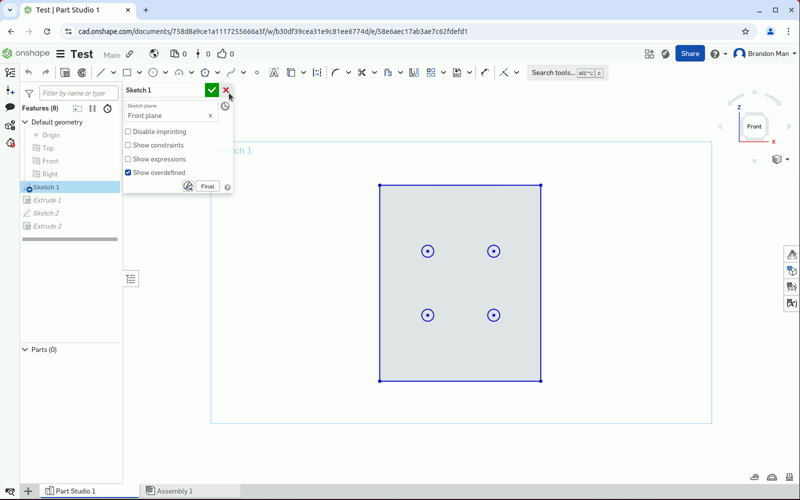
click(229, 92)
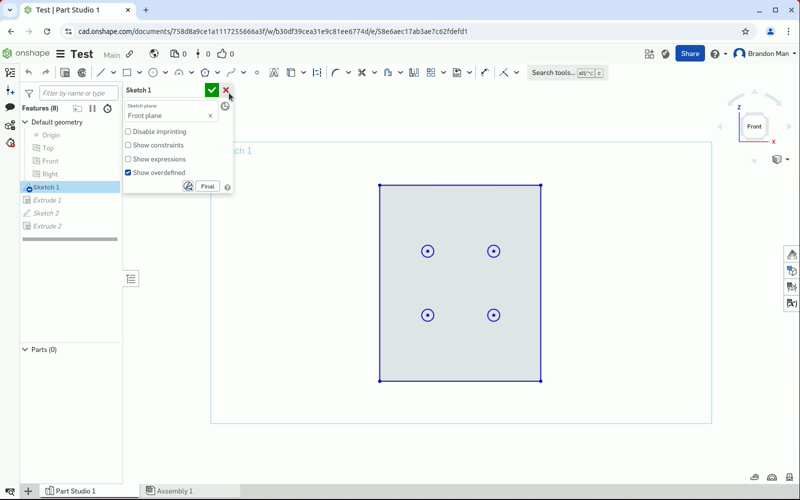
key(shift+s)
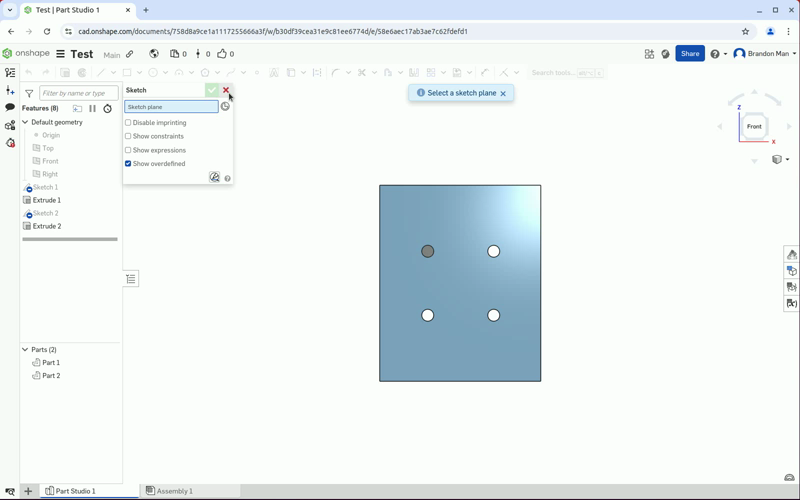
mouse_move(73, 163)
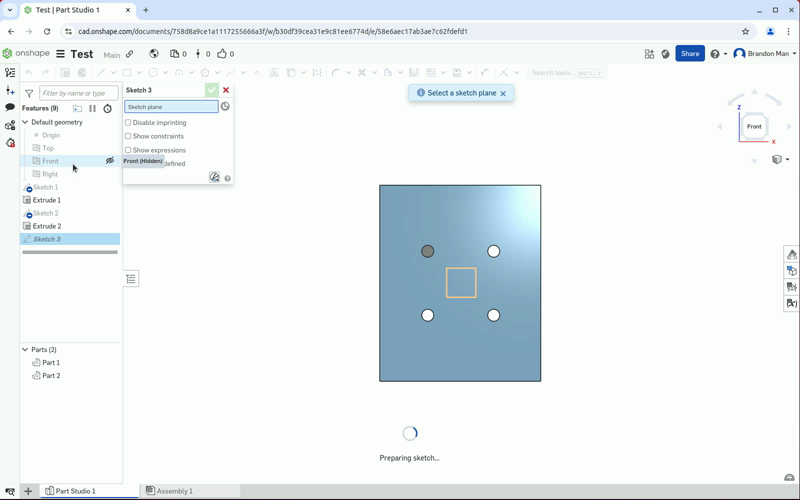
click(73, 163)
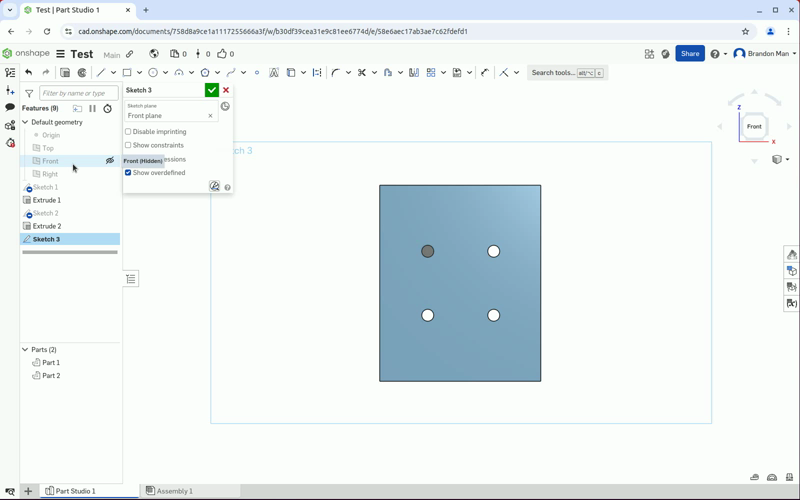
mouse_move(73, 352)
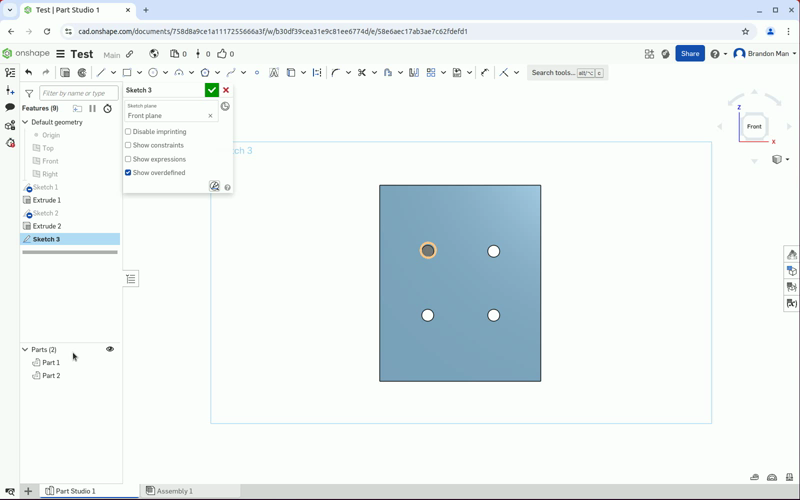
key(y)
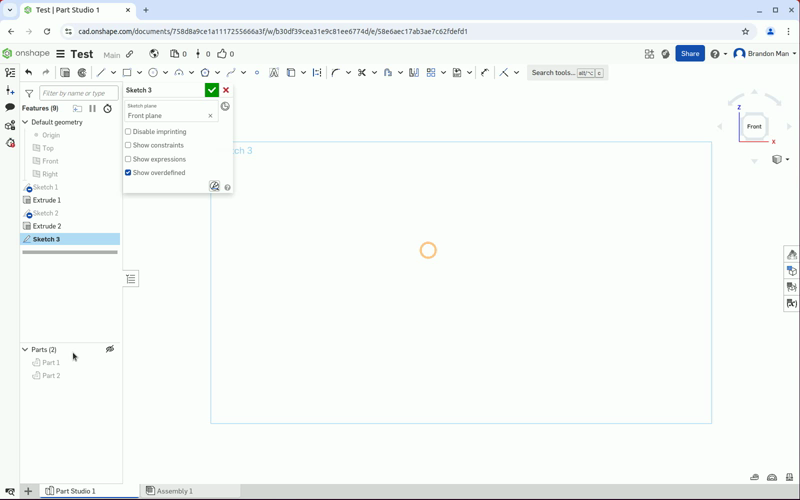
key(c)
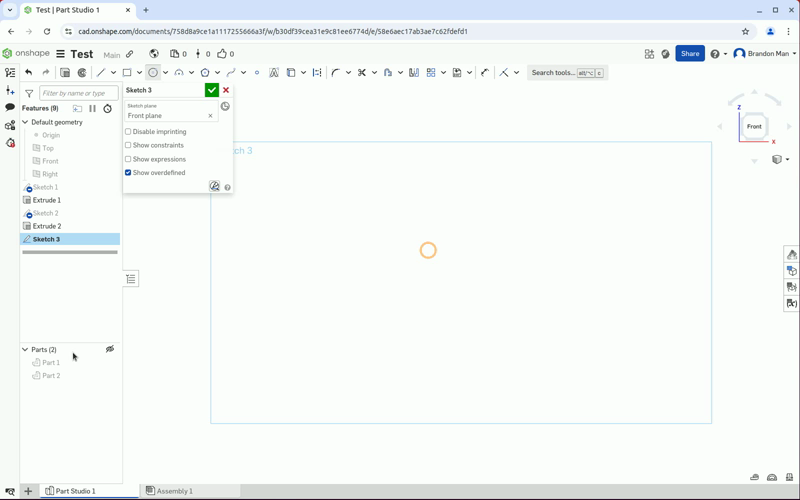
key_down(shift)
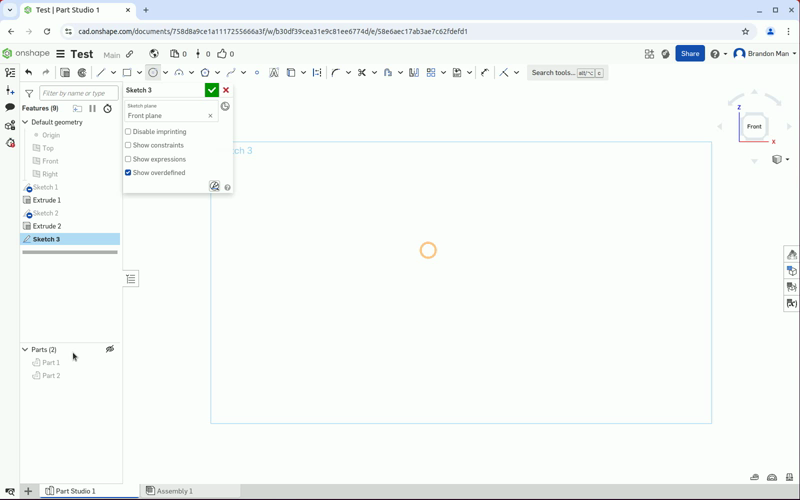
mouse_move(494, 250)
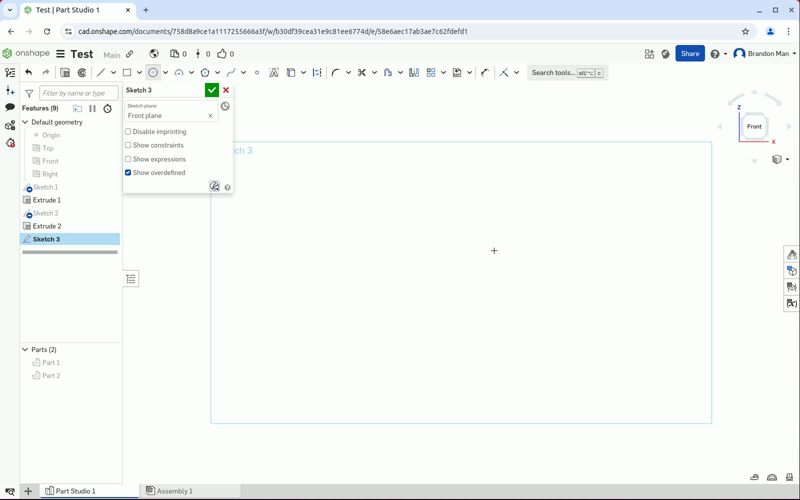
click(494, 250)
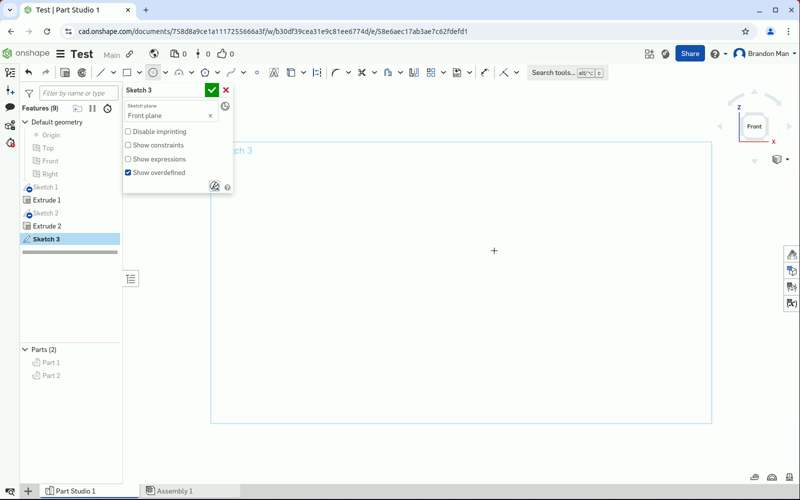
key_up(shift)
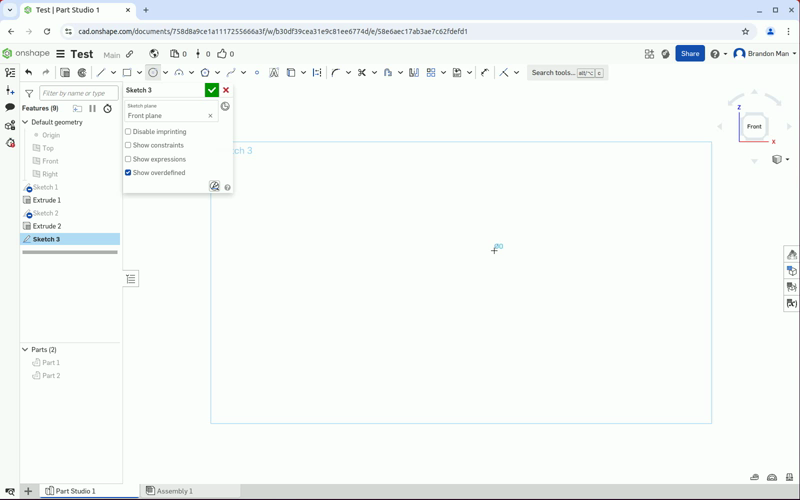
mouse_move(501, 250)
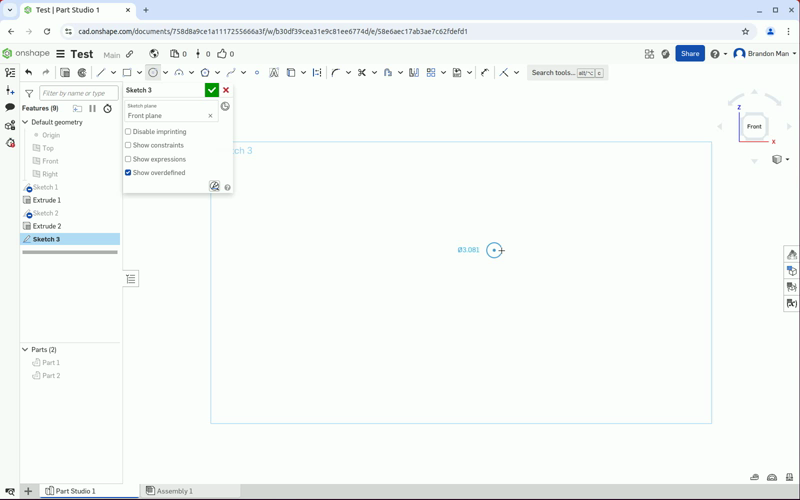
click(501, 250)
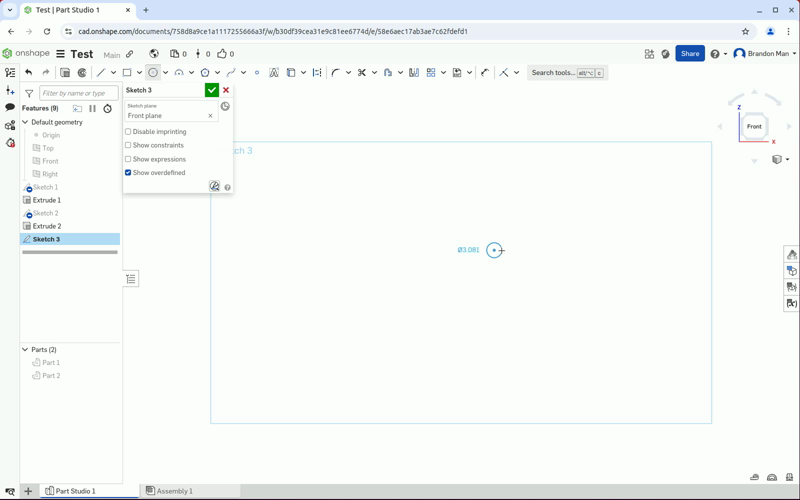
key(esc)
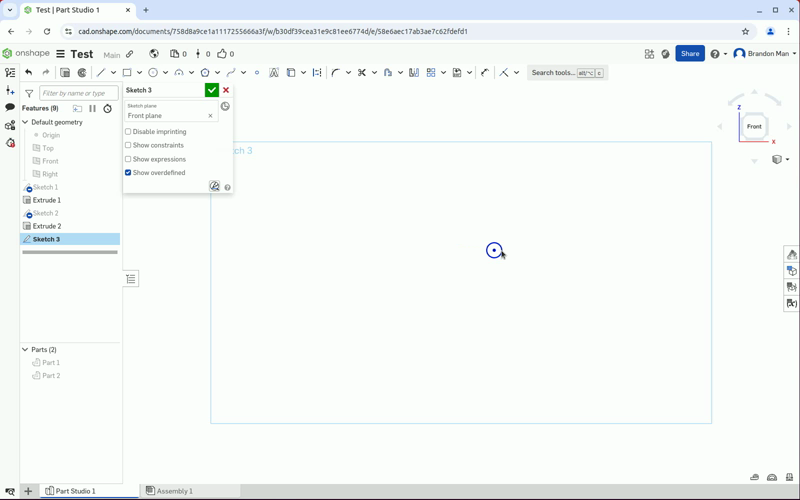
mouse_move(495, 255)
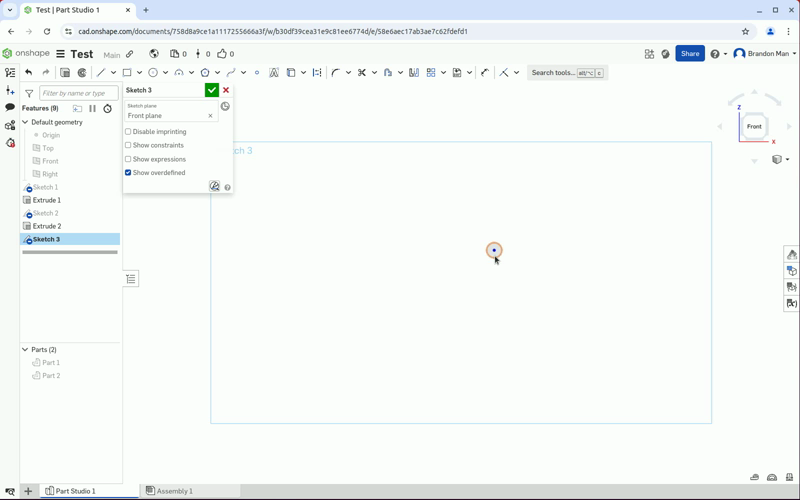
scroll(6)
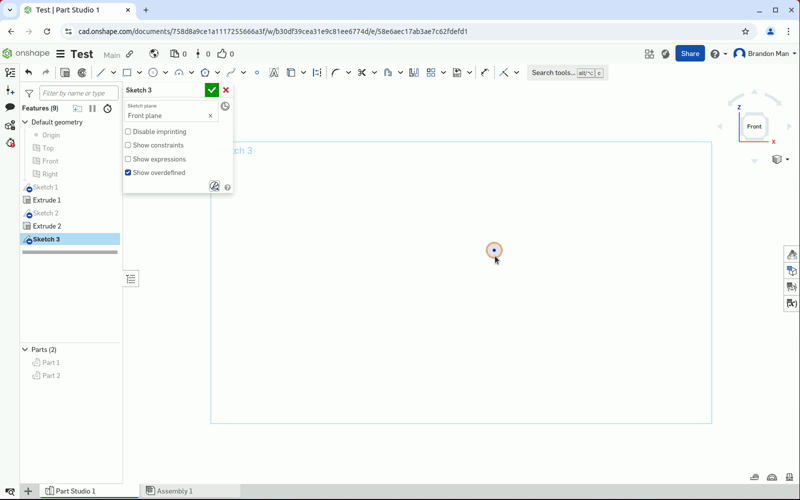
scroll(6)
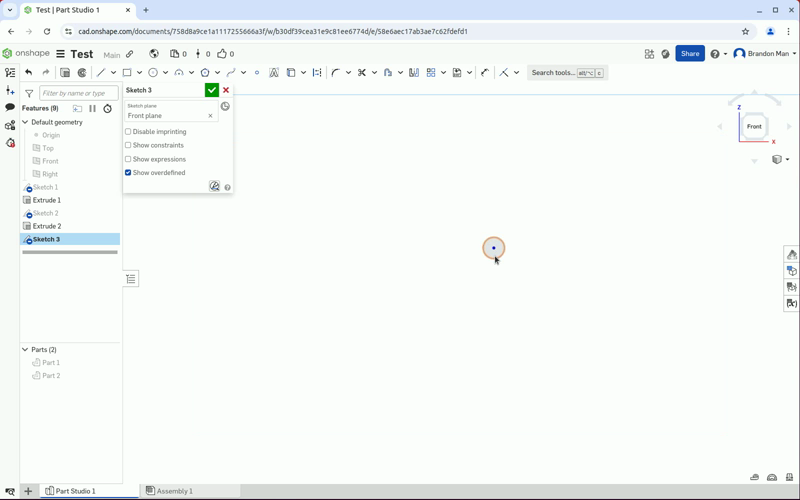
scroll(6)
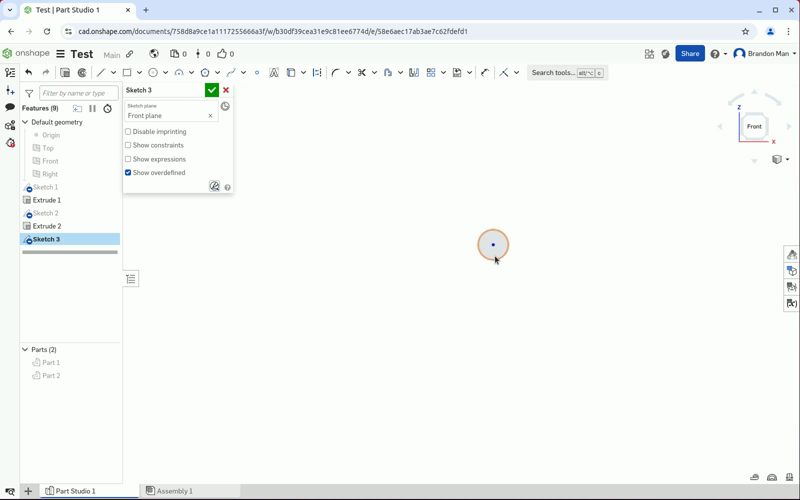
scroll(6)
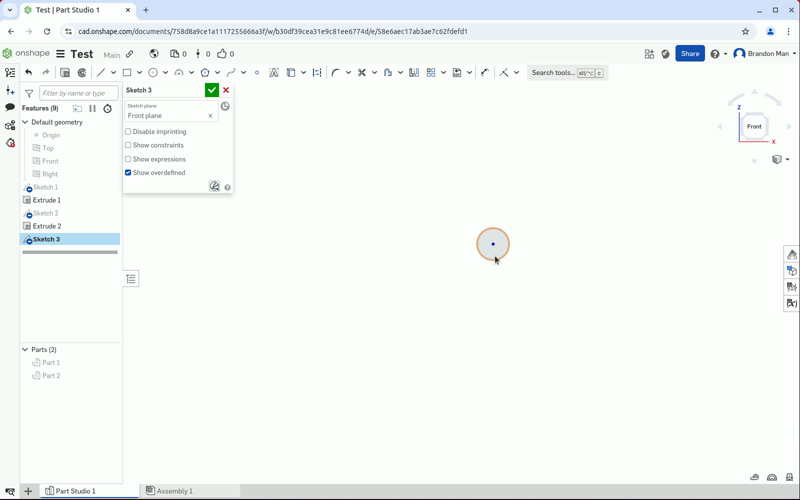
scroll(6)
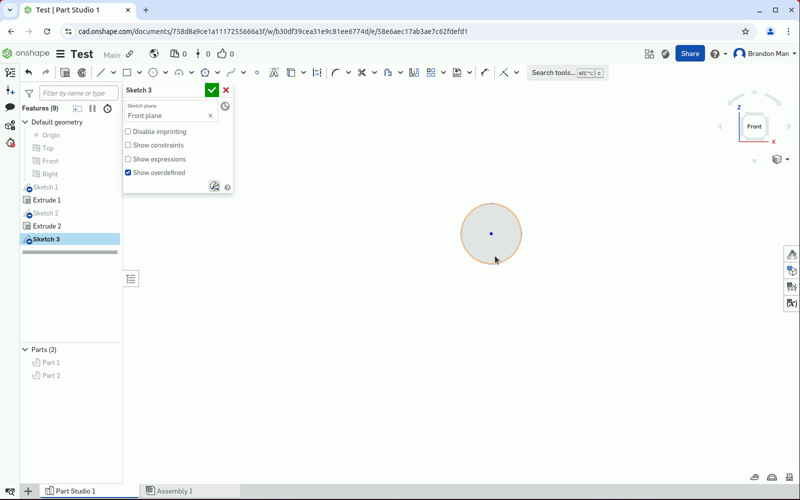
scroll(6)
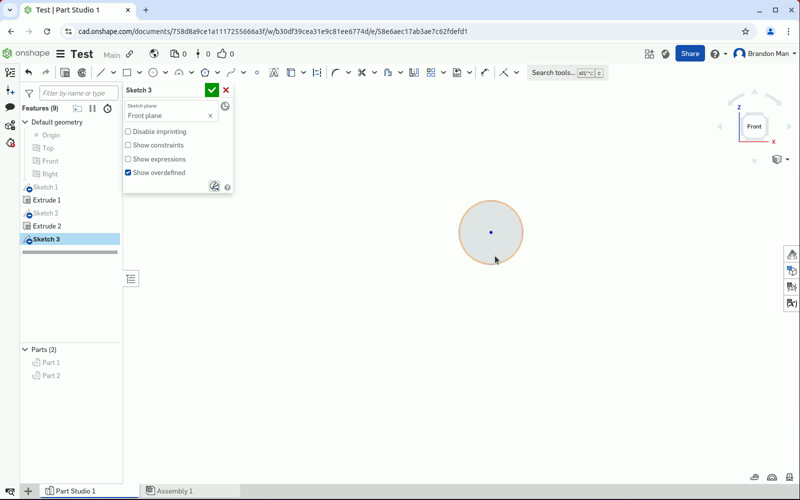
scroll(6)
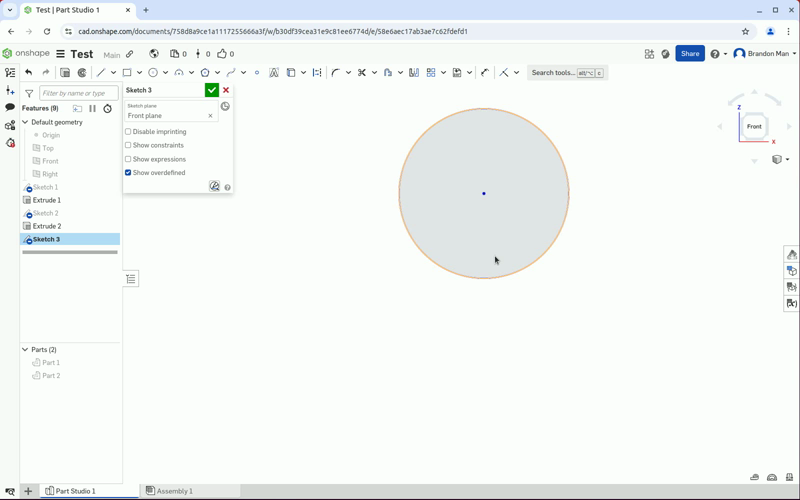
click(495, 255)
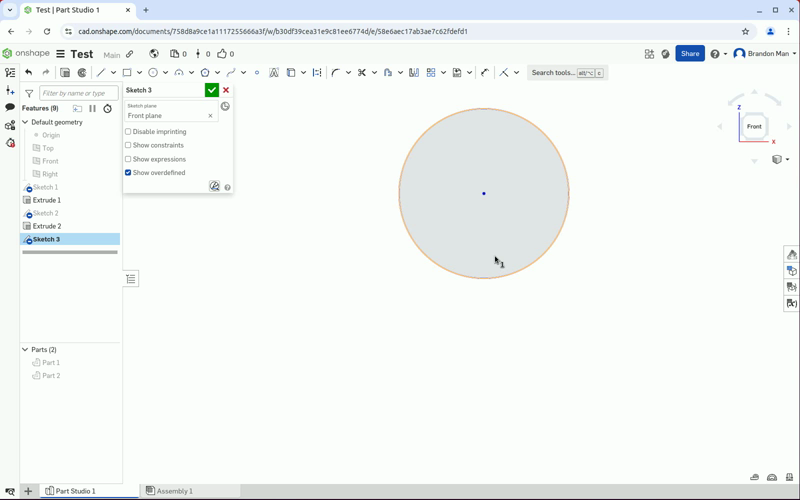
scroll(-6)
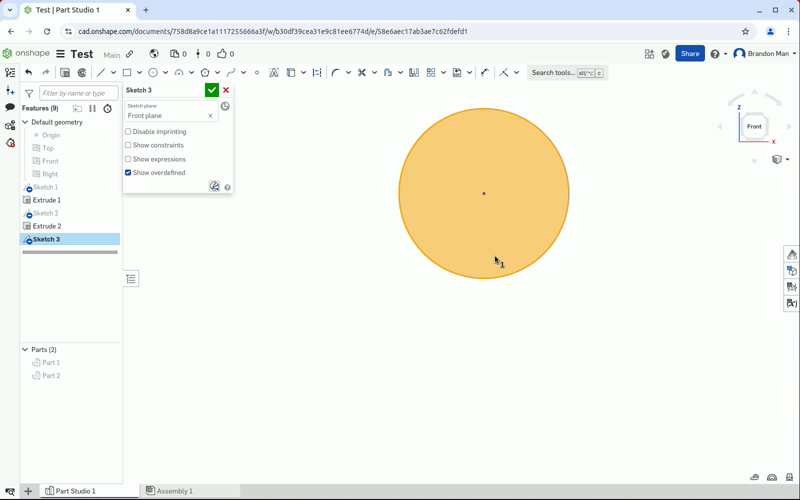
scroll(-6)
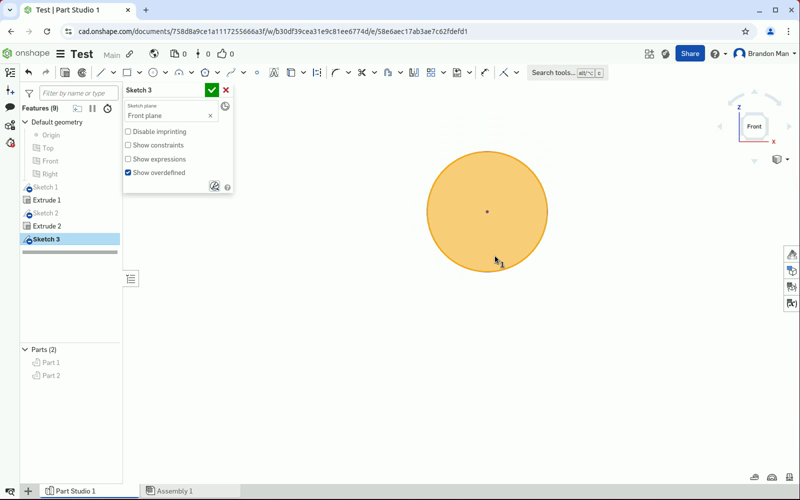
scroll(-6)
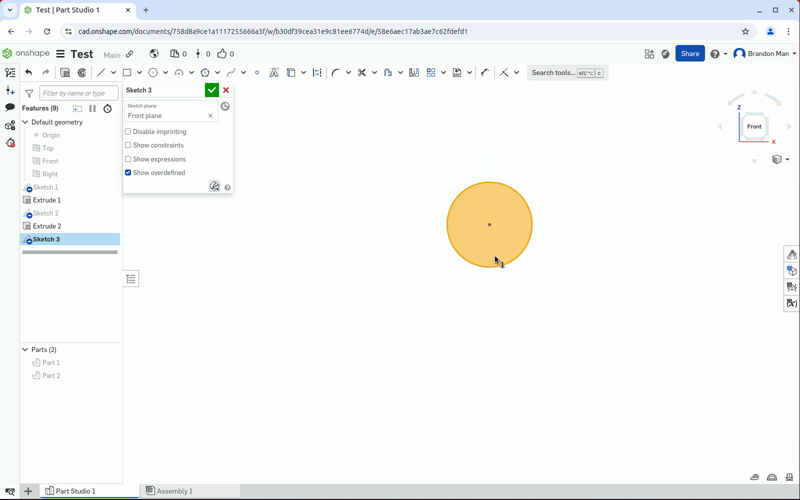
scroll(-6)
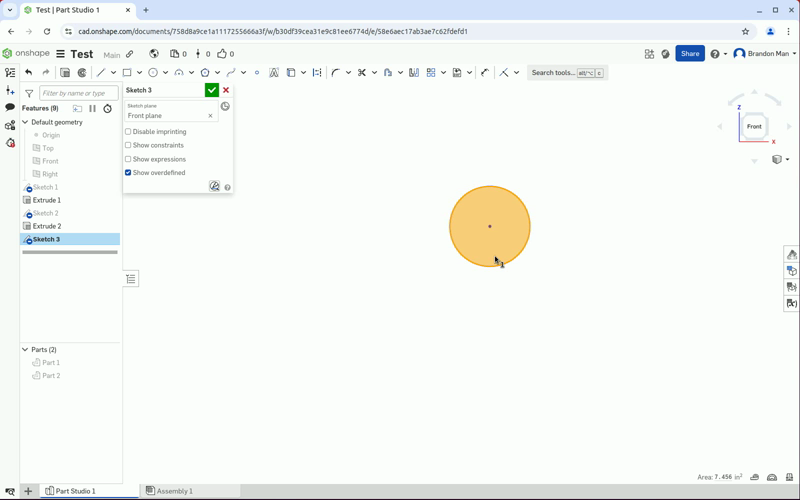
scroll(-6)
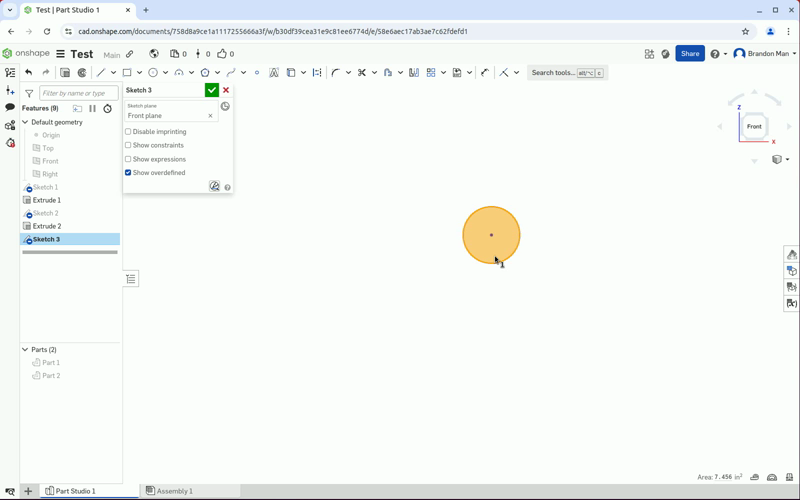
scroll(-6)
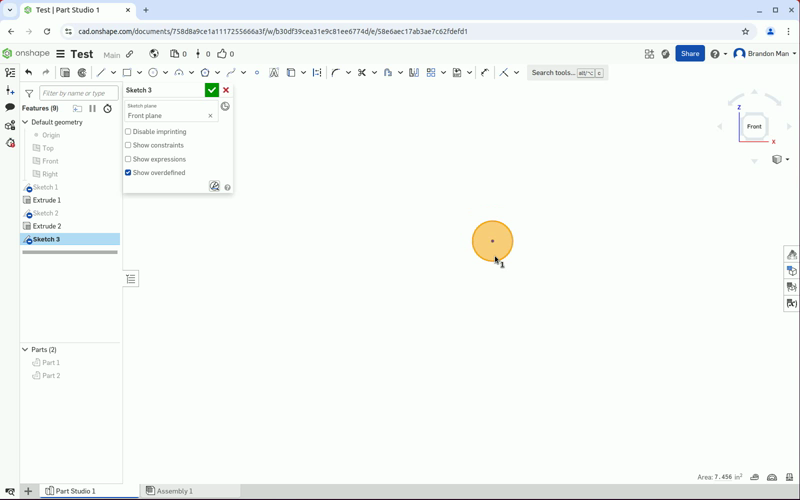
scroll(-6)
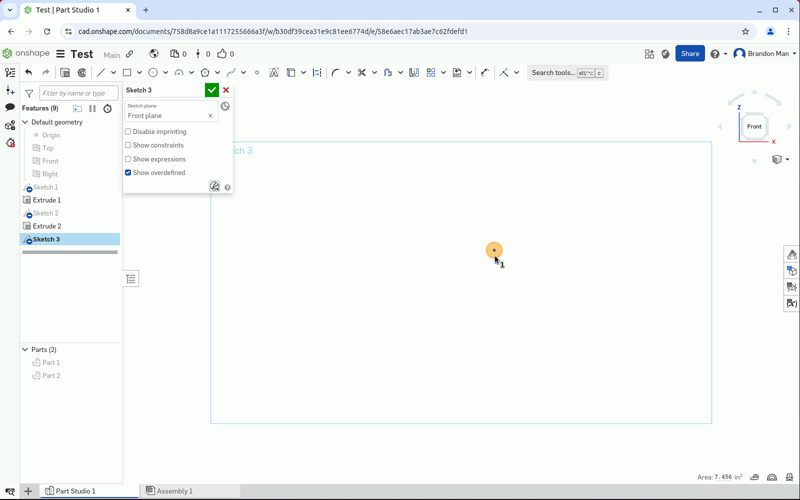
mouse_move(73, 352)
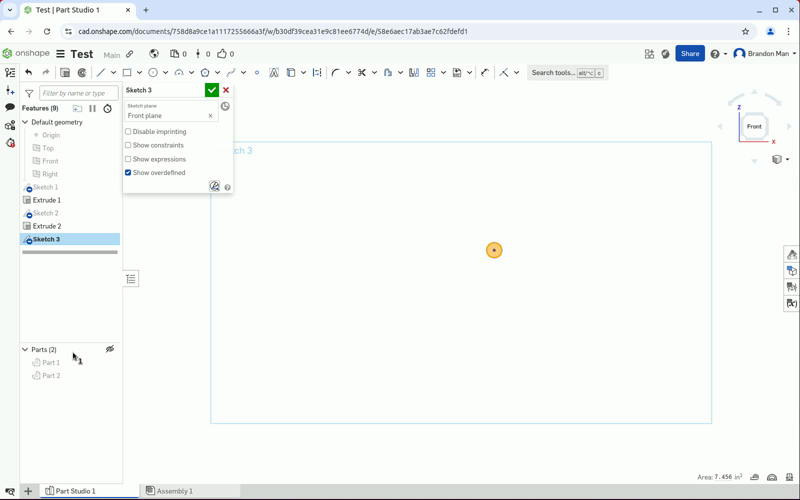
key(shift+y)
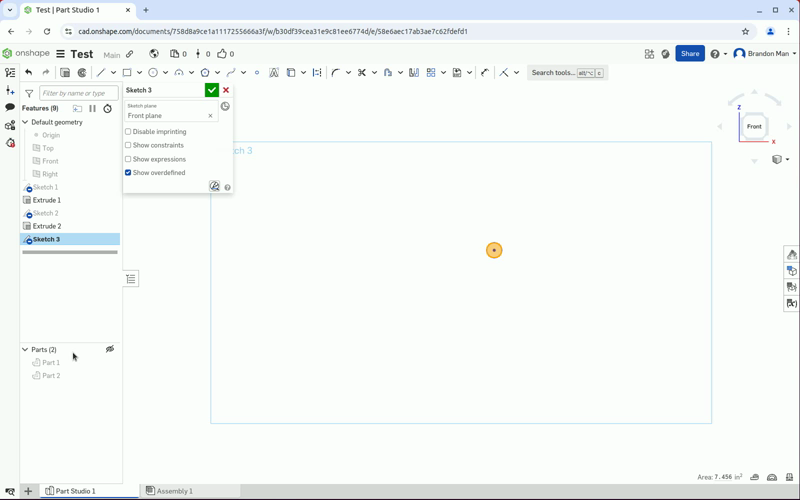
key(shift+e)
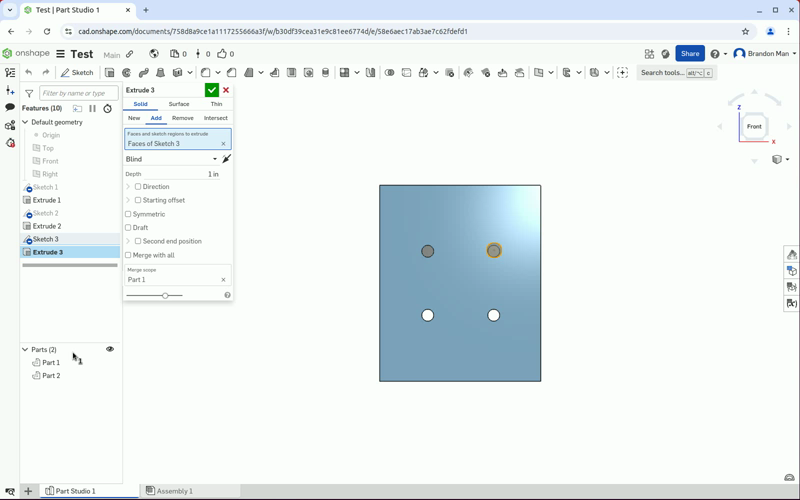
mouse_move(143, 106)
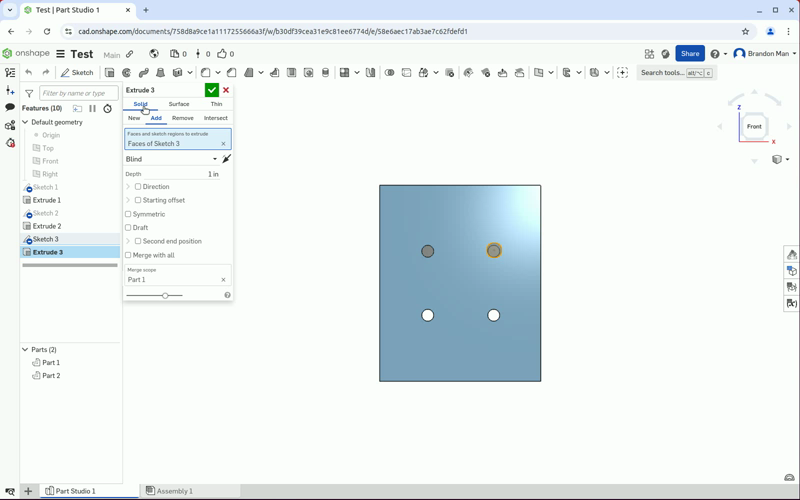
click(143, 106)
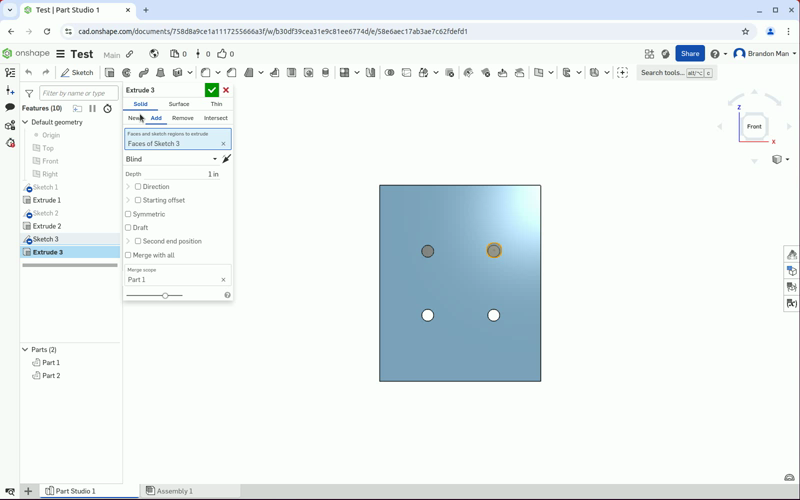
mouse_move(137, 120)
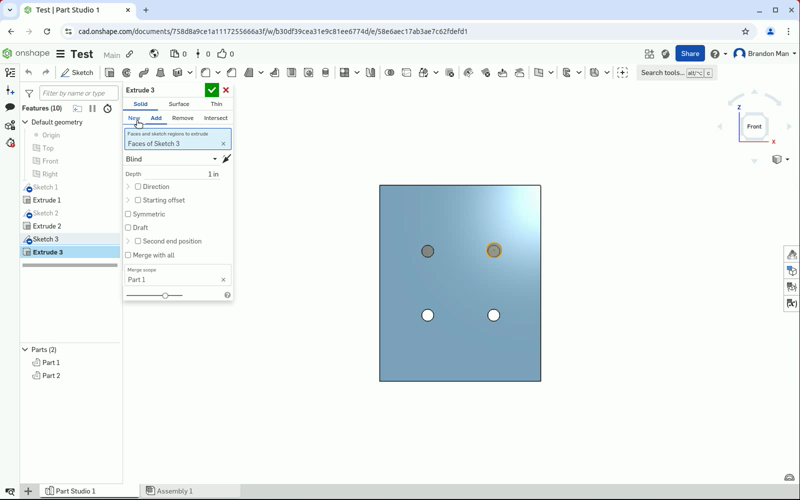
click(137, 120)
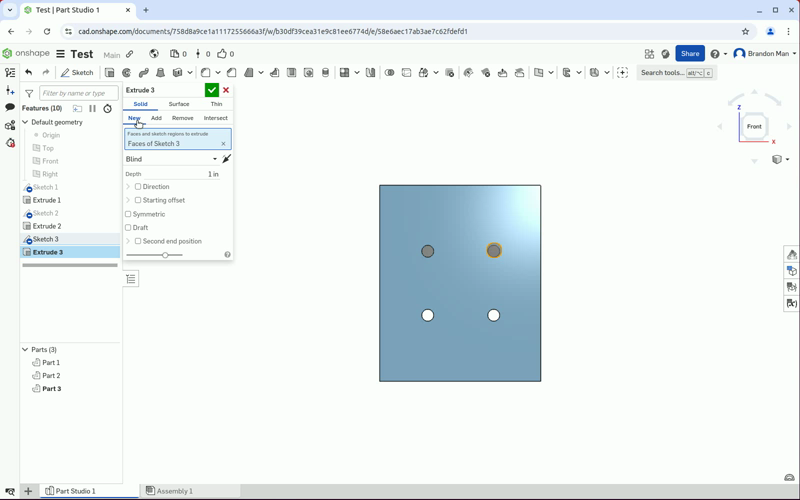
key(tab, 4)
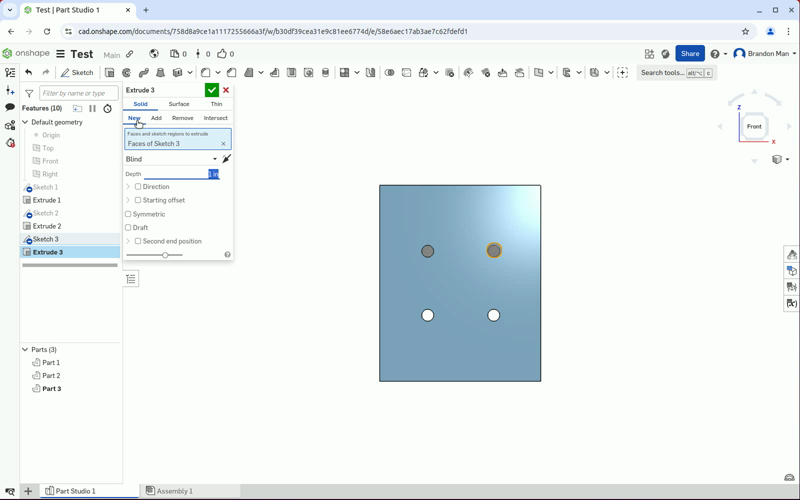
text(0.963)
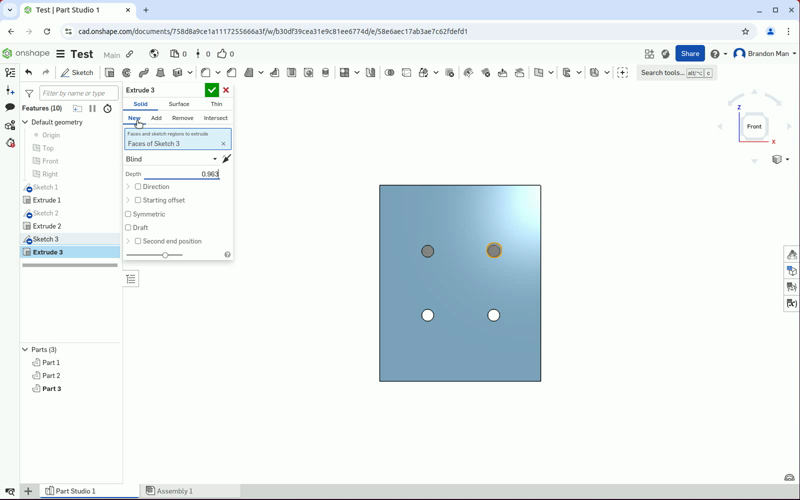
key(enter)
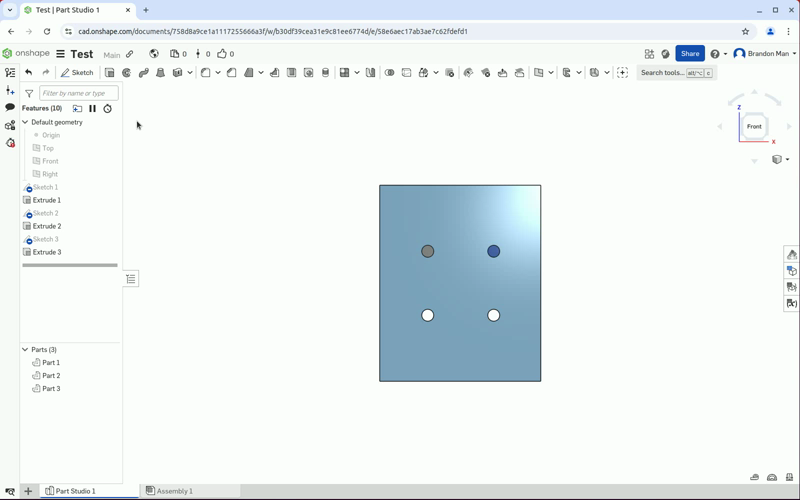
key(shift+h)
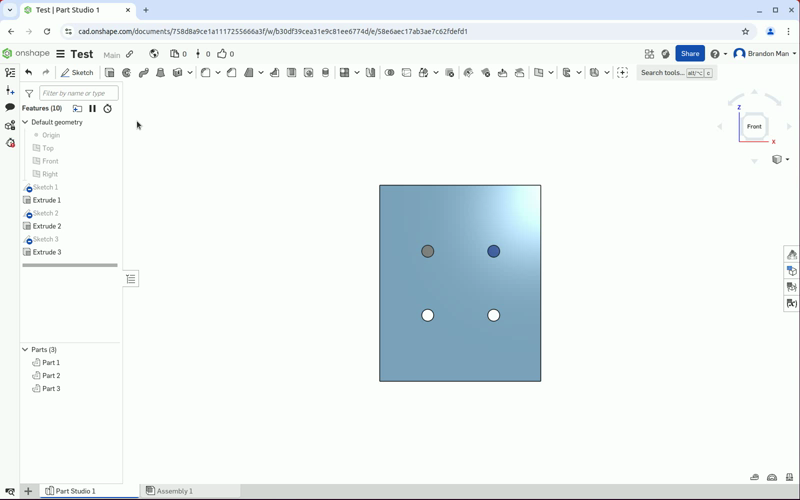
key(shift+h)
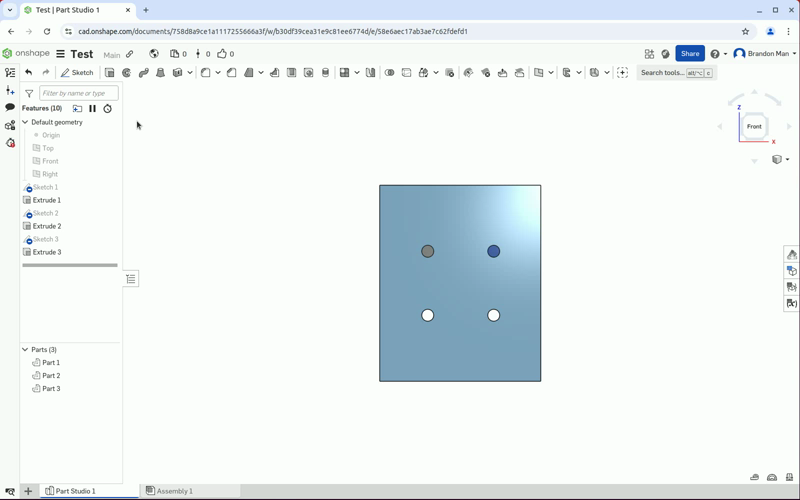
mouse_move(73, 189)
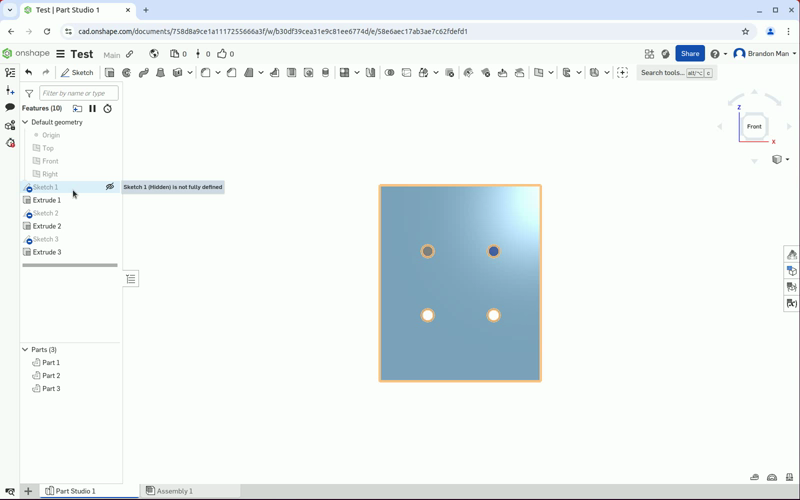
click(73, 189)
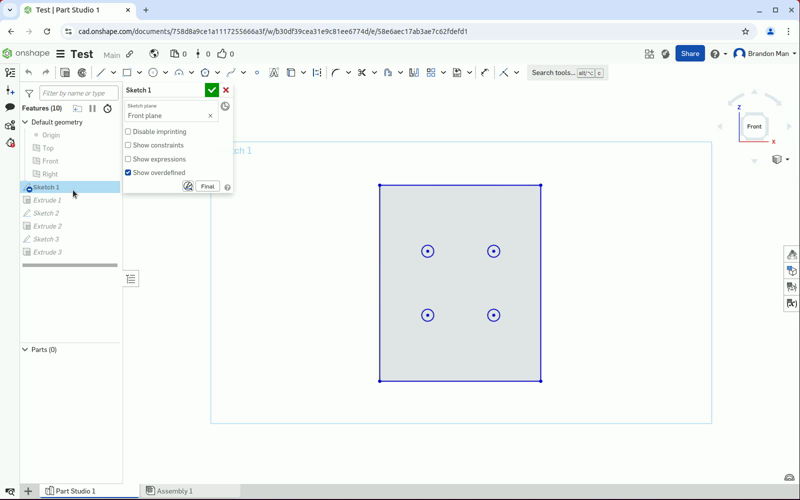
mouse_move(229, 92)
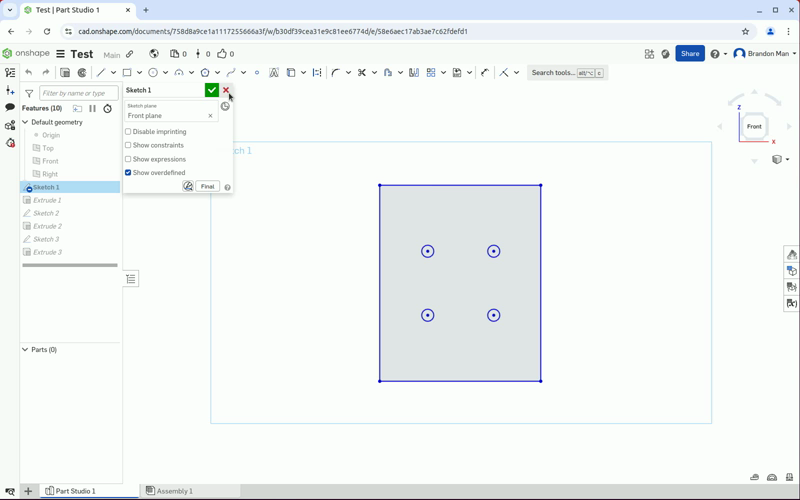
click(229, 92)
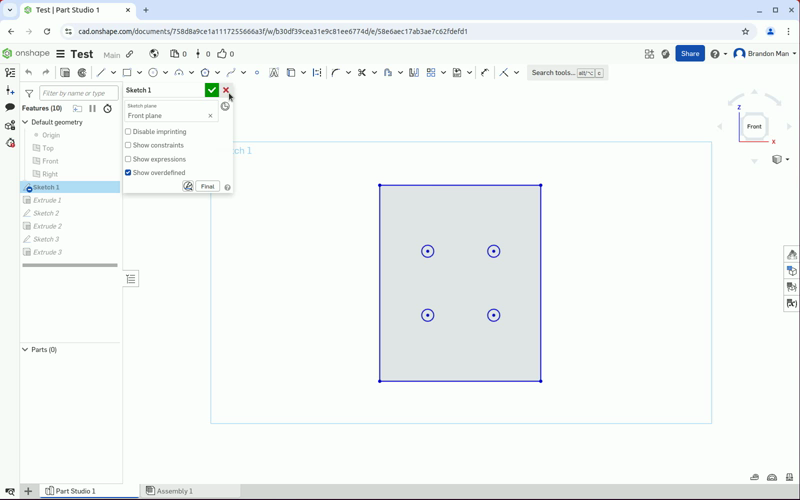
key(shift+s)
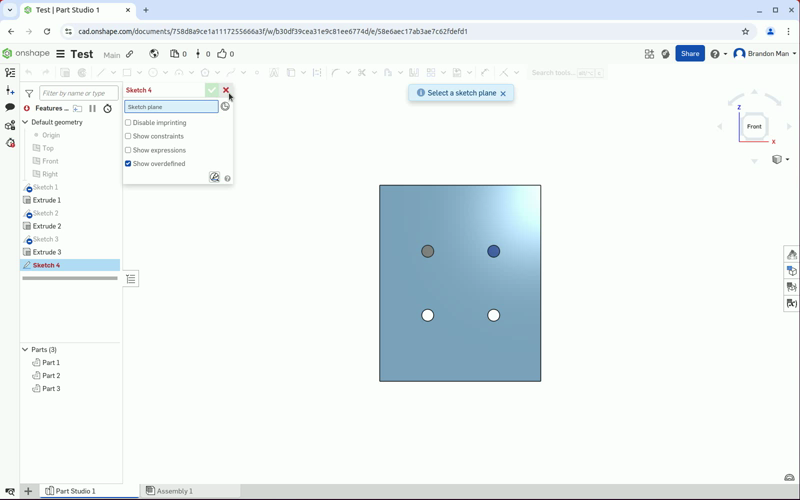
mouse_move(73, 163)
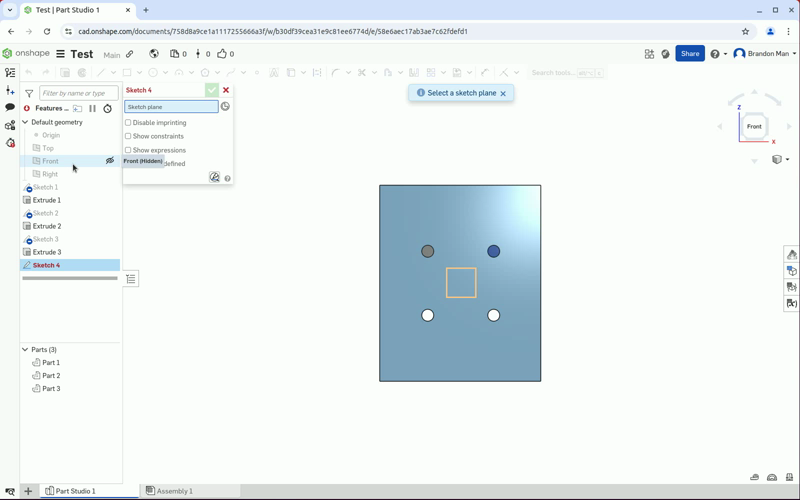
click(73, 163)
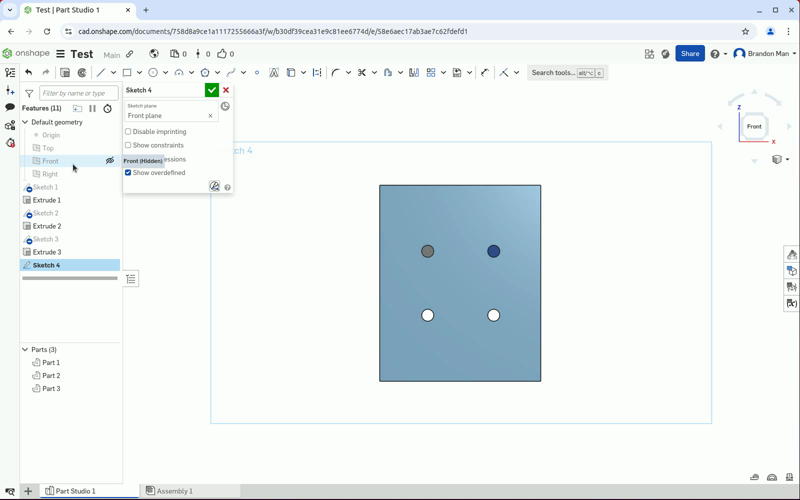
mouse_move(73, 352)
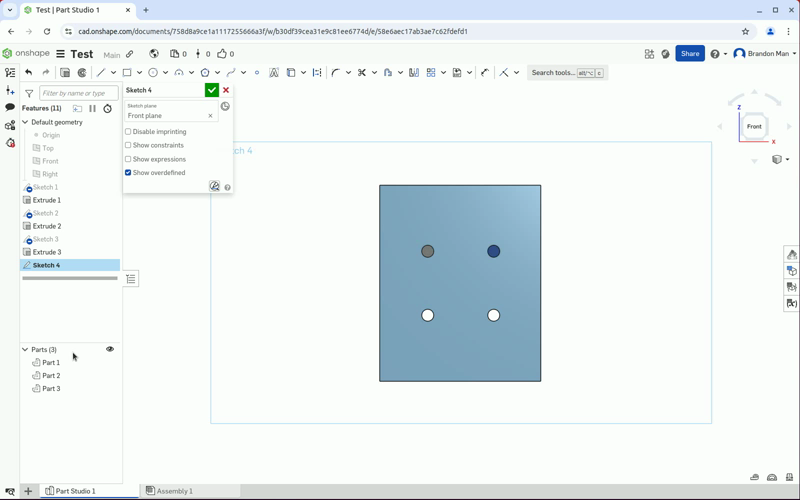
key(y)
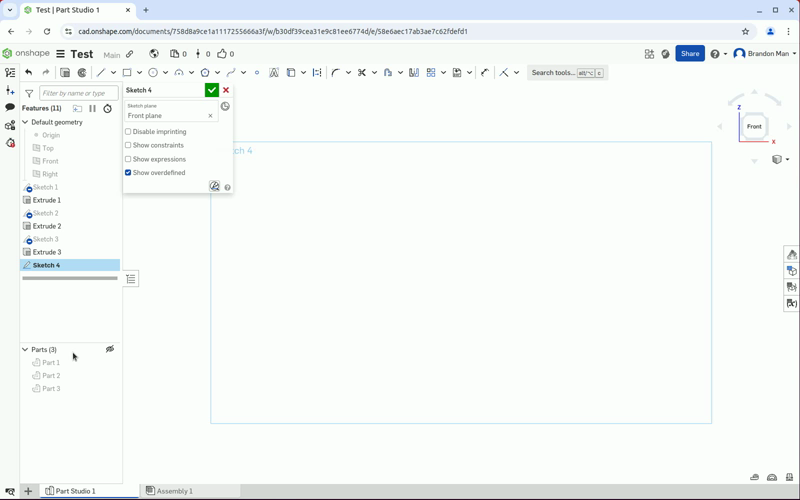
key(c)
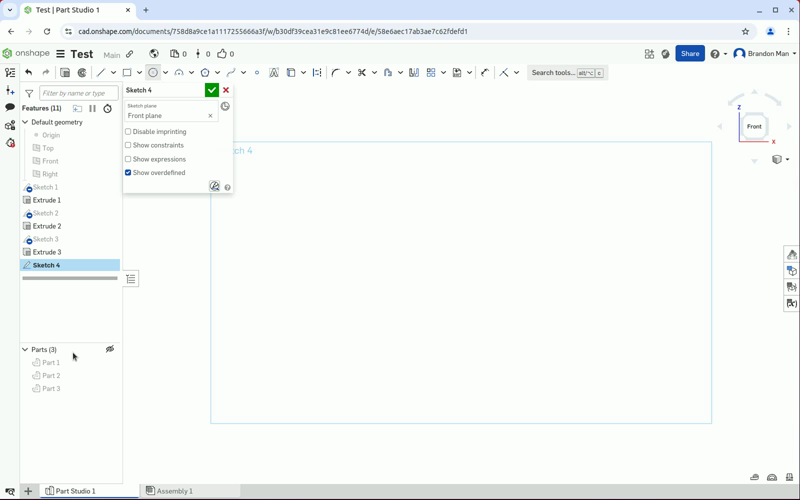
key_down(shift)
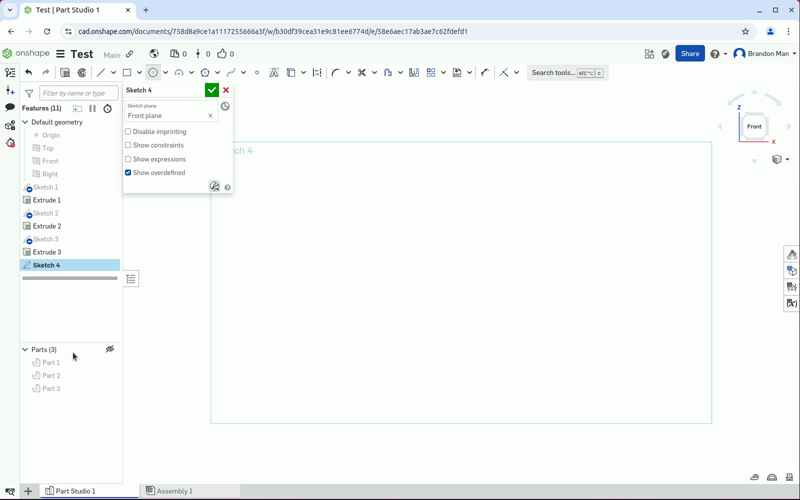
mouse_move(494, 315)
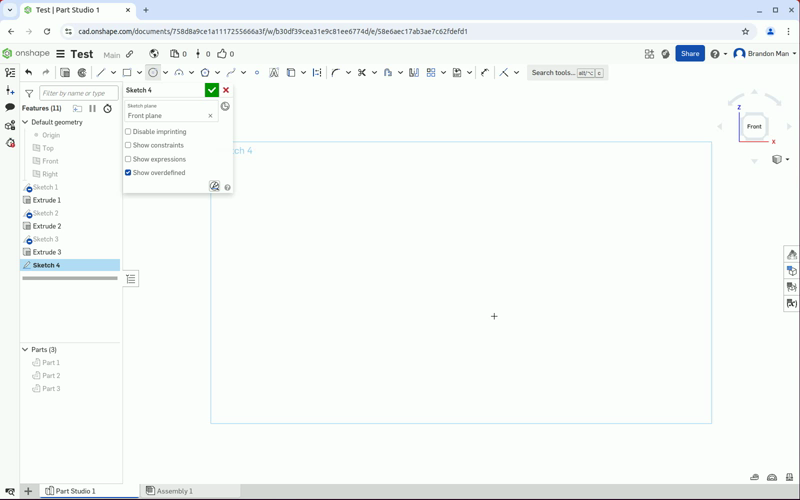
click(494, 315)
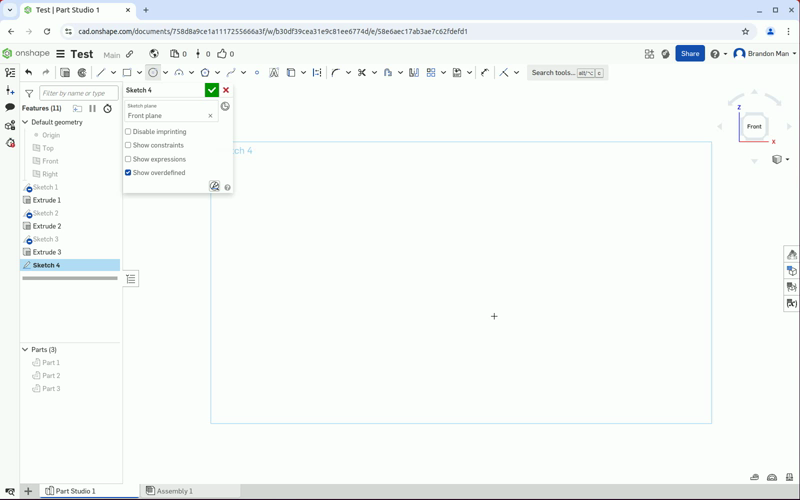
key_up(shift)
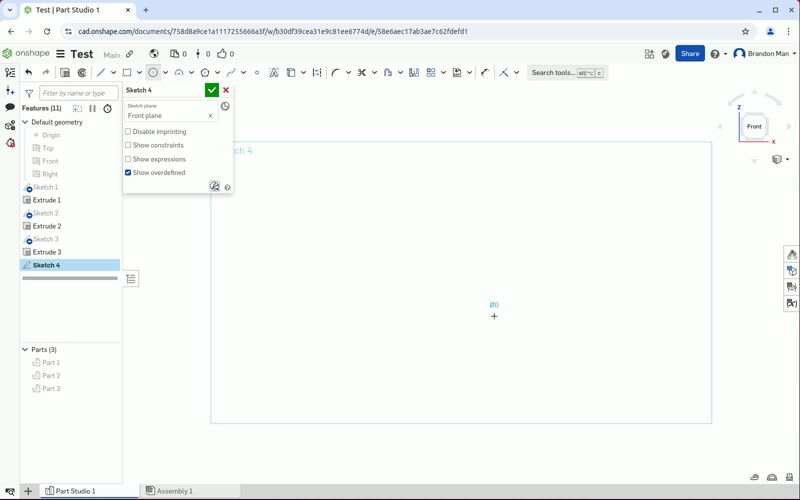
mouse_move(501, 315)
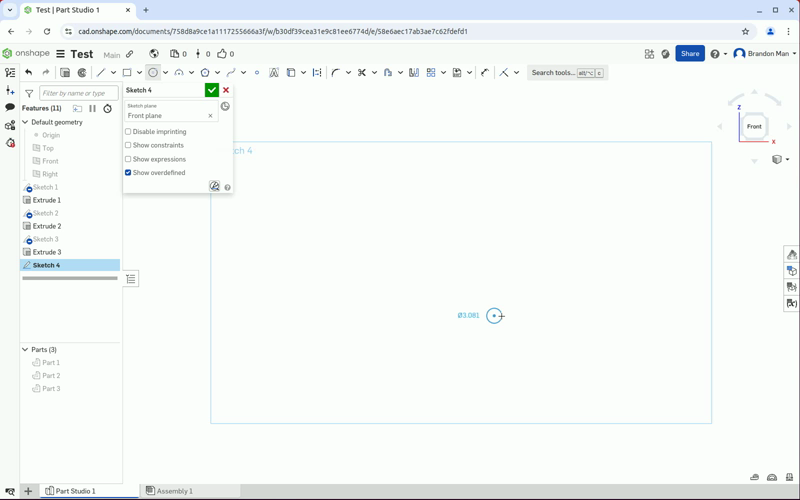
click(501, 315)
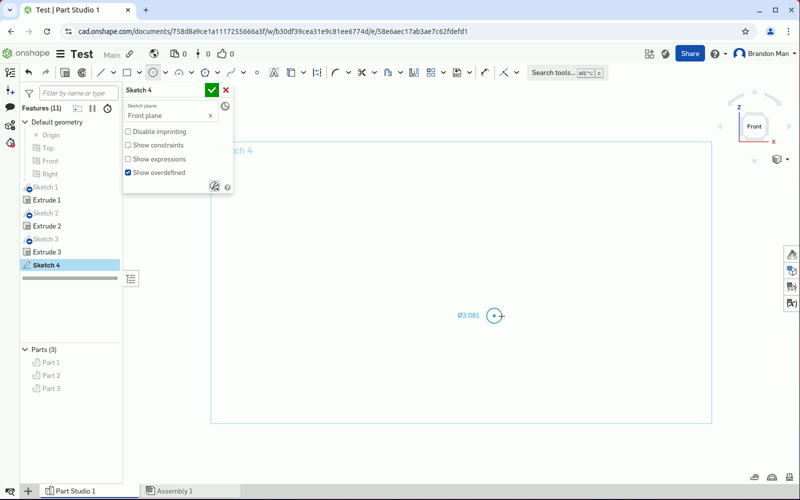
key(esc)
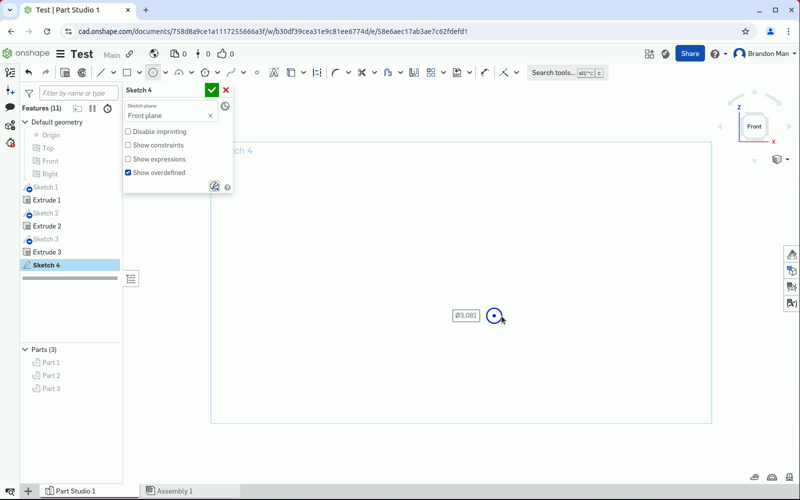
mouse_move(488, 319)
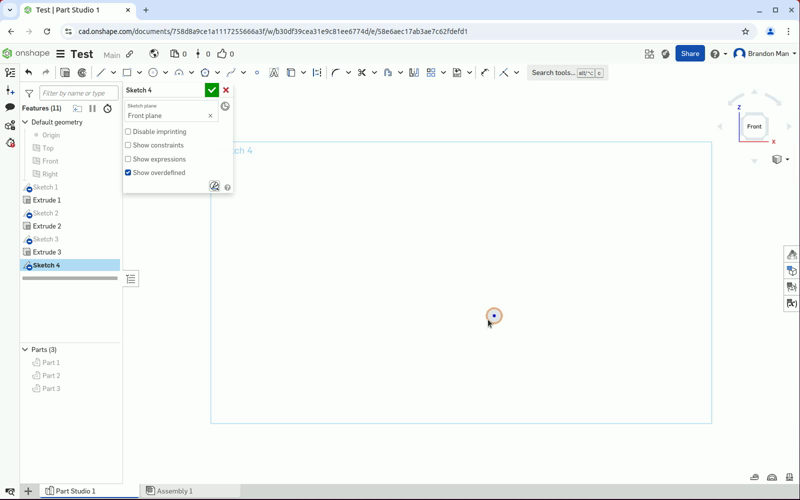
scroll(6)
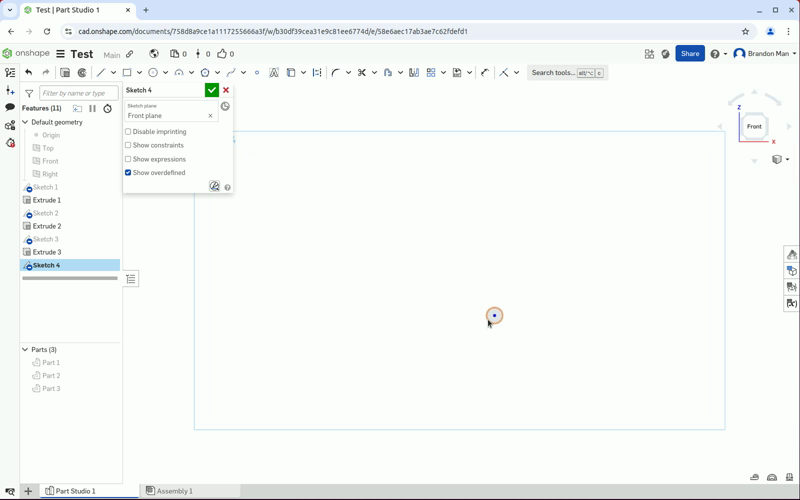
scroll(6)
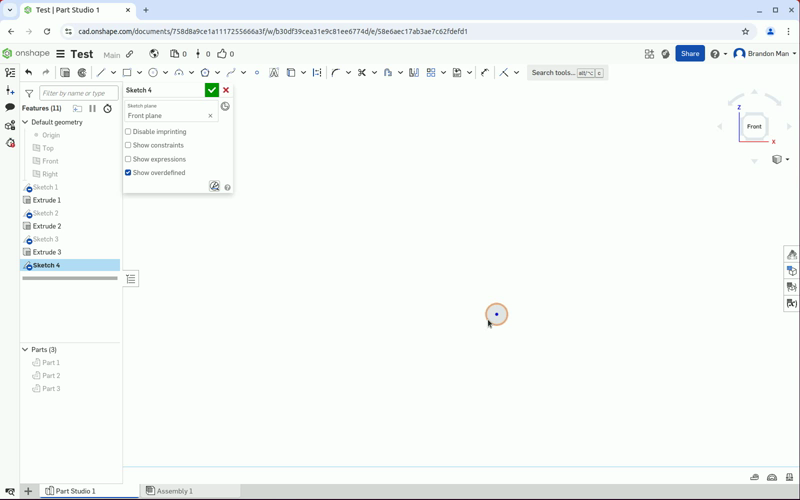
scroll(6)
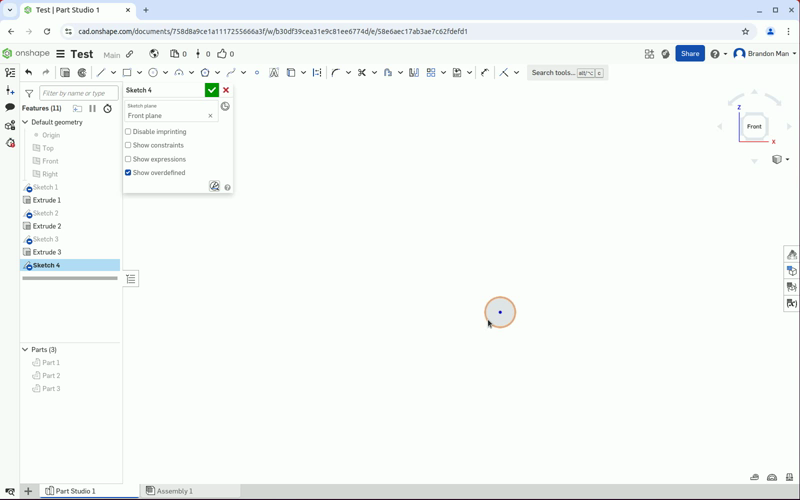
scroll(6)
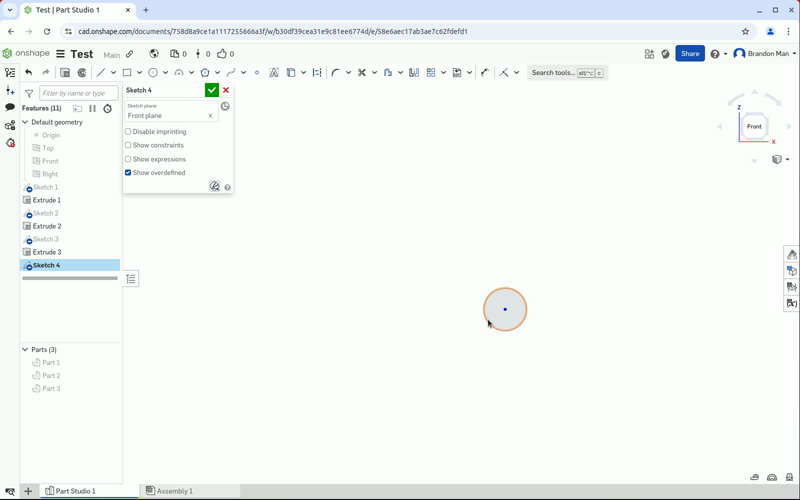
scroll(6)
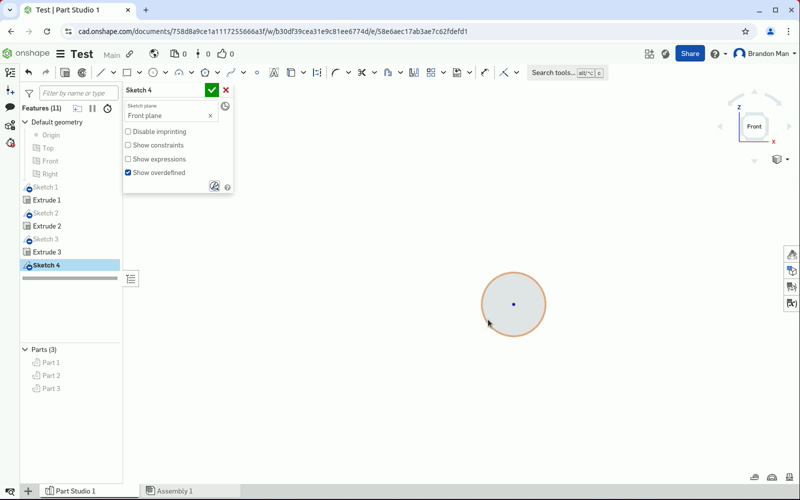
scroll(6)
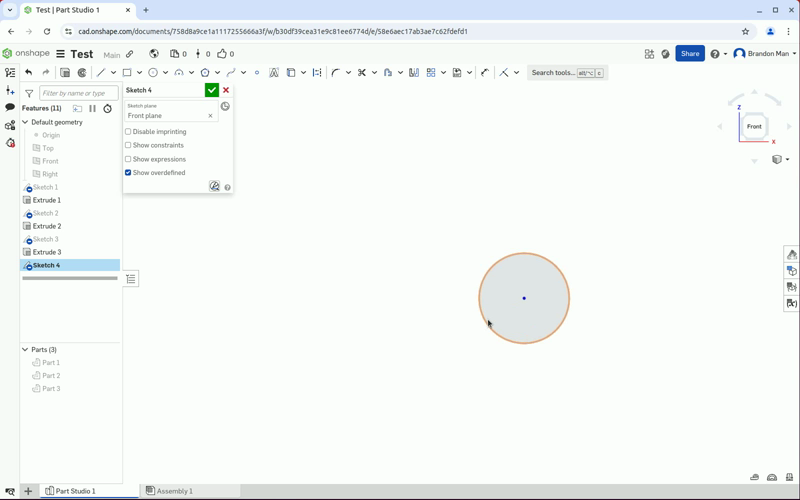
scroll(6)
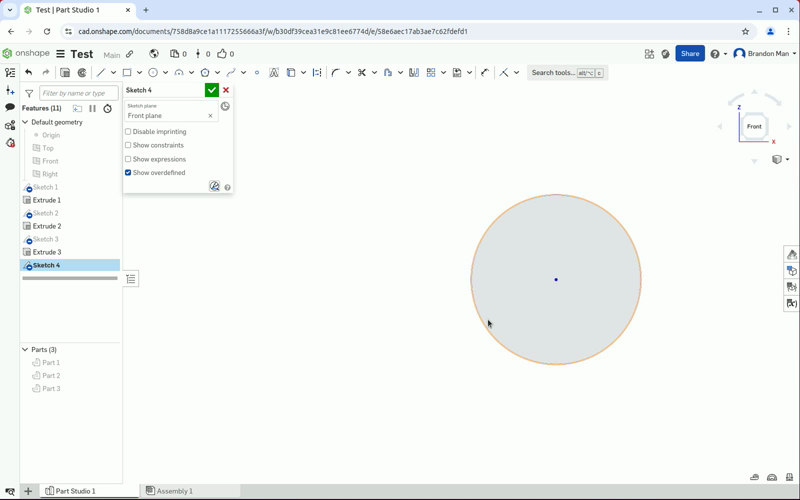
click(488, 319)
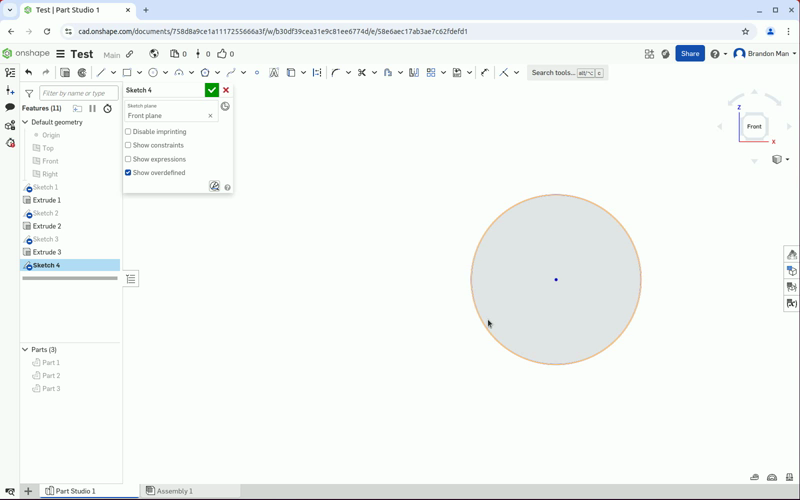
scroll(-6)
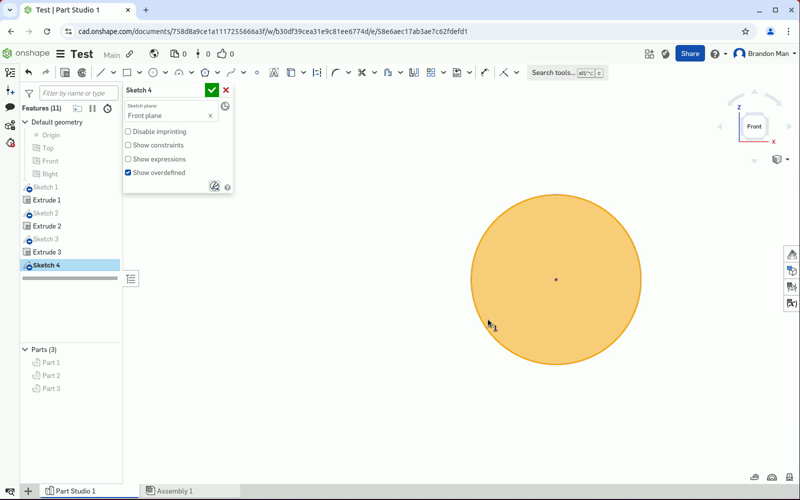
scroll(-6)
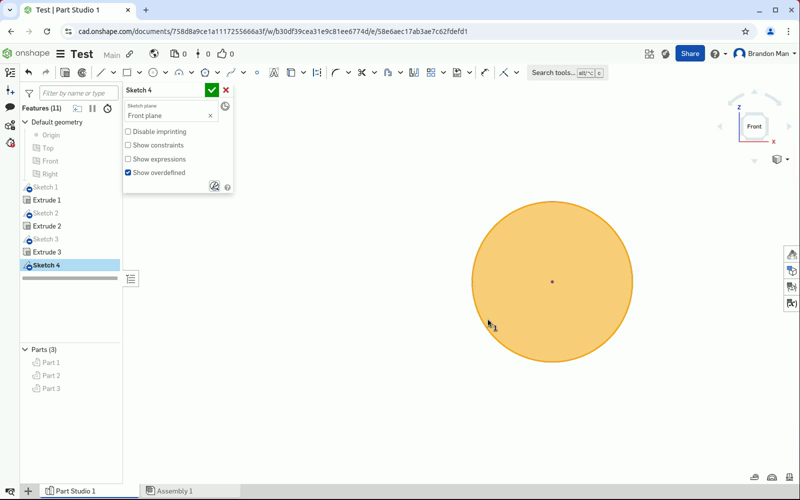
scroll(-6)
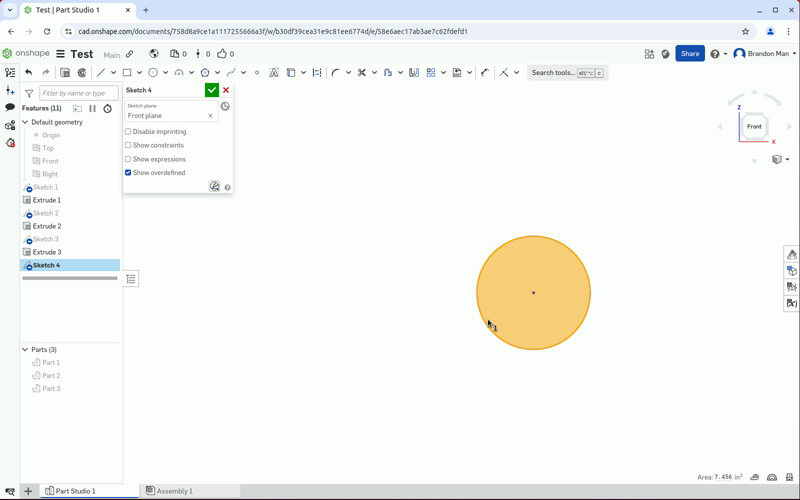
scroll(-6)
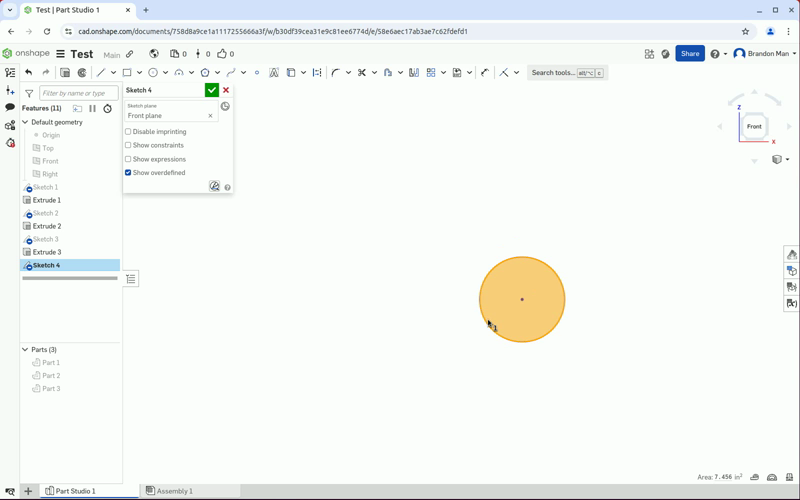
scroll(-6)
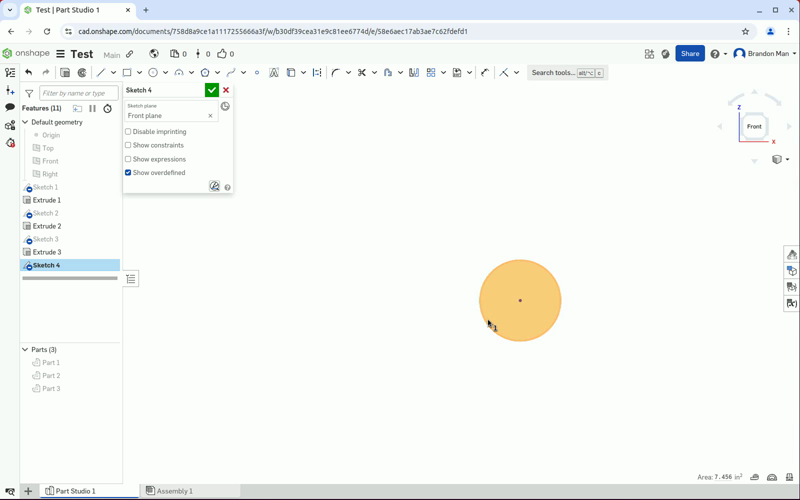
scroll(-6)
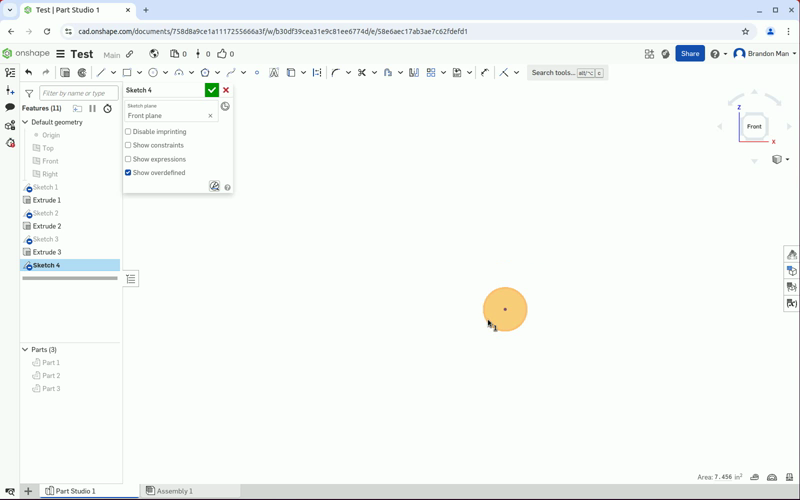
scroll(-6)
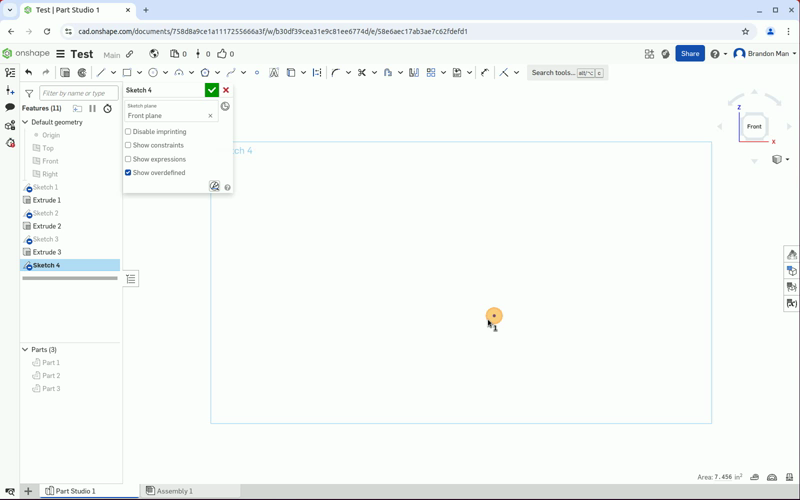
mouse_move(73, 352)
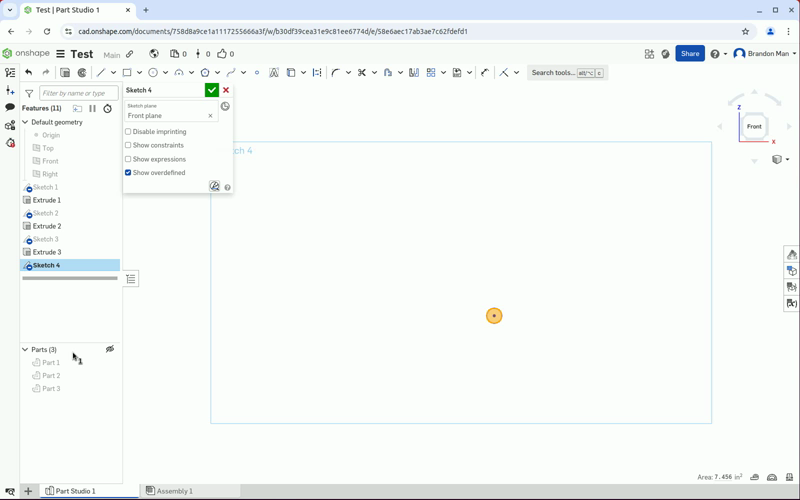
key(shift+y)
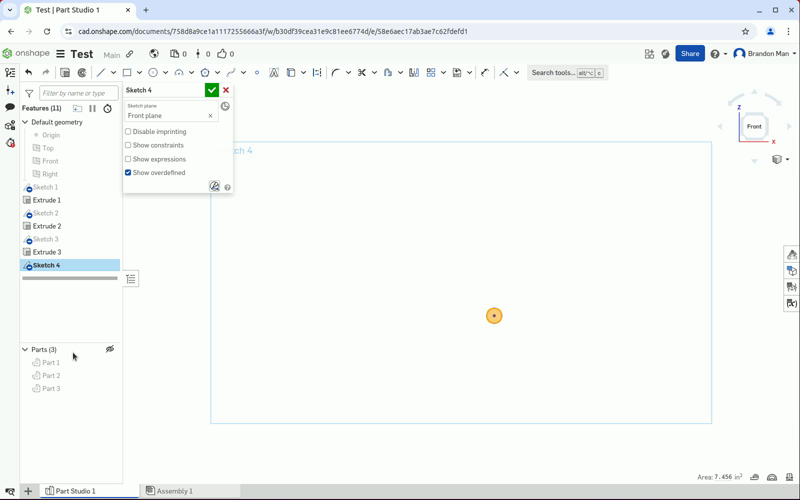
key(shift+e)
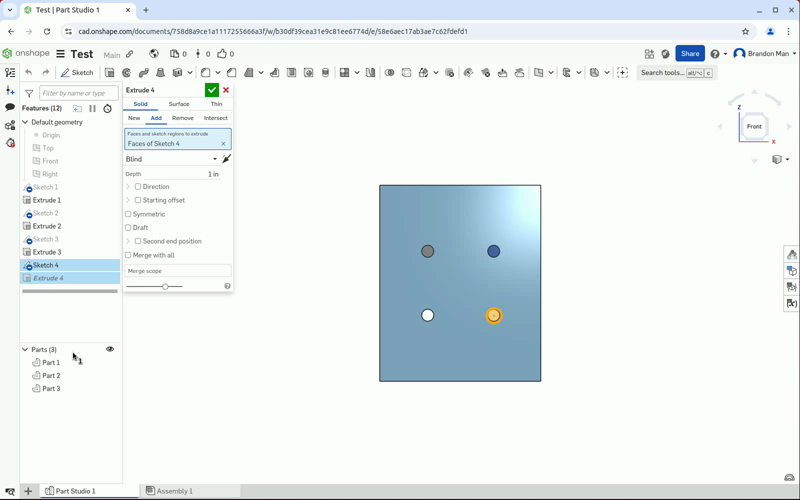
mouse_move(143, 106)
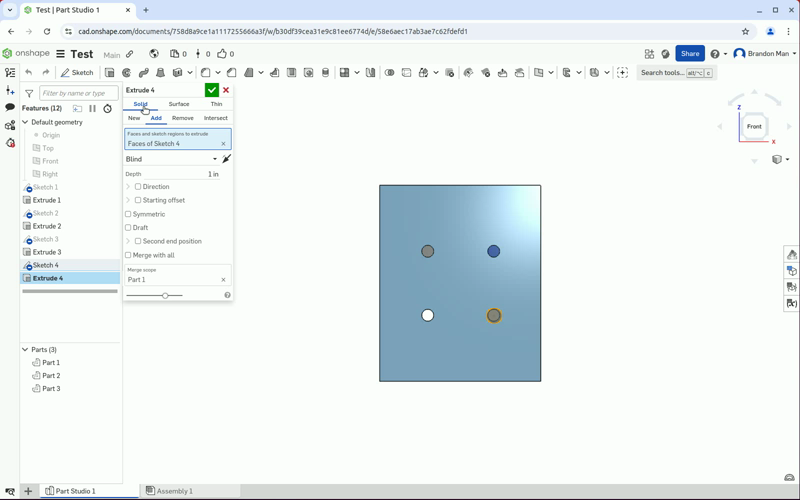
click(143, 106)
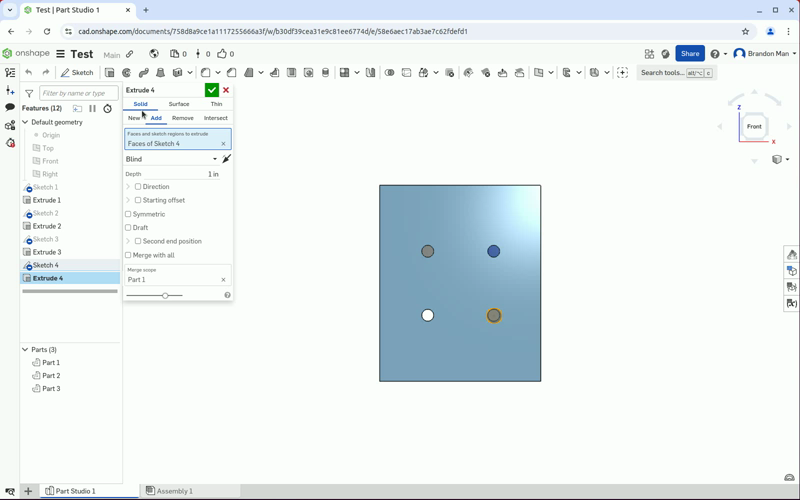
mouse_move(137, 120)
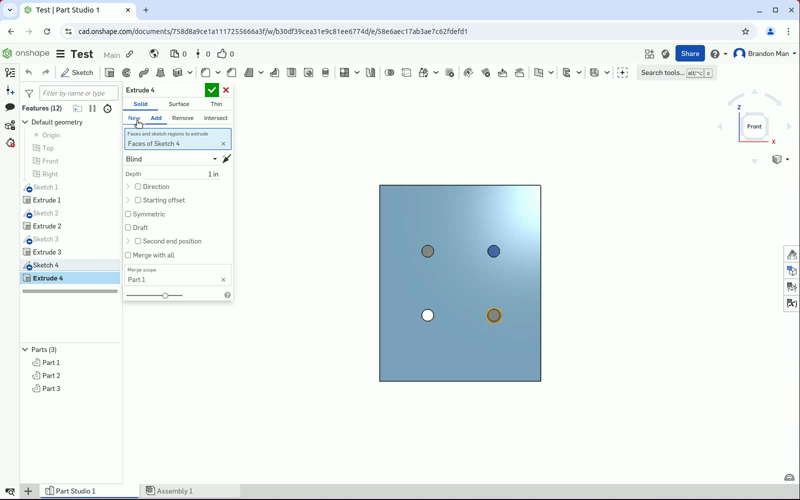
click(137, 120)
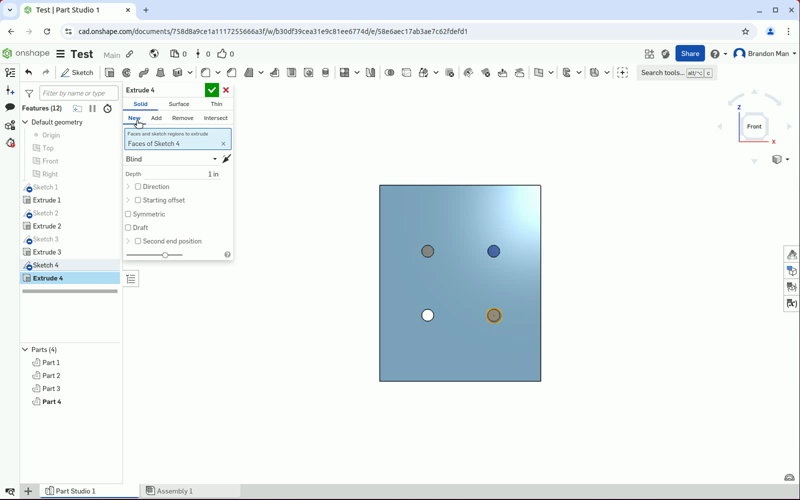
key(tab, 4)
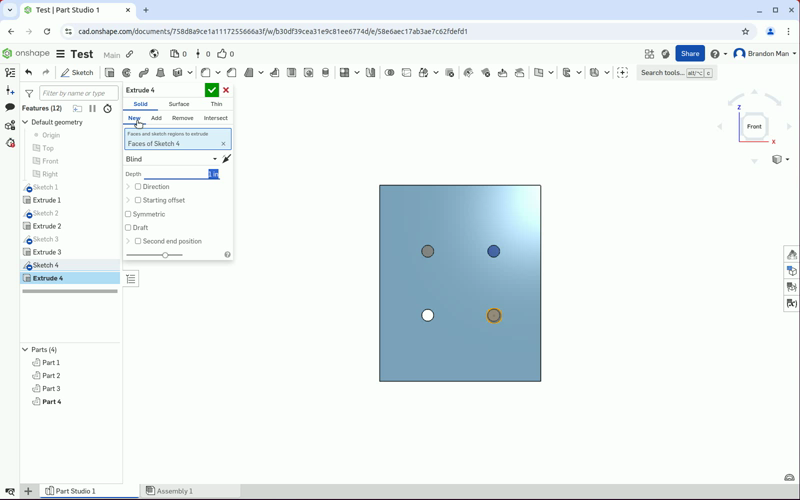
text(0.963)
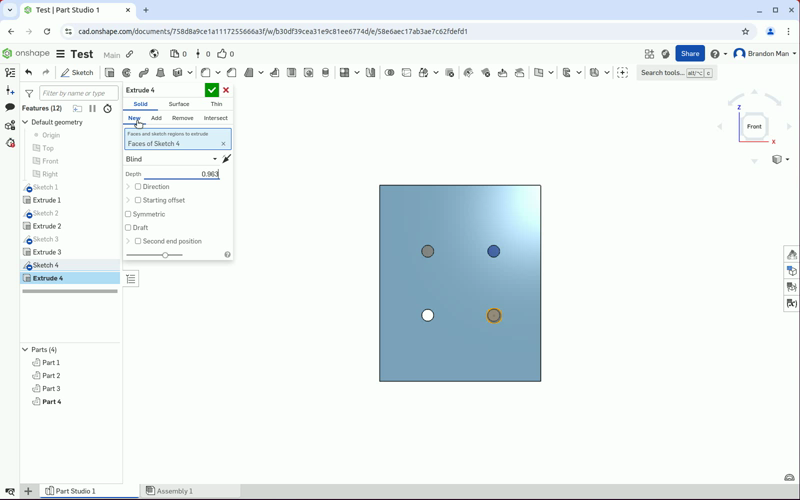
key(enter)
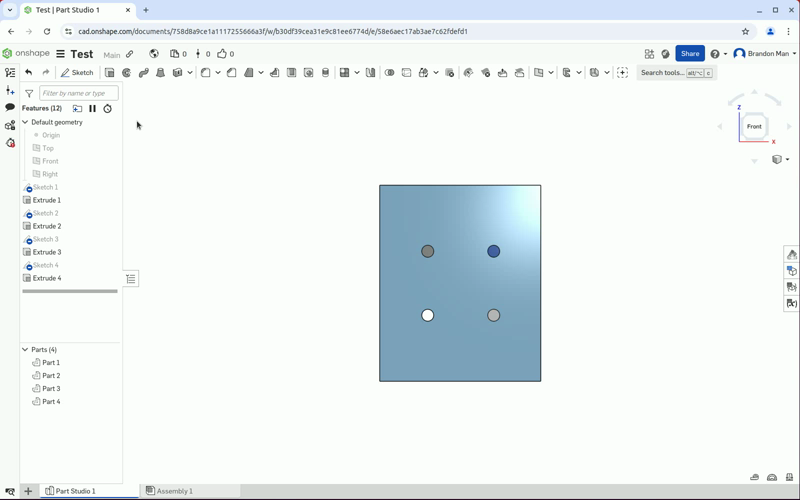
key(shift+h)
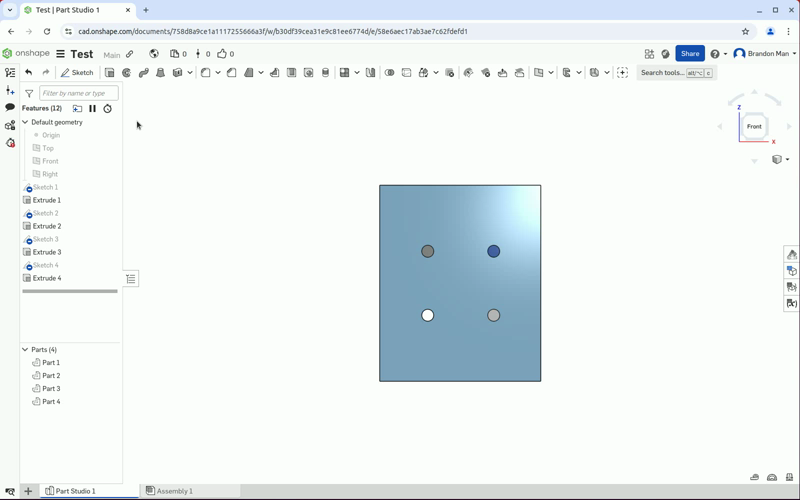
key(shift+h)
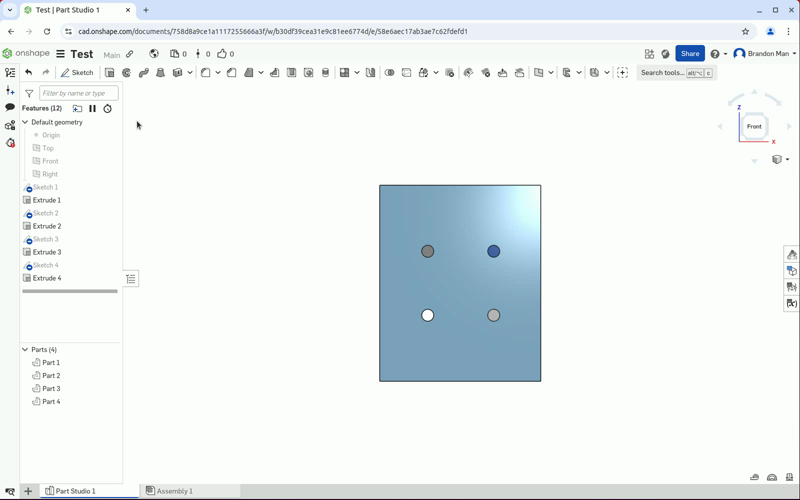
mouse_move(73, 189)
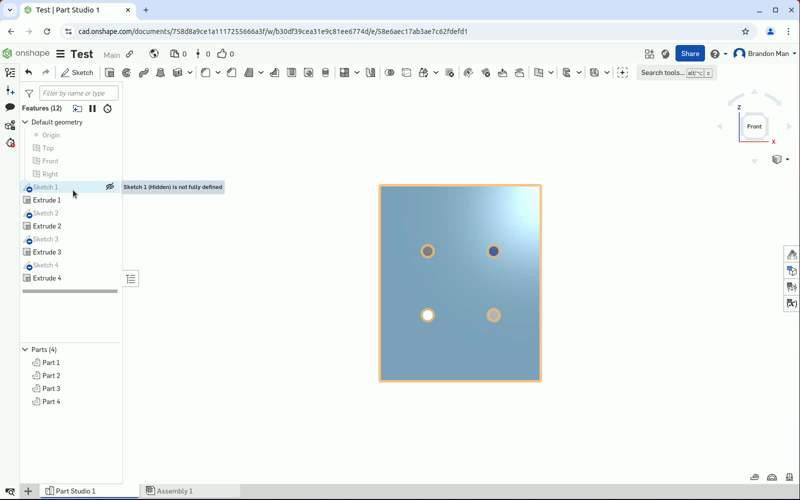
click(73, 189)
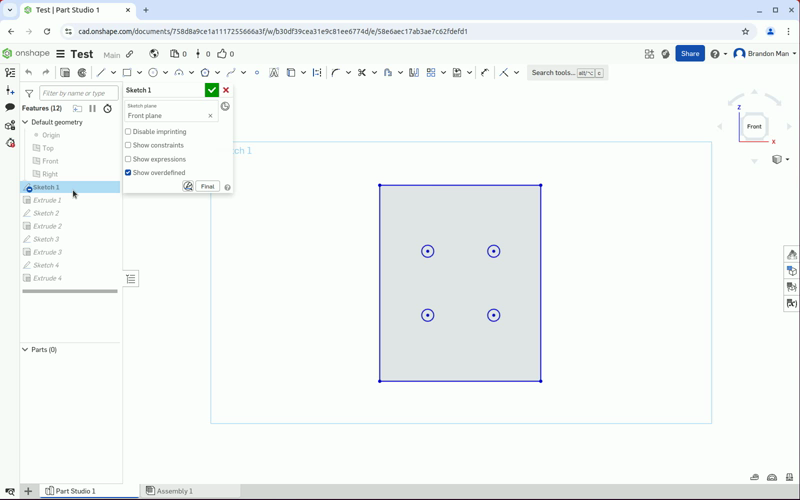
mouse_move(229, 92)
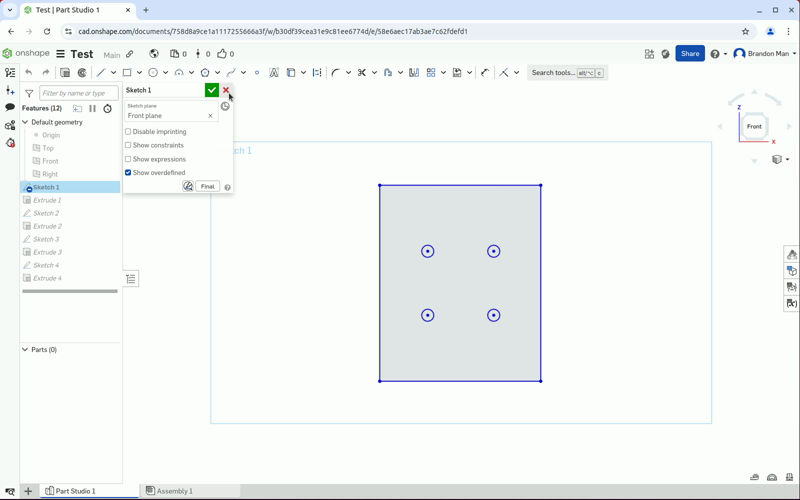
click(229, 92)
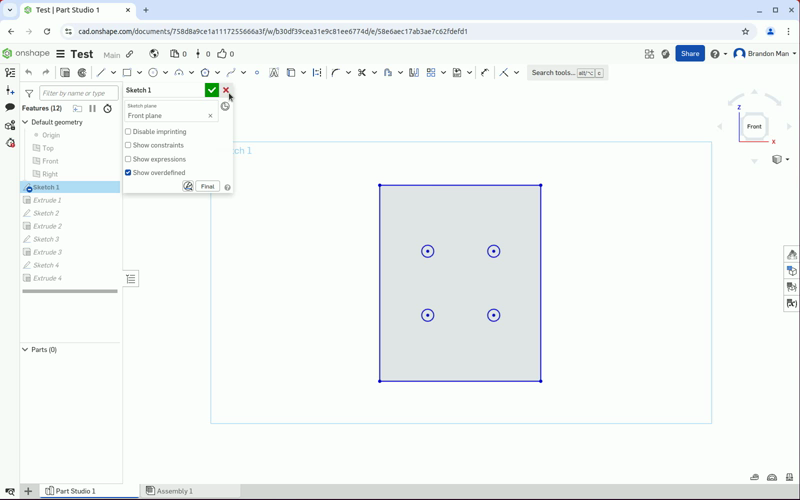
key(shift+s)
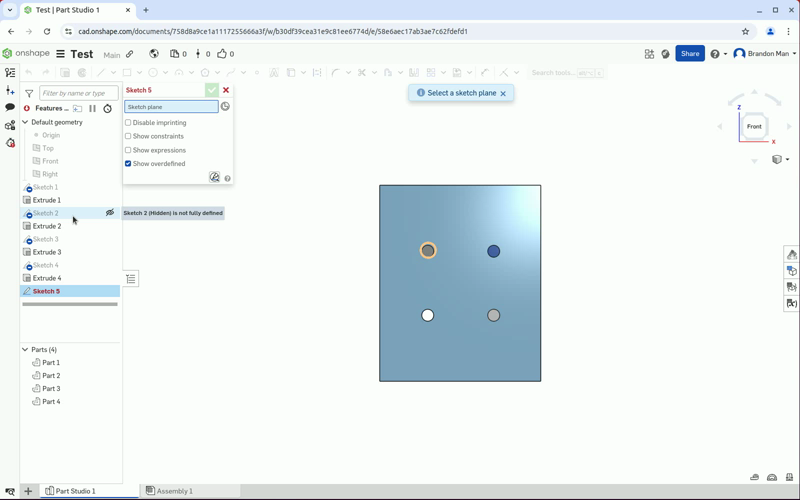
scroll(3)
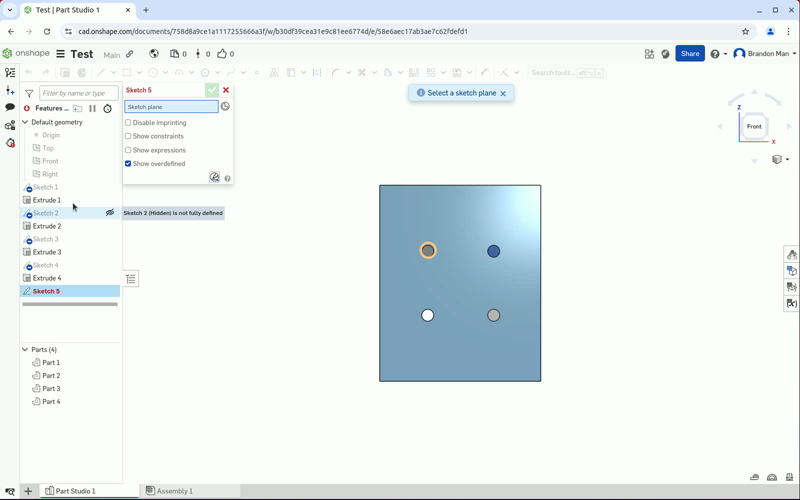
mouse_move(73, 163)
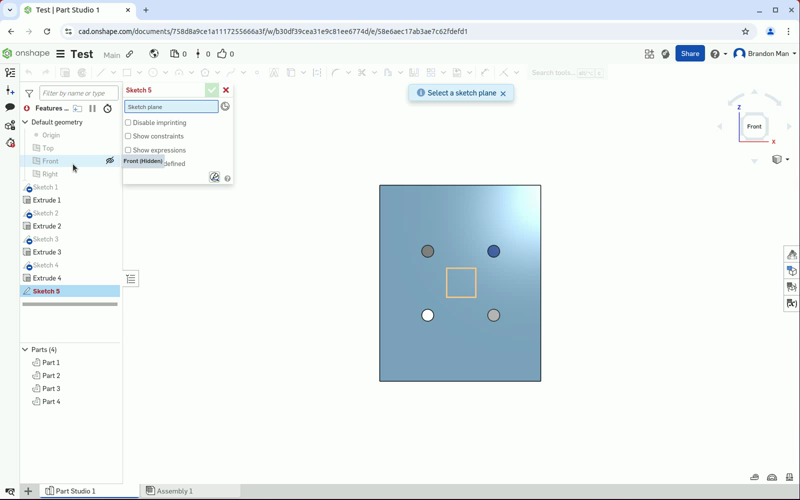
click(73, 163)
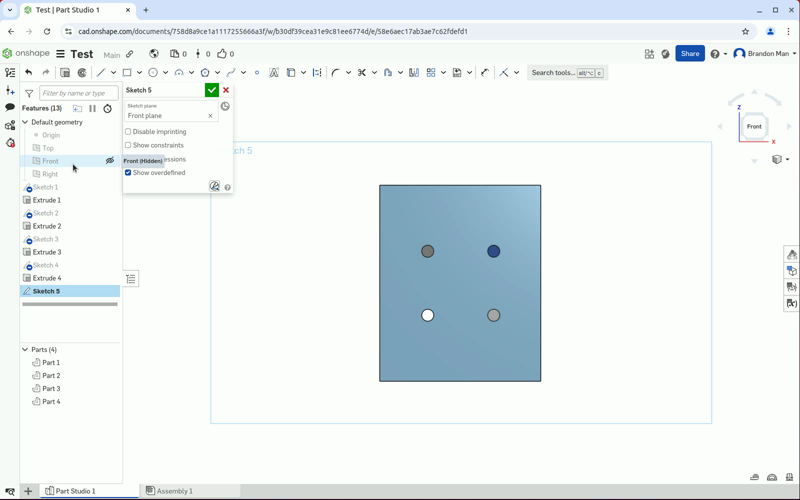
mouse_move(73, 352)
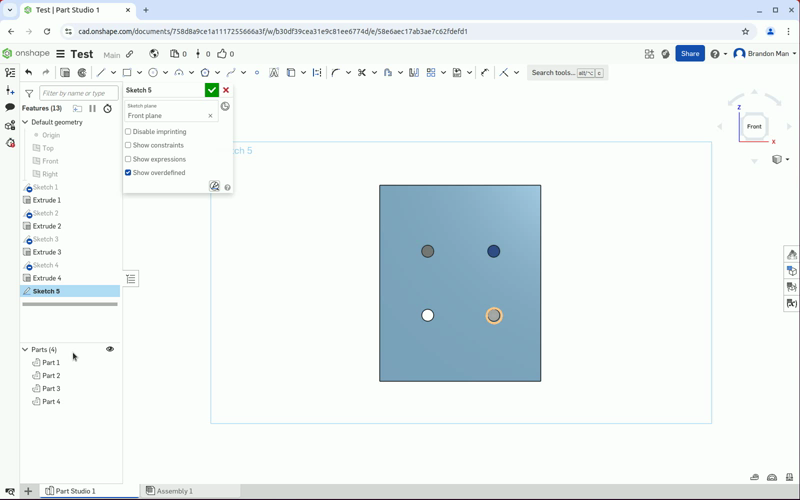
key(y)
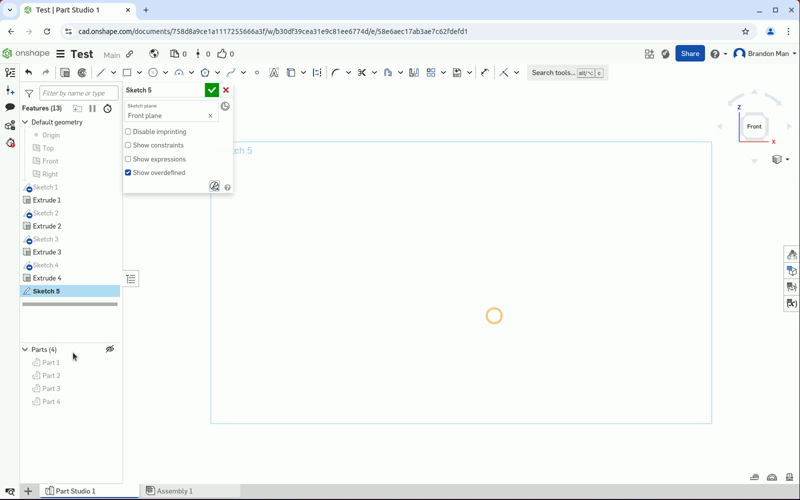
key(c)
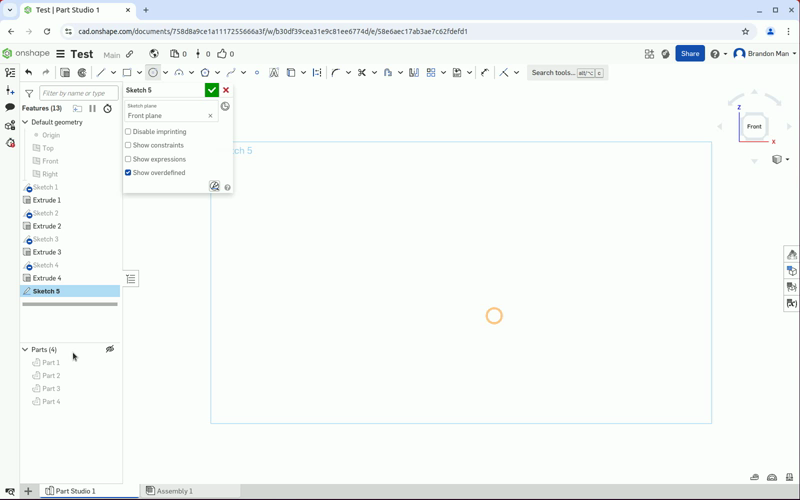
key_down(shift)
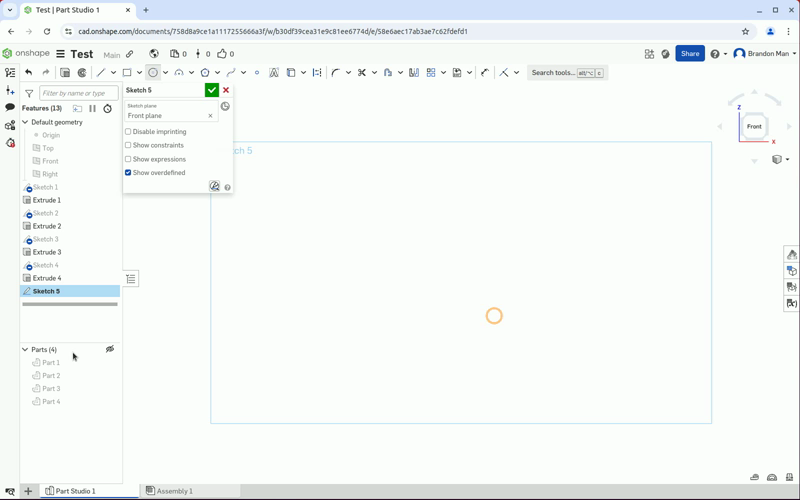
mouse_move(428, 315)
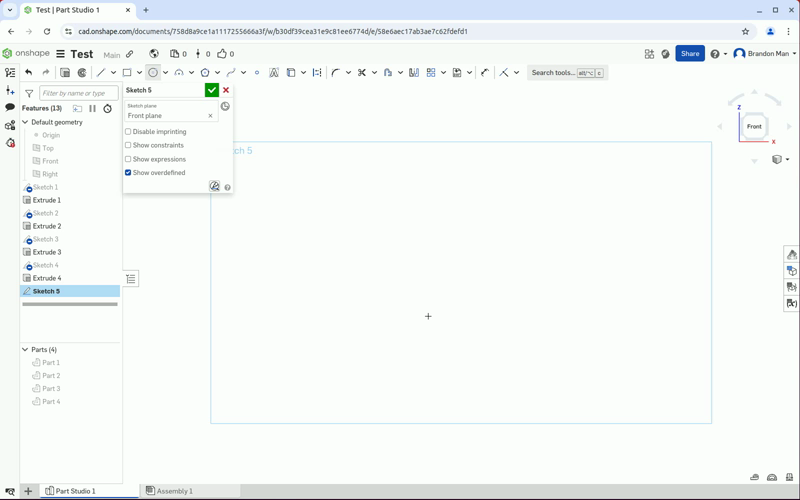
click(428, 315)
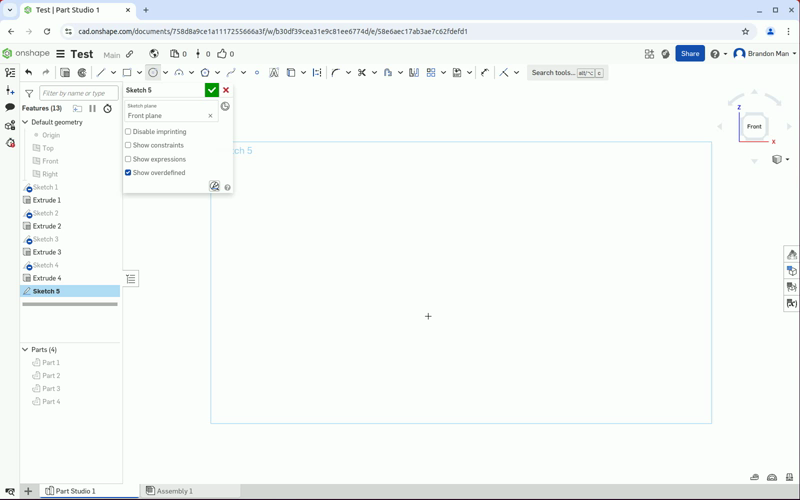
key_up(shift)
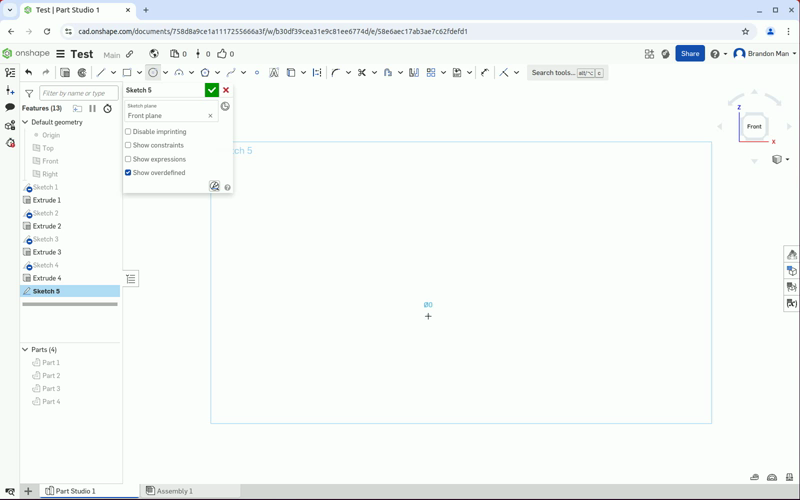
mouse_move(435, 315)
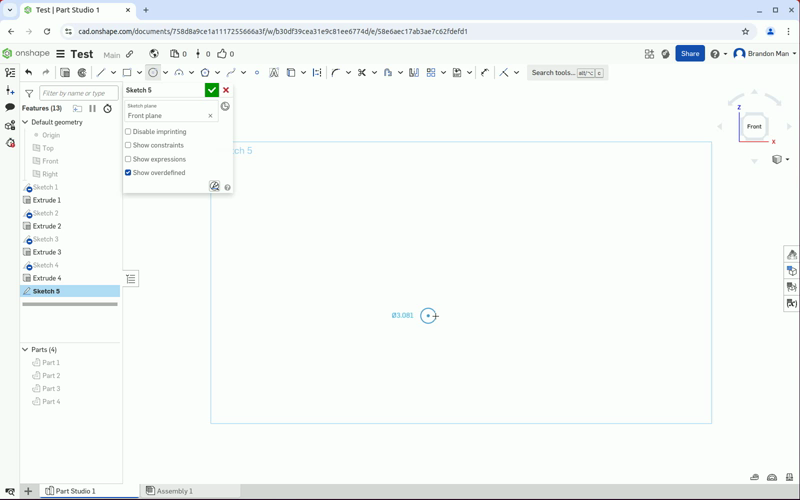
click(435, 315)
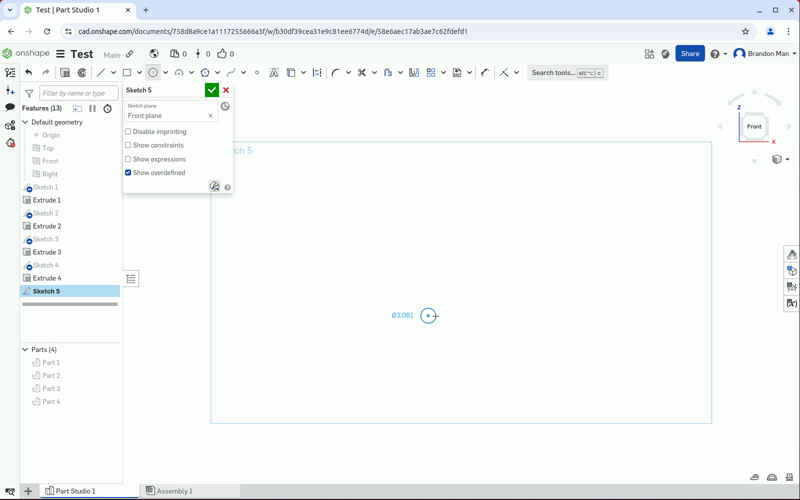
key(esc)
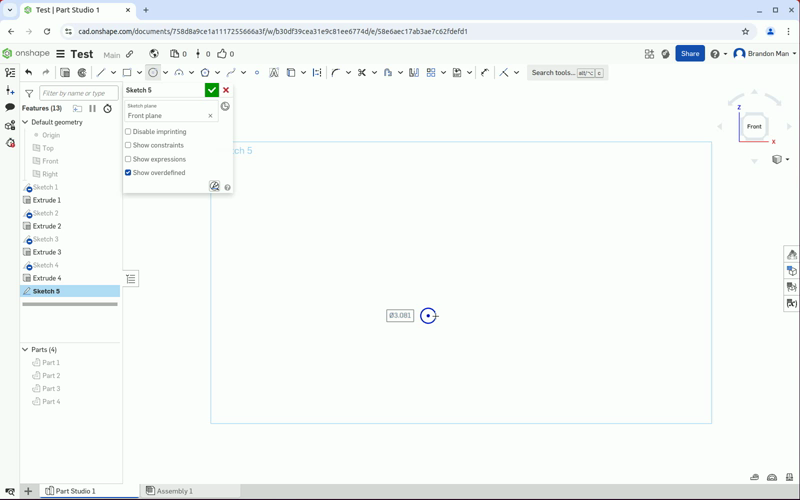
mouse_move(426, 310)
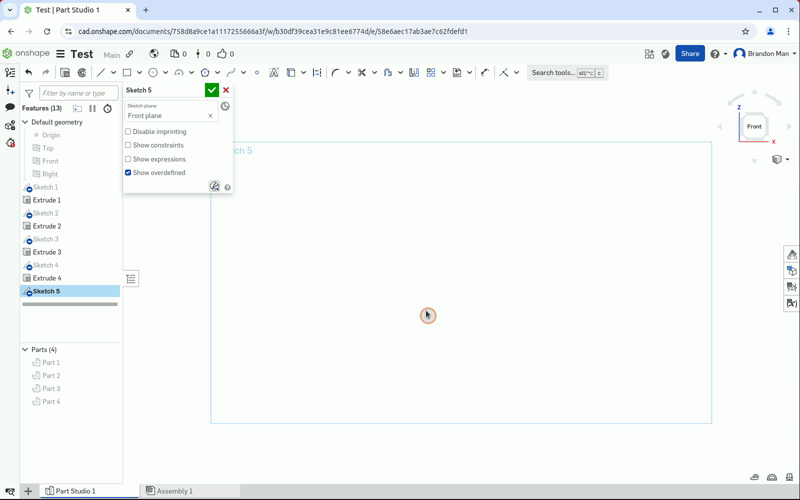
scroll(6)
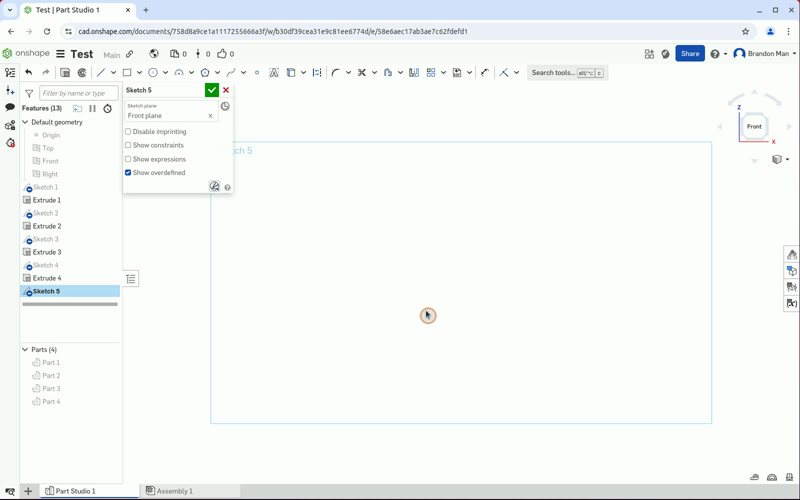
scroll(6)
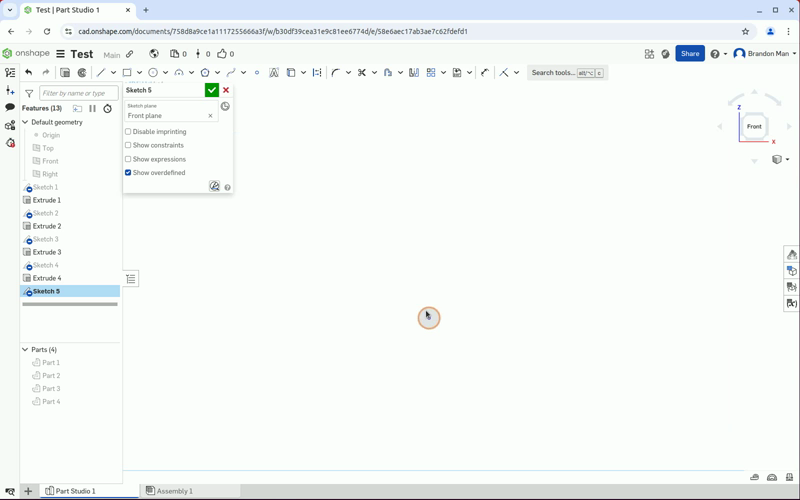
scroll(6)
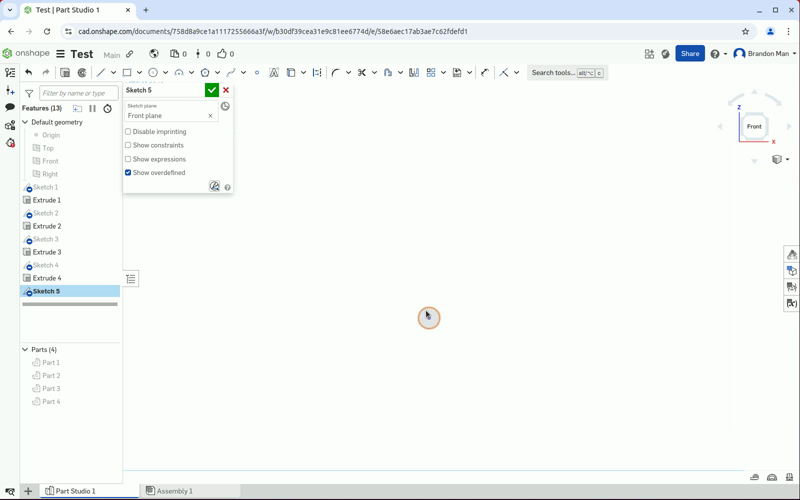
scroll(6)
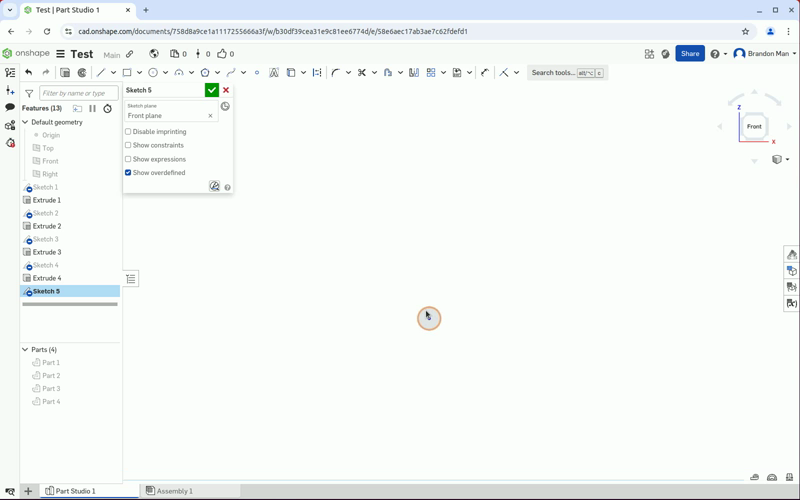
scroll(6)
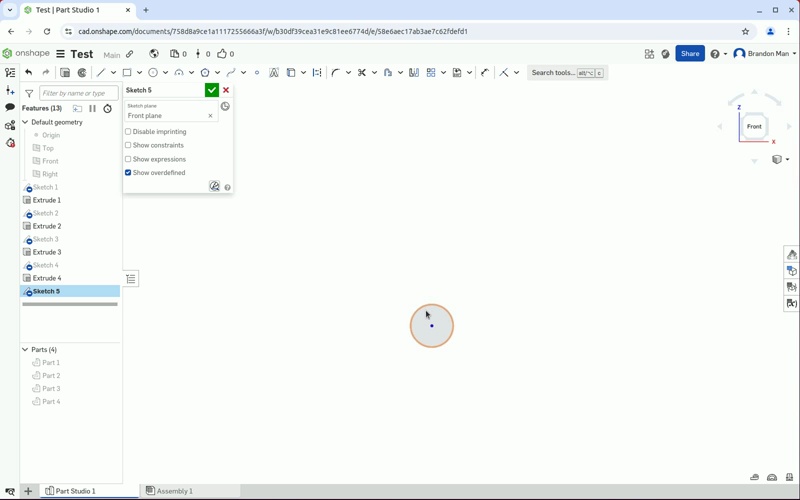
scroll(6)
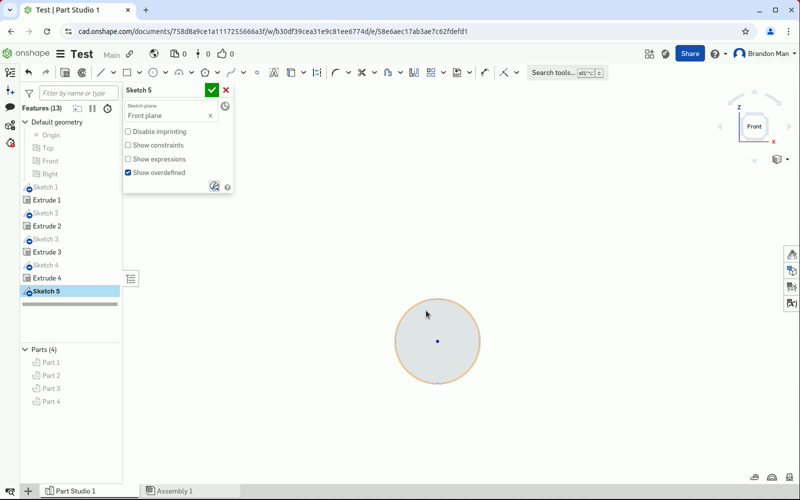
scroll(6)
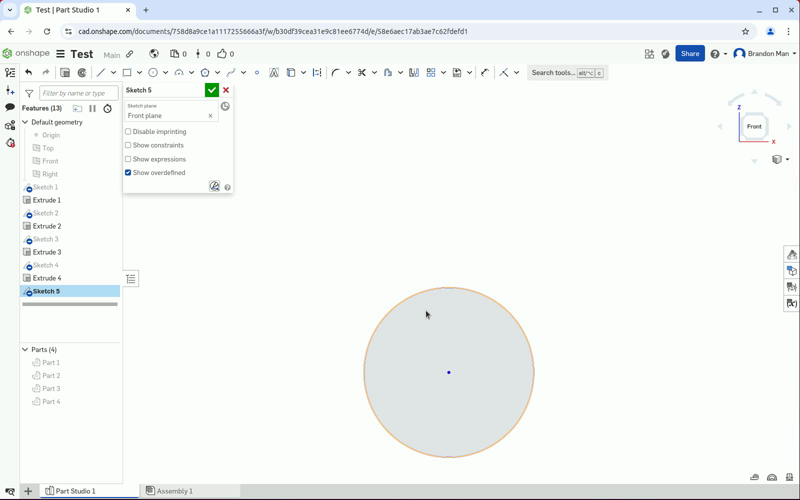
click(426, 310)
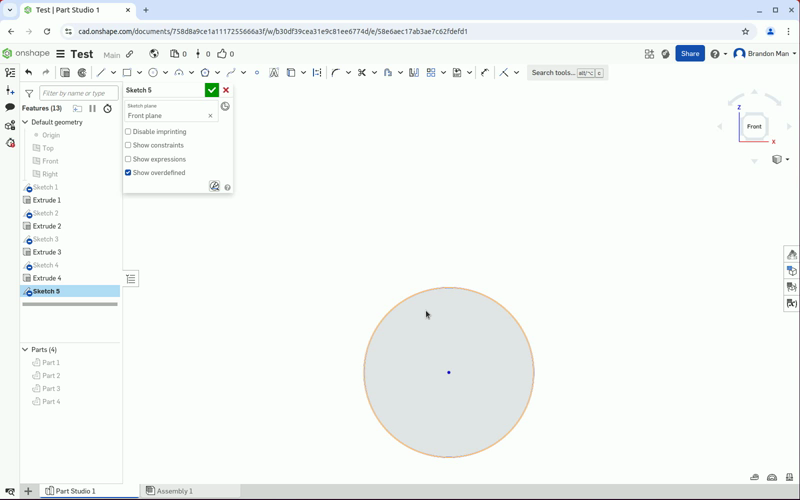
scroll(-6)
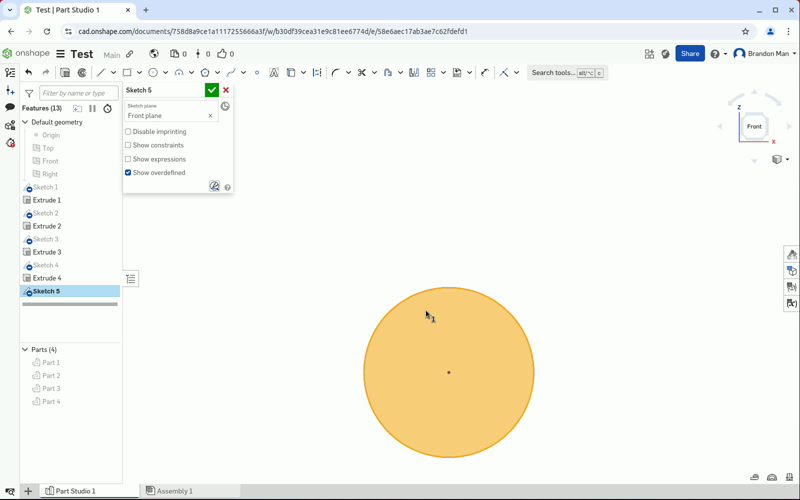
scroll(-6)
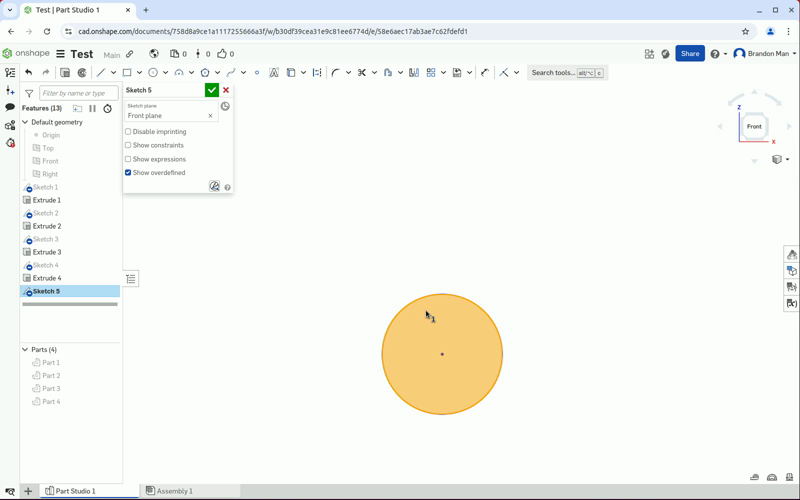
scroll(-6)
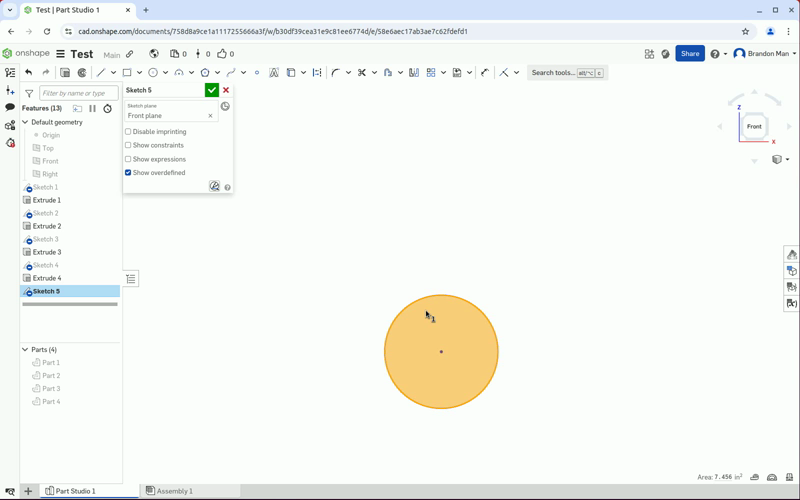
scroll(-6)
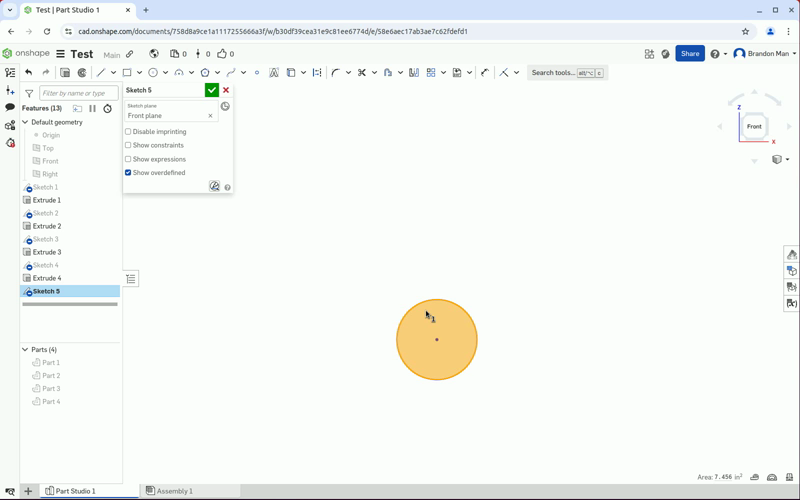
scroll(-6)
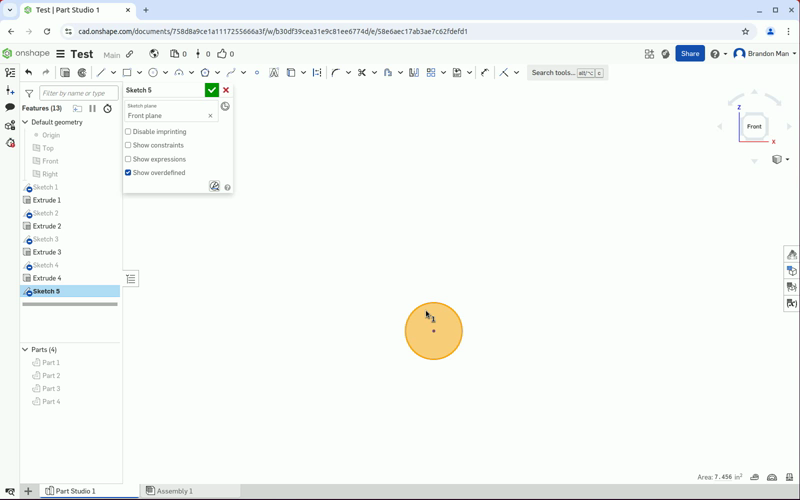
scroll(-6)
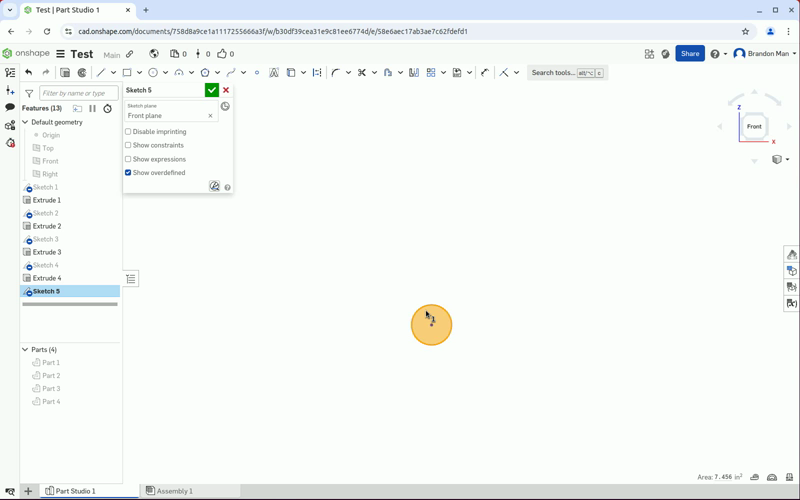
scroll(-6)
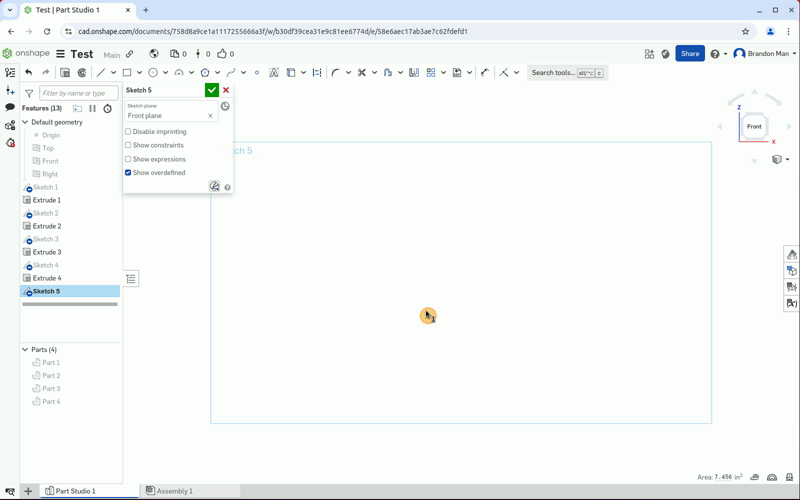
mouse_move(73, 352)
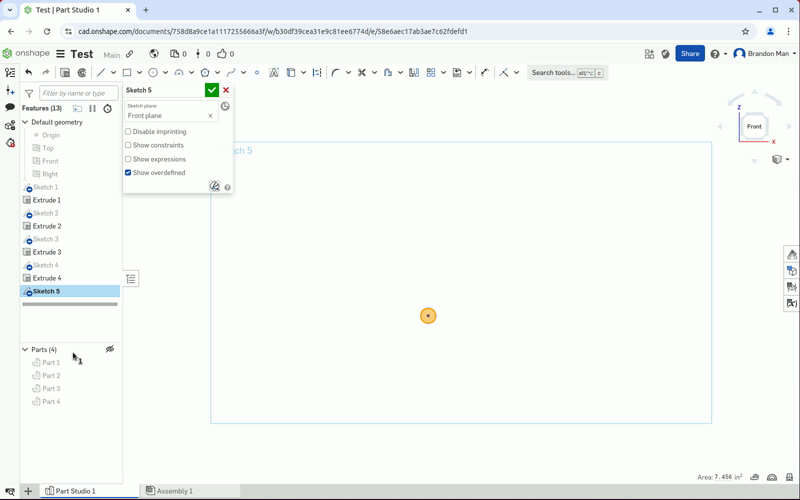
key(shift+y)
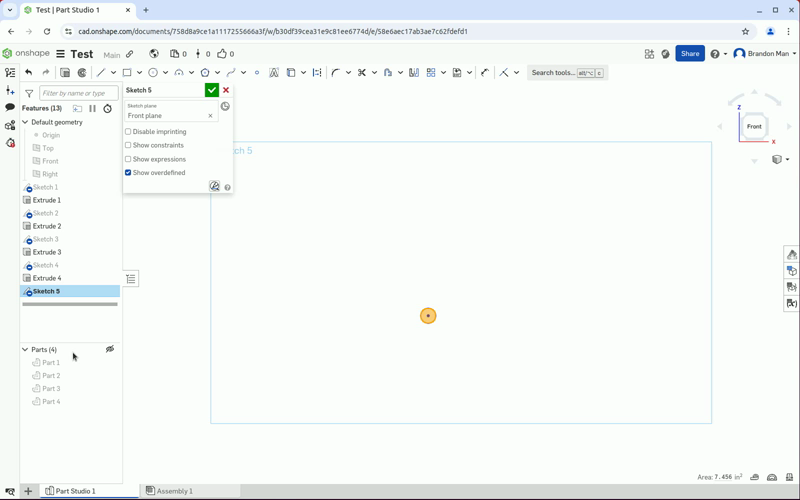
key(shift+e)
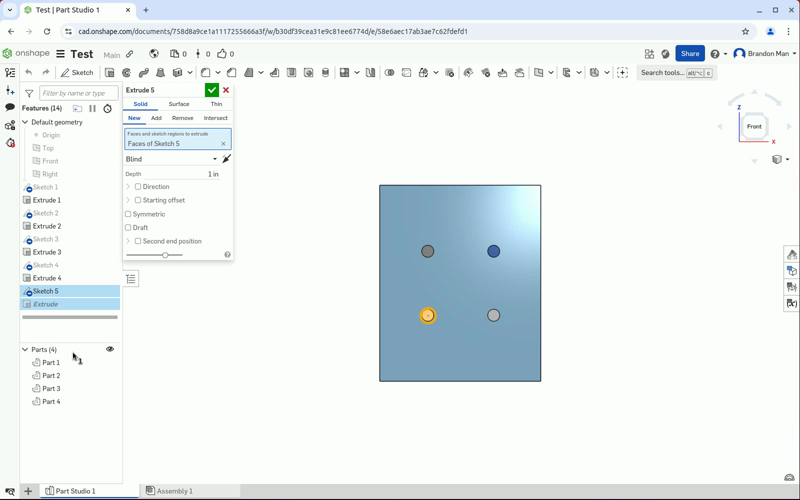
mouse_move(143, 106)
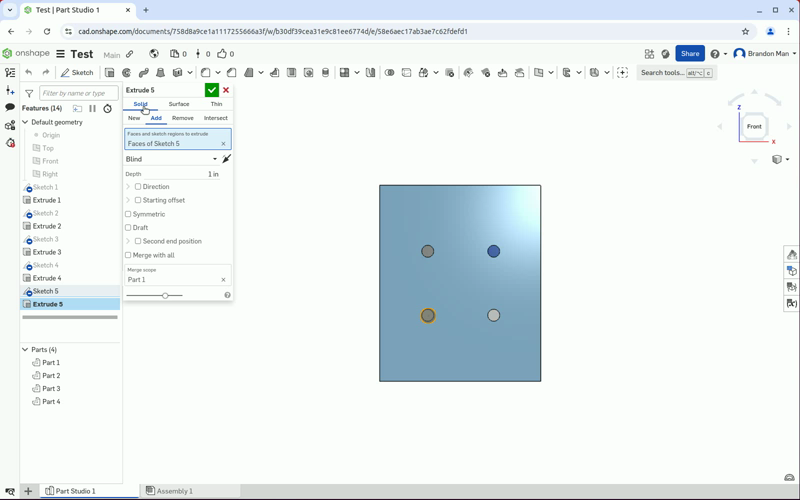
click(143, 106)
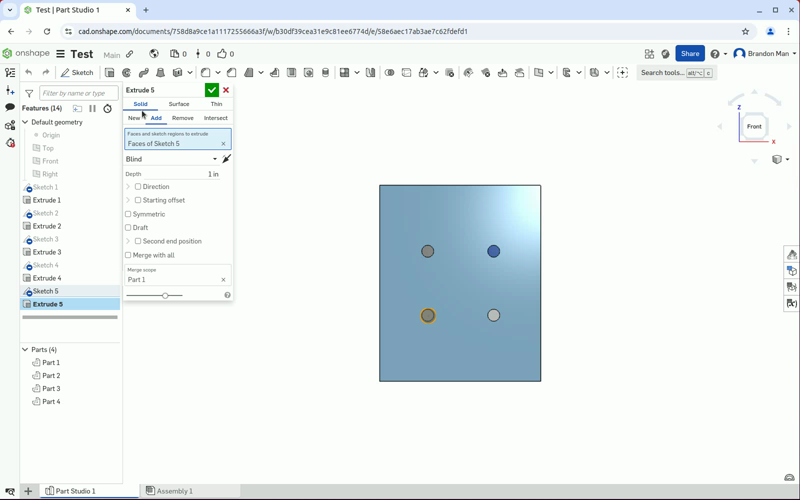
mouse_move(137, 120)
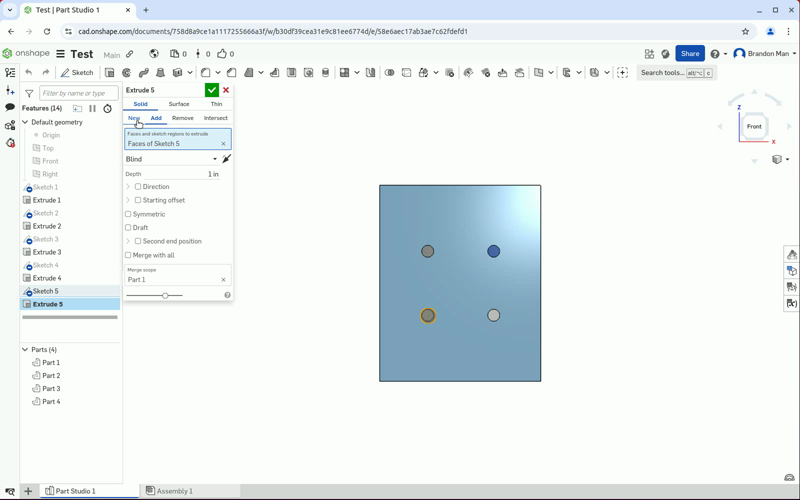
click(137, 120)
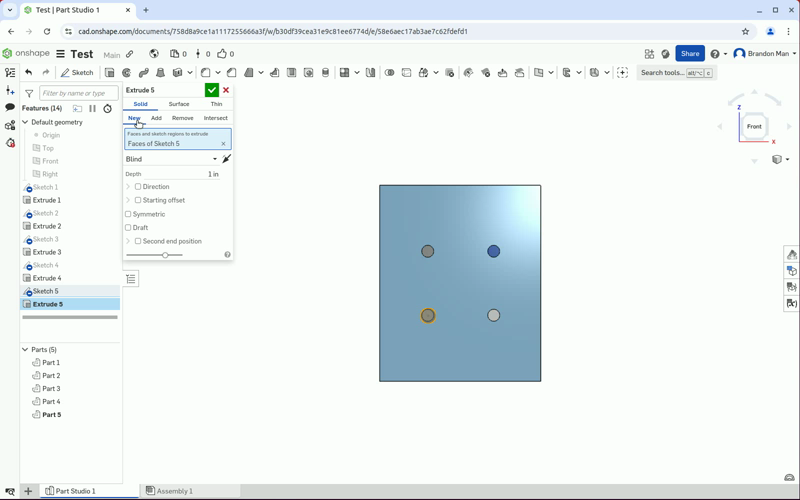
key(tab, 4)
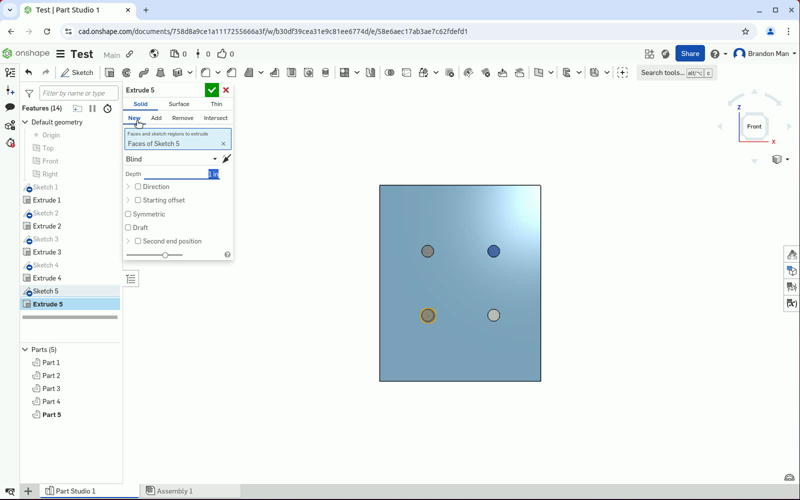
text(0.963)
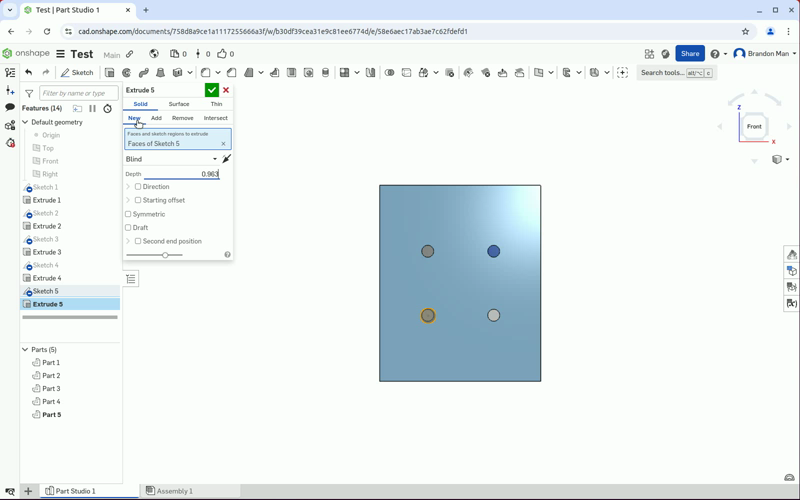
key(enter)
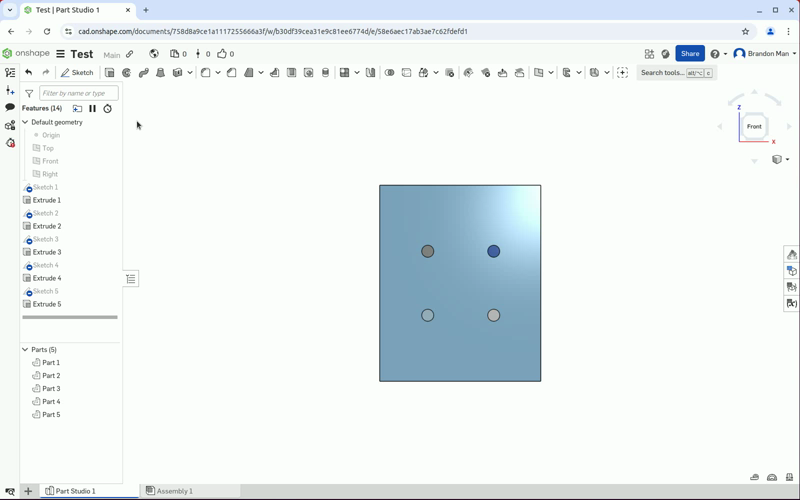
key(shift+h)
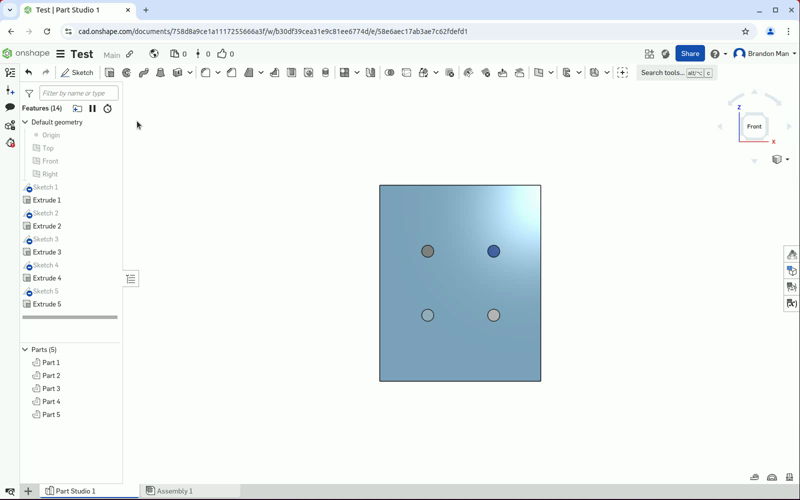
key(shift+h)
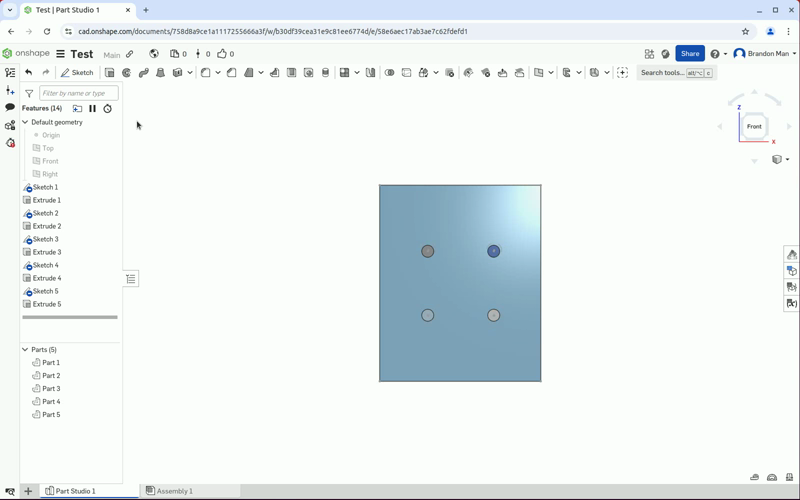
key(shift+7)
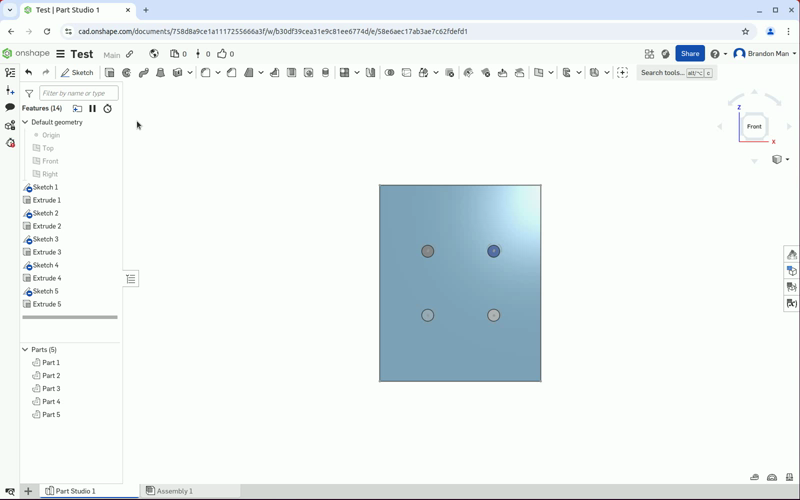
key(left, 2)
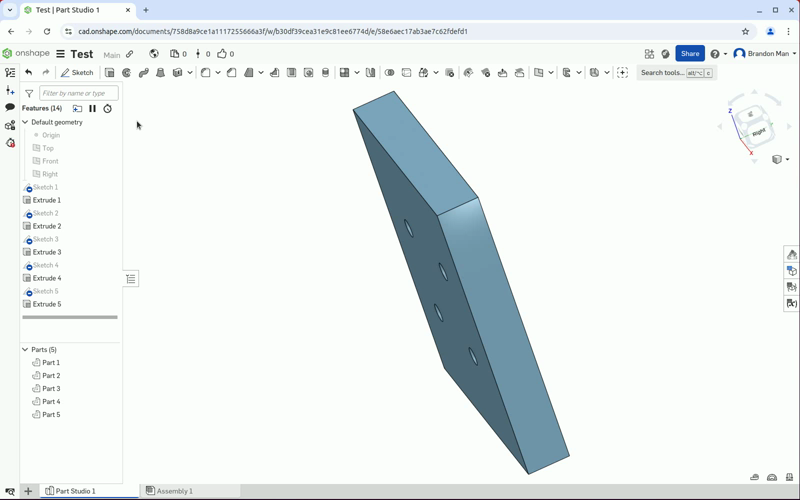
key(down, 2)
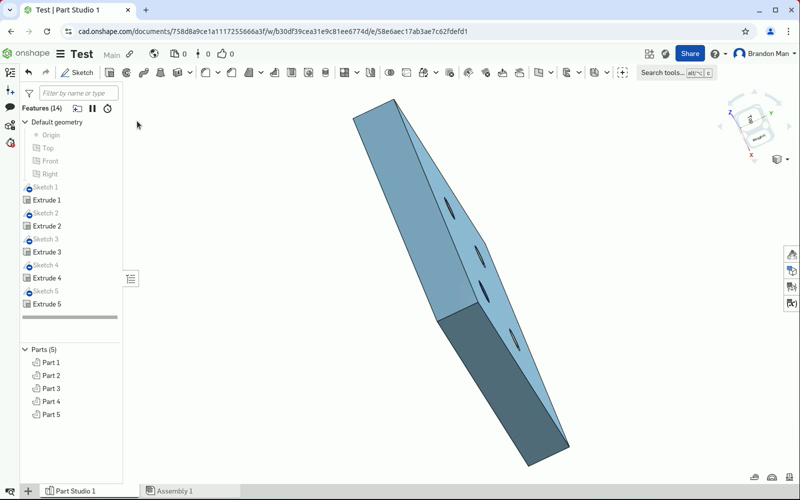
key(up, 2)
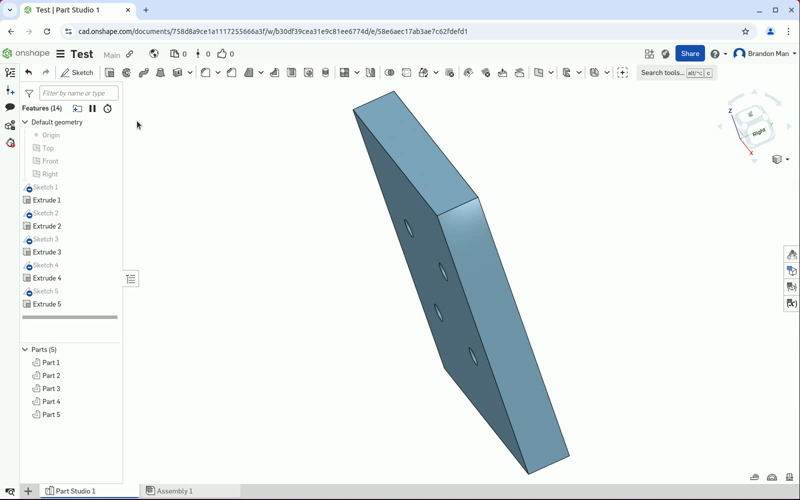
key(right, 2)
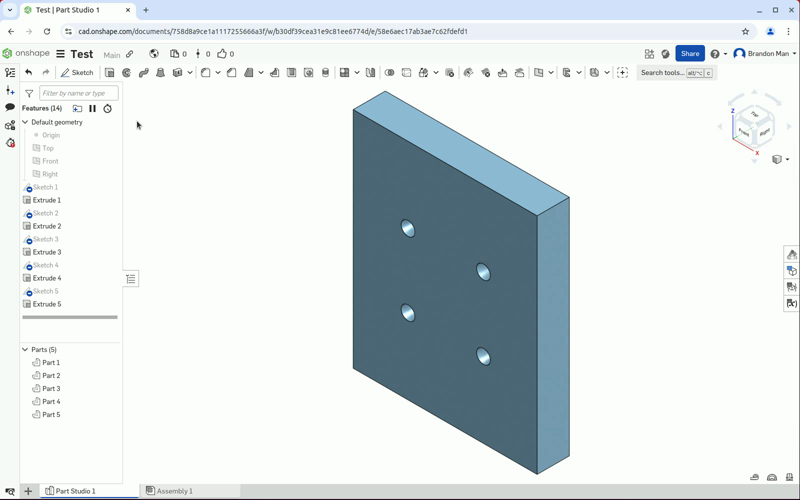
mouse_move(73, 189)
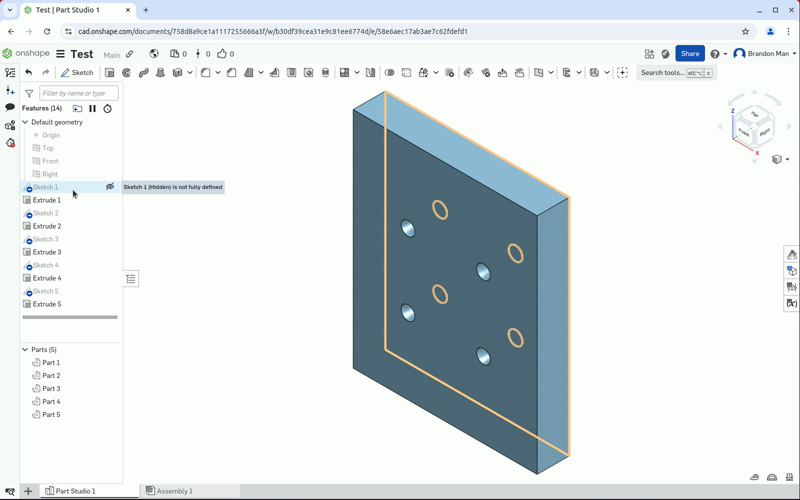
click(73, 189)